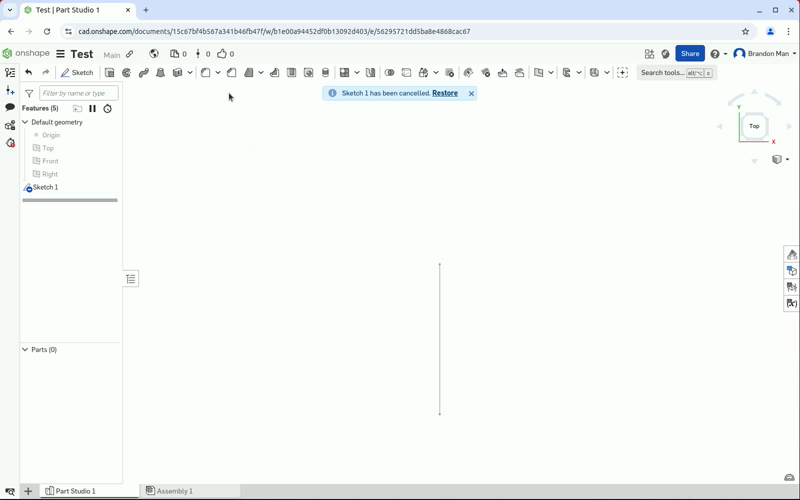
key(shift+h)
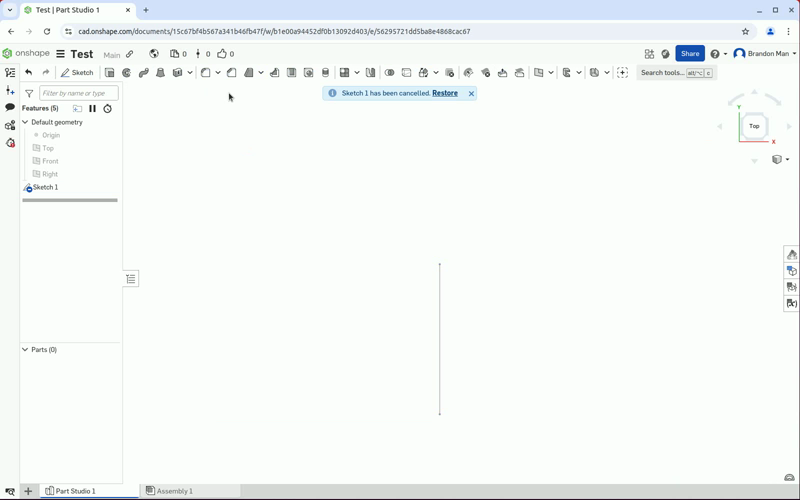
key(shift+s)
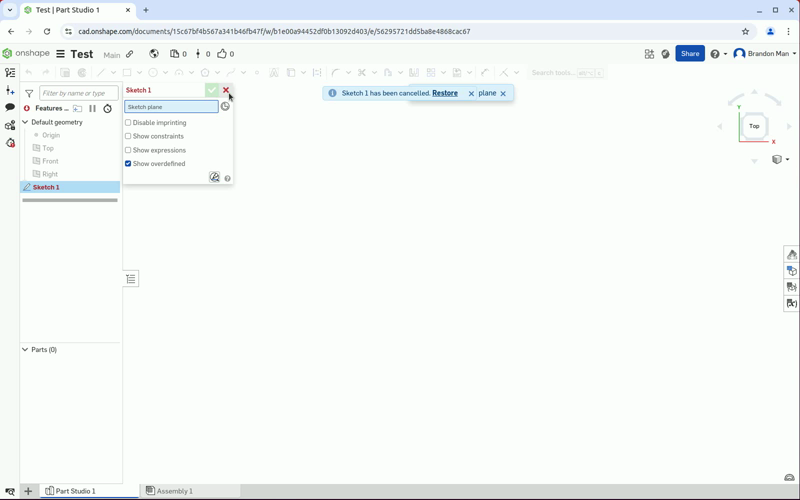
mouse_move(73, 150)
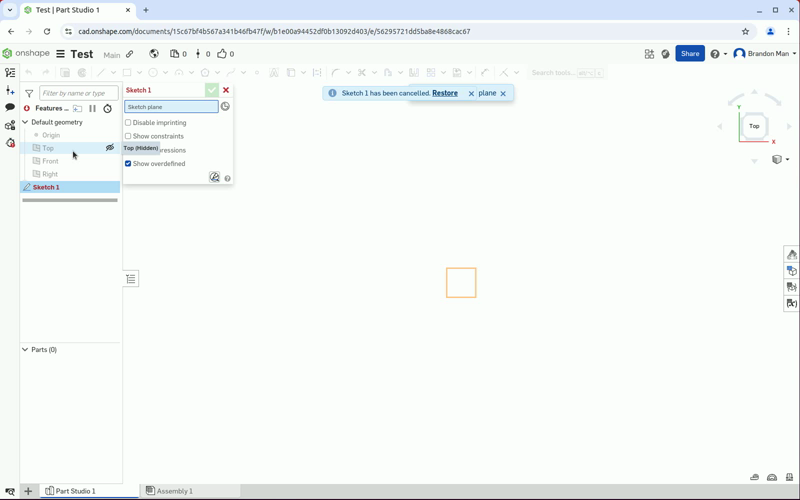
click(73, 150)
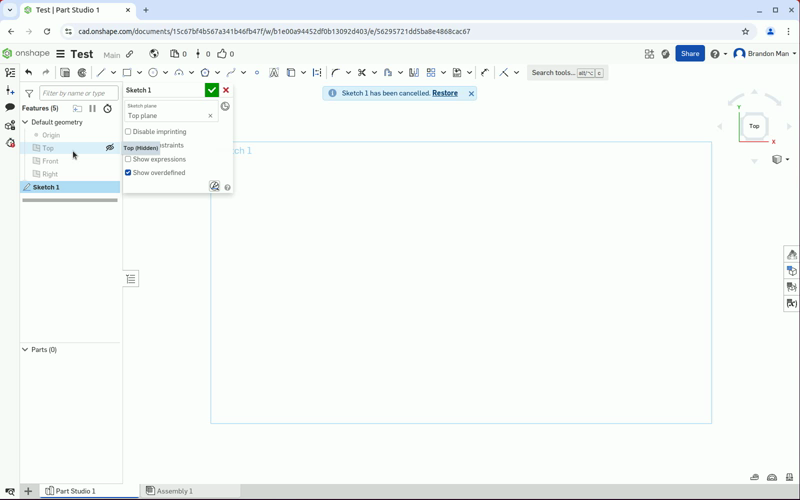
mouse_move(73, 352)
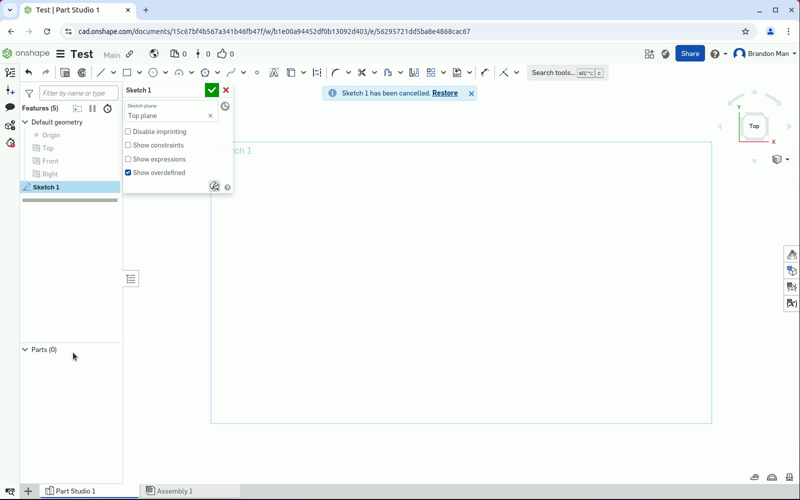
key(y)
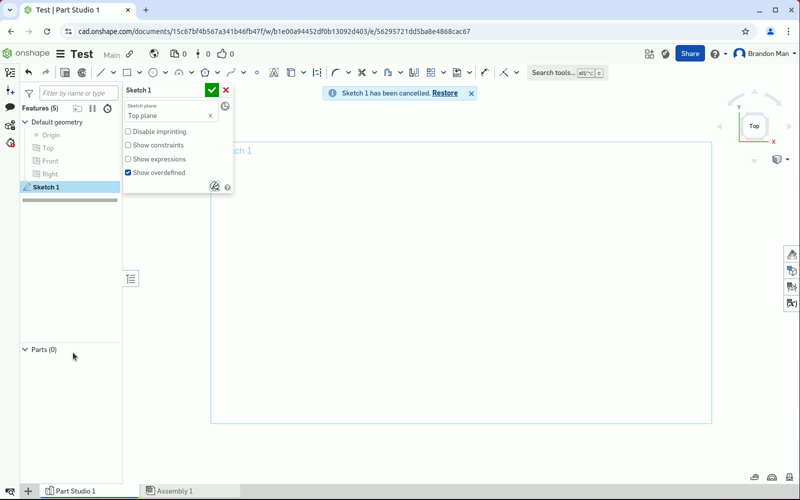
key(l)
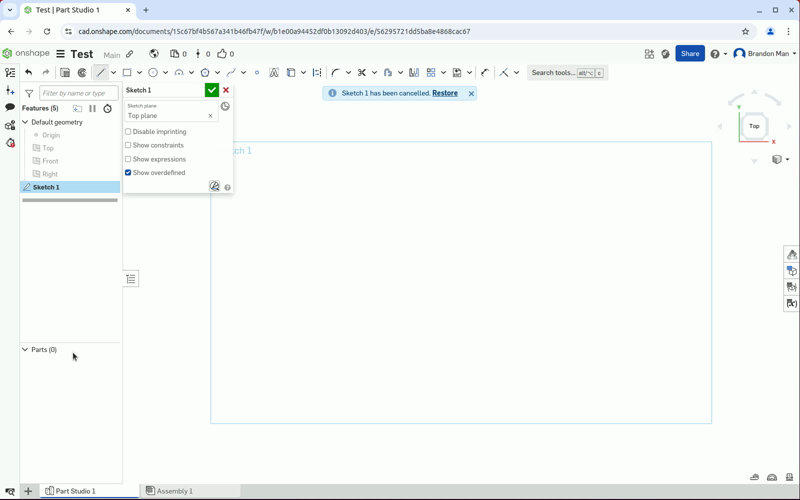
key_down(shift)
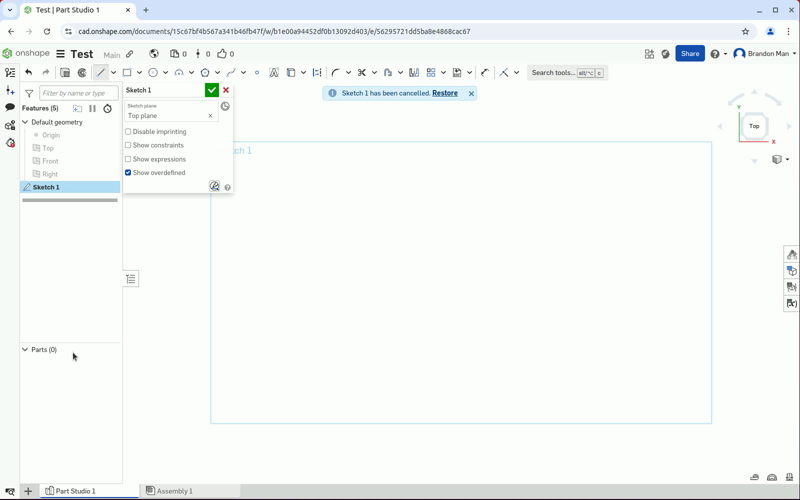
mouse_move(460, 315)
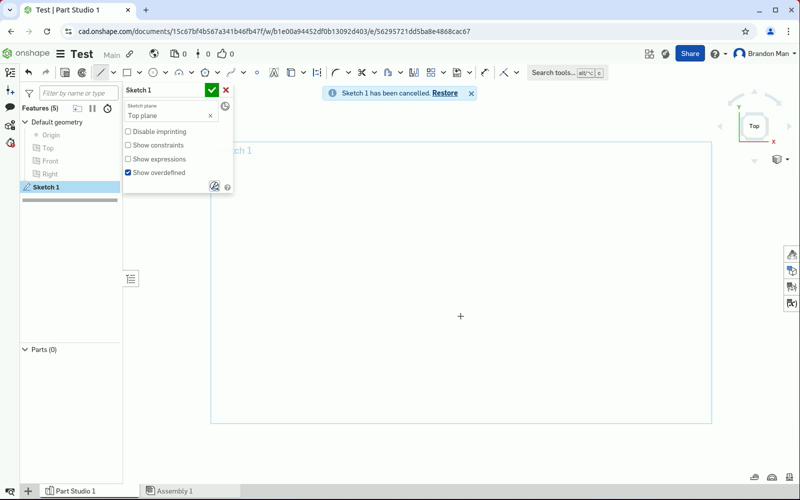
click(460, 315)
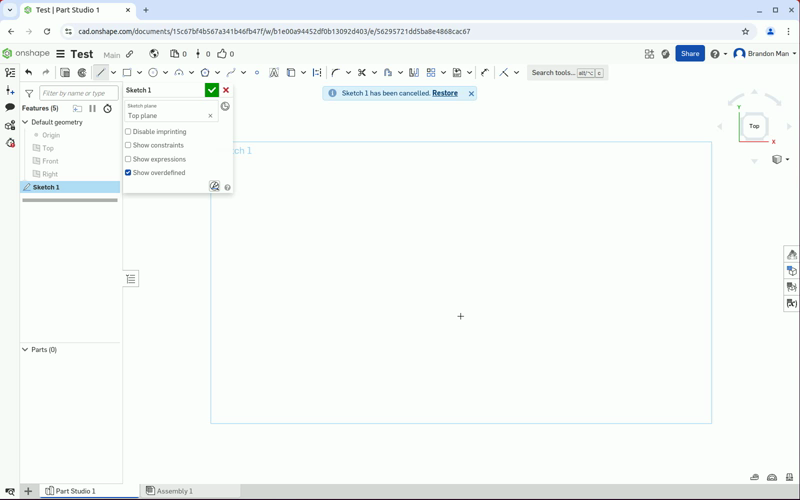
key_up(shift)
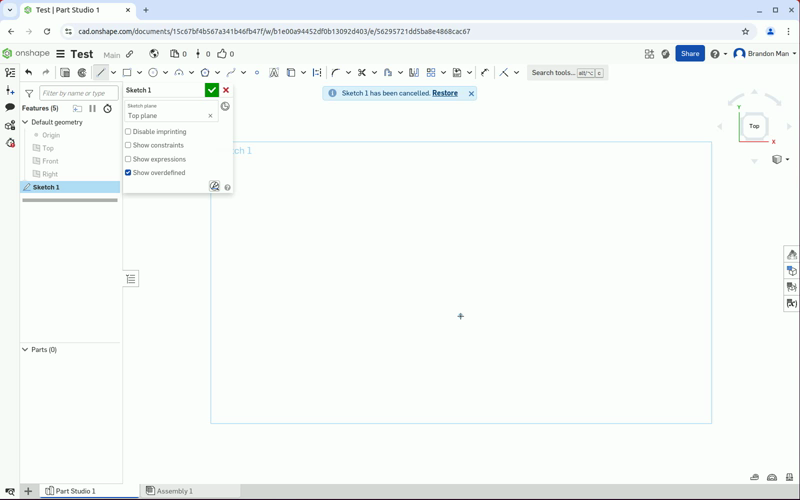
key_down(shift)
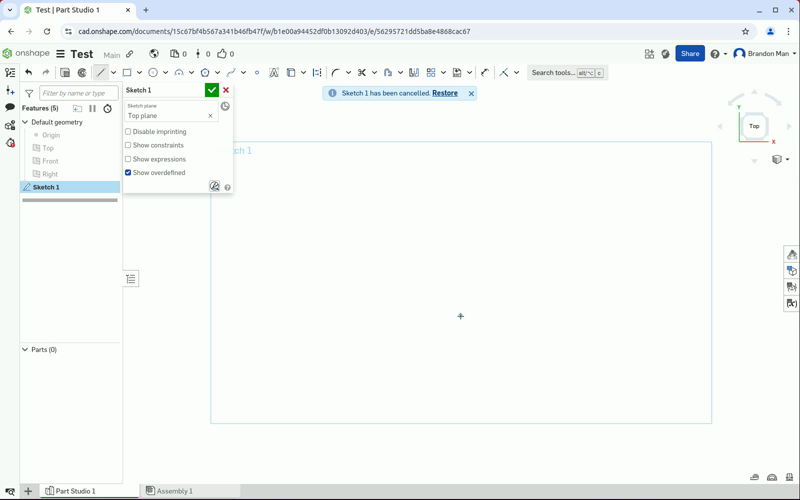
mouse_move(490, 315)
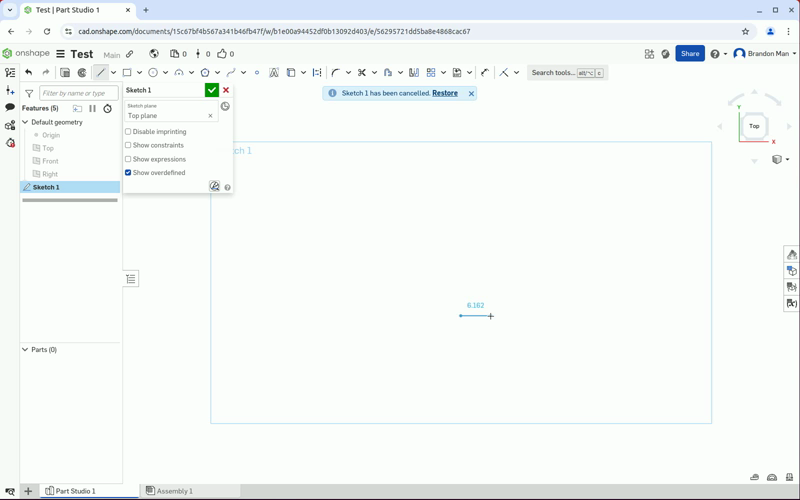
mouse_move(501, 315)
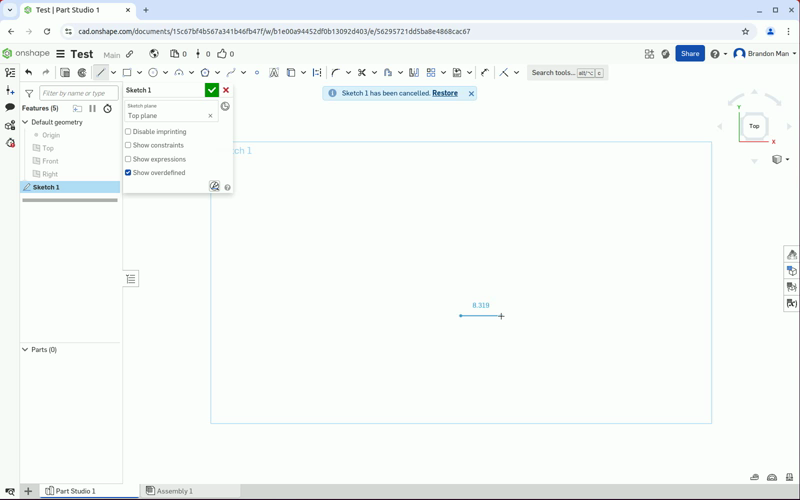
click(501, 315)
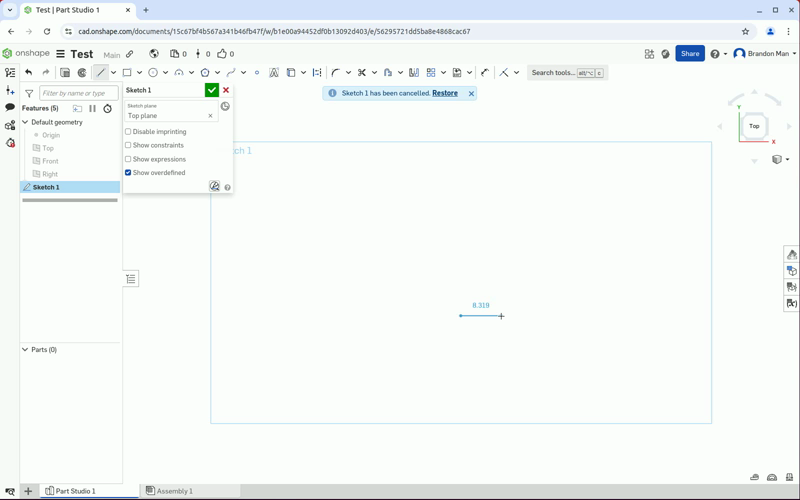
key_up(shift)
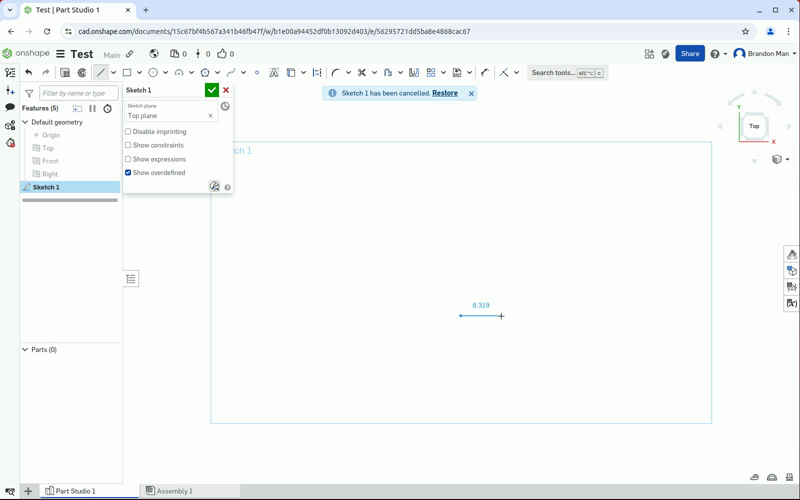
key_down(shift)
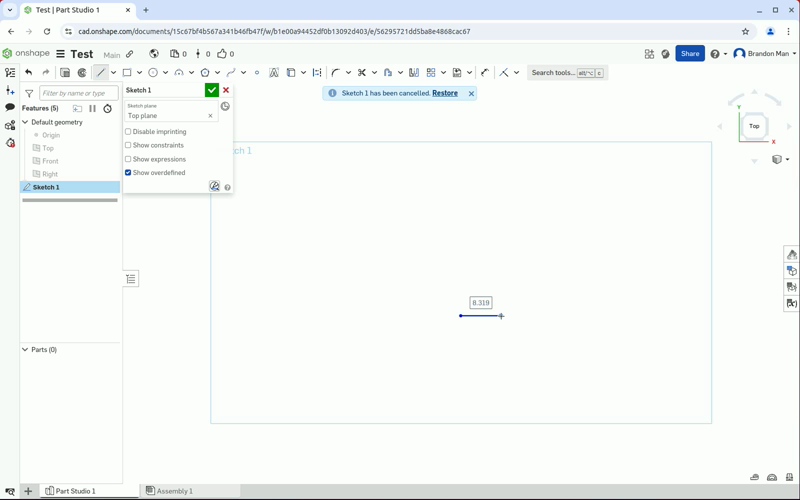
mouse_move(531, 315)
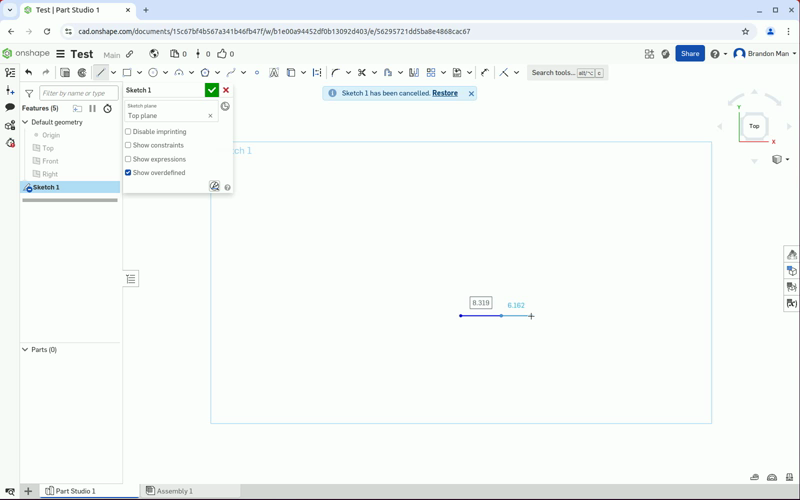
mouse_move(501, 282)
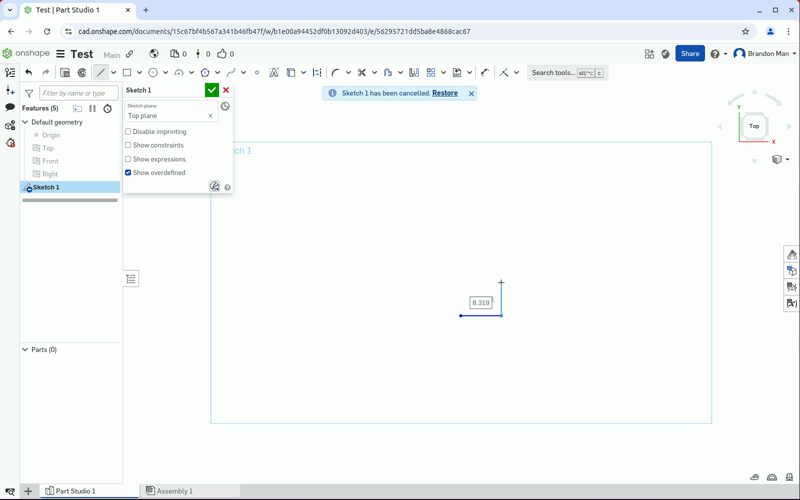
click(501, 282)
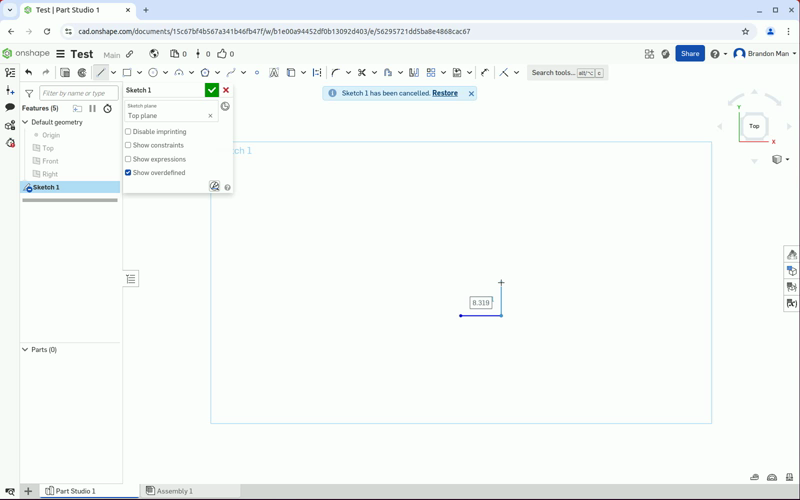
key_up(shift)
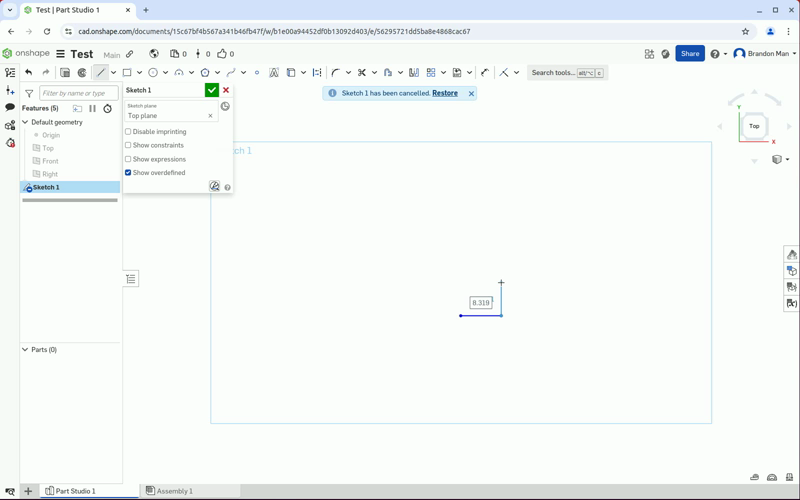
key_down(shift)
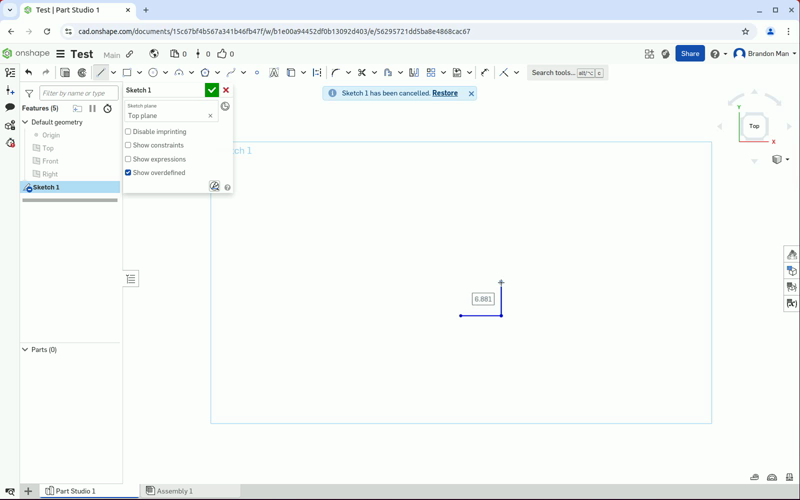
mouse_move(531, 282)
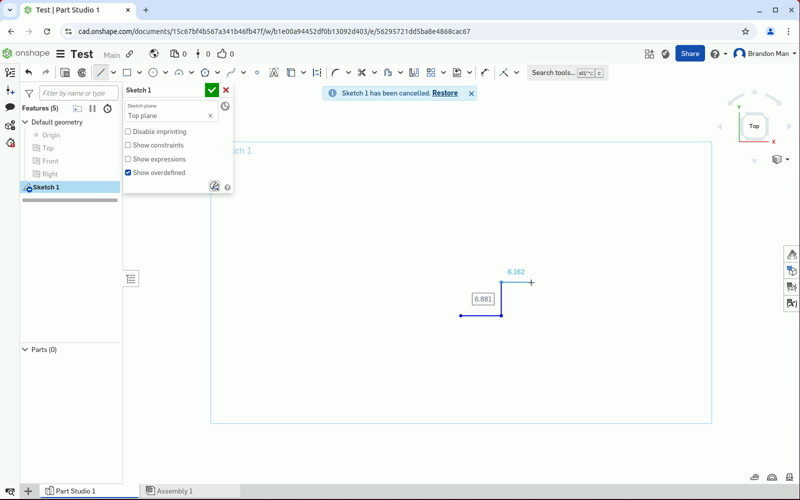
mouse_move(460, 282)
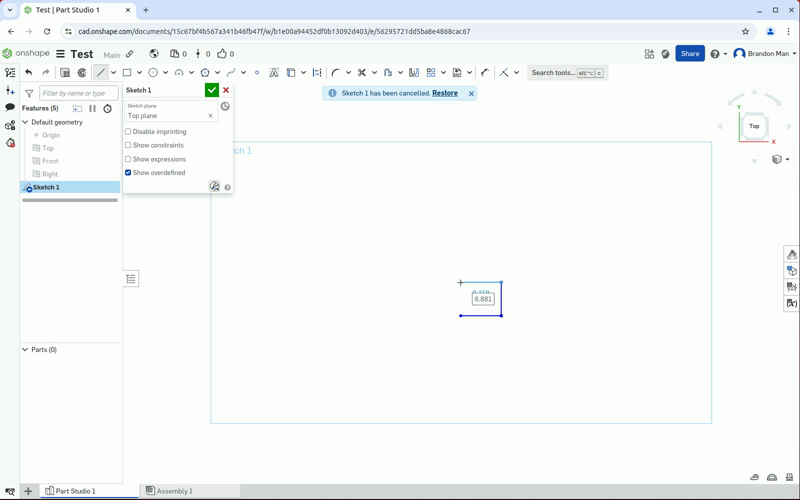
click(460, 282)
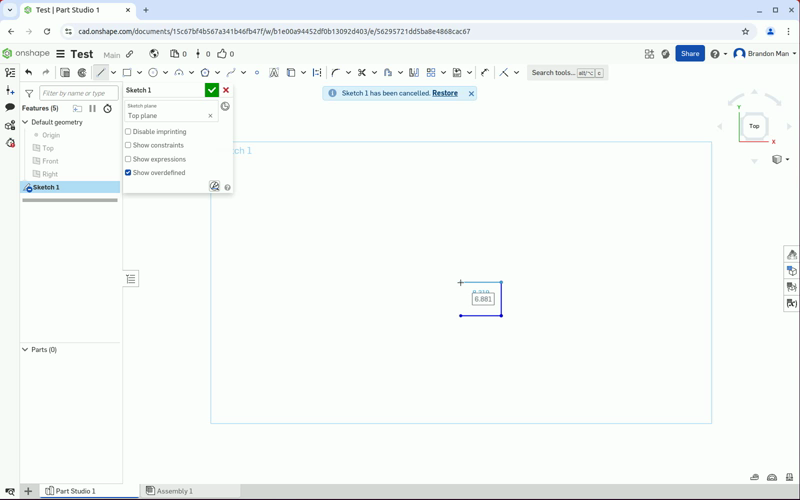
key_up(shift)
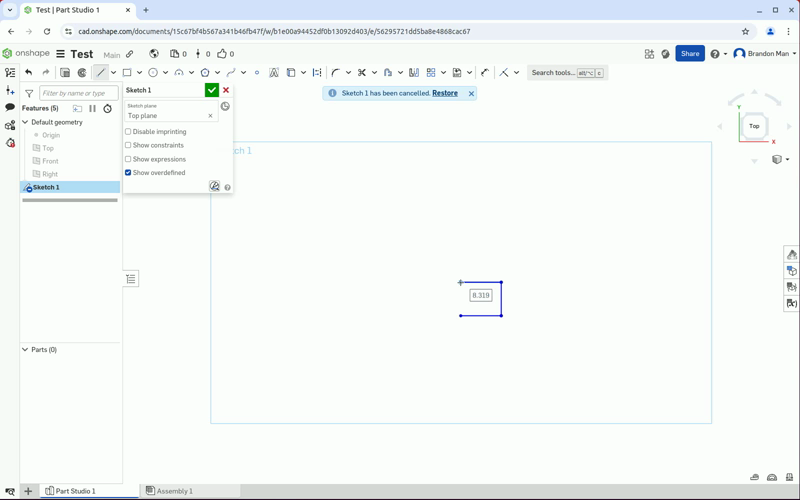
mouse_move(490, 282)
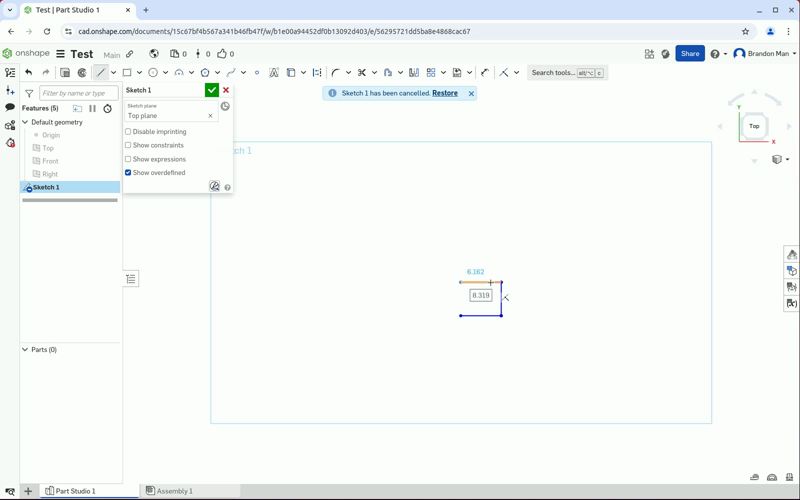
key_down(shift)
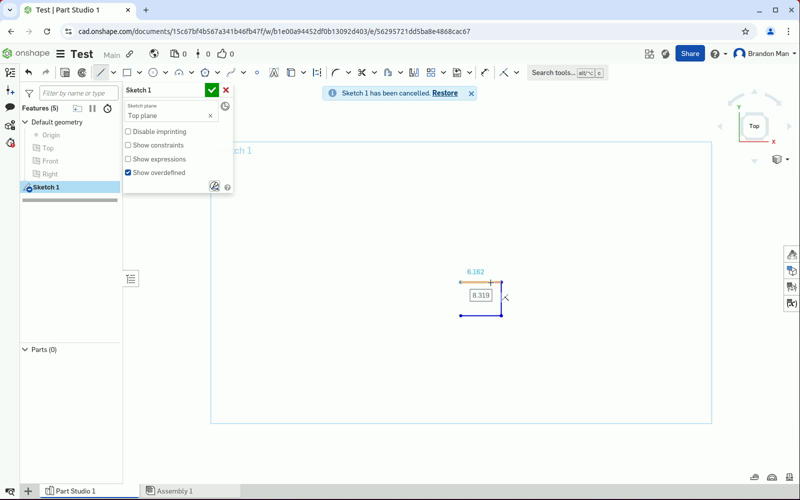
mouse_move(460, 315)
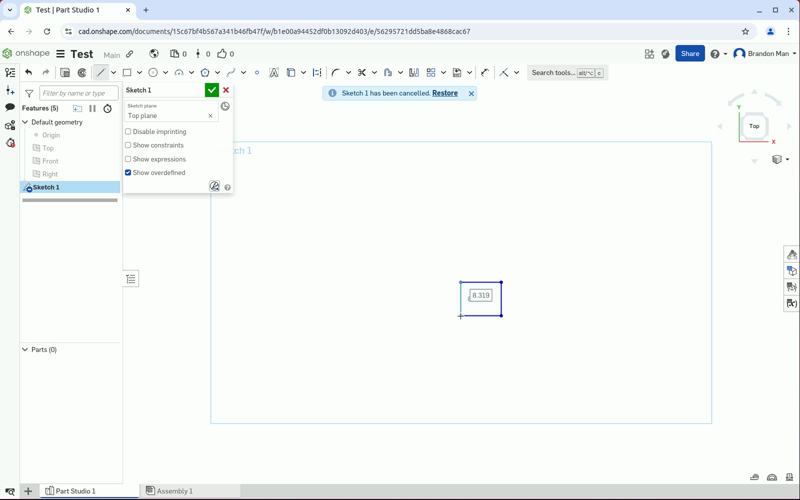
key_up(shift)
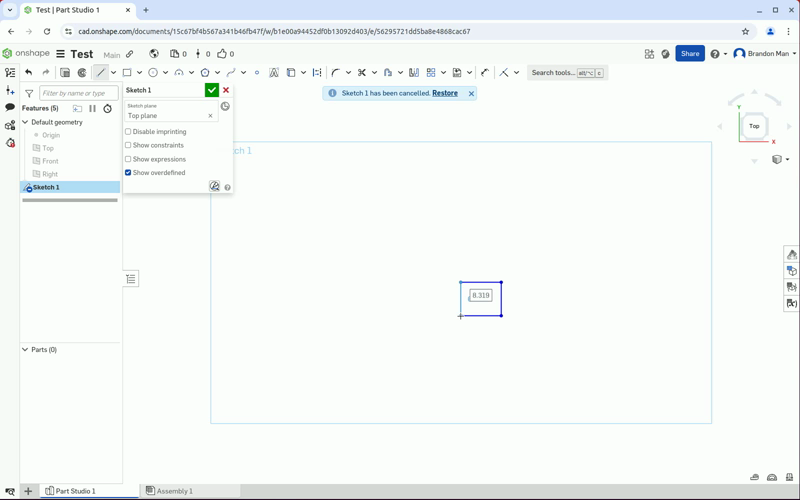
click(460, 315)
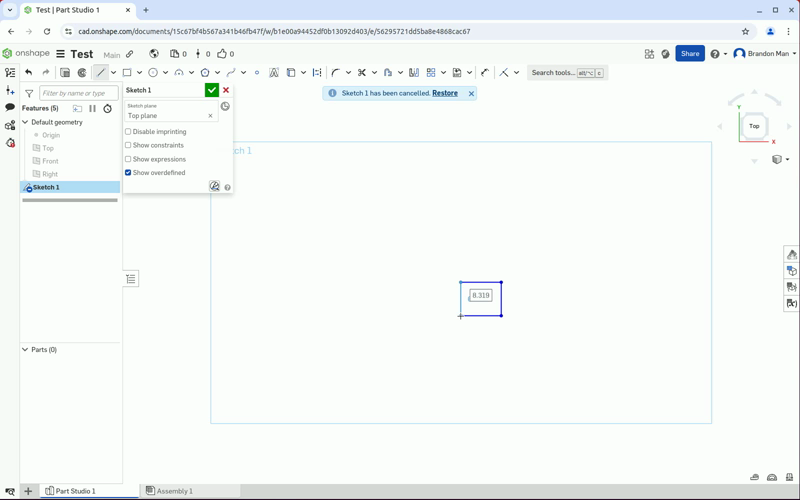
key(esc)
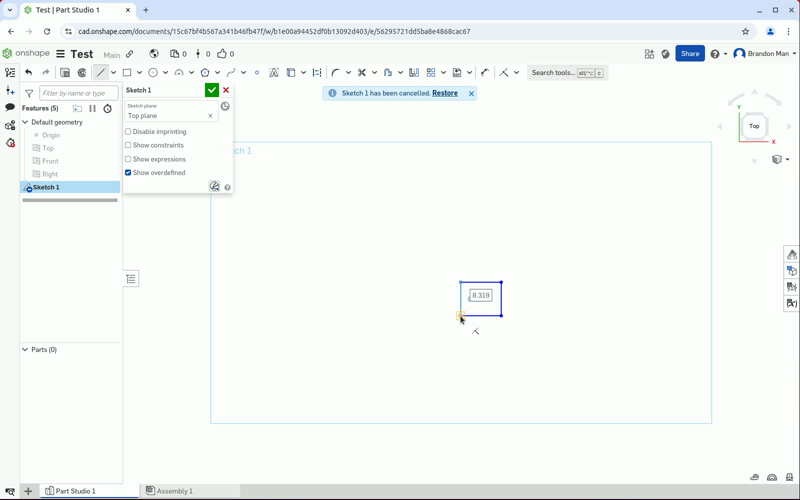
mouse_move(486, 291)
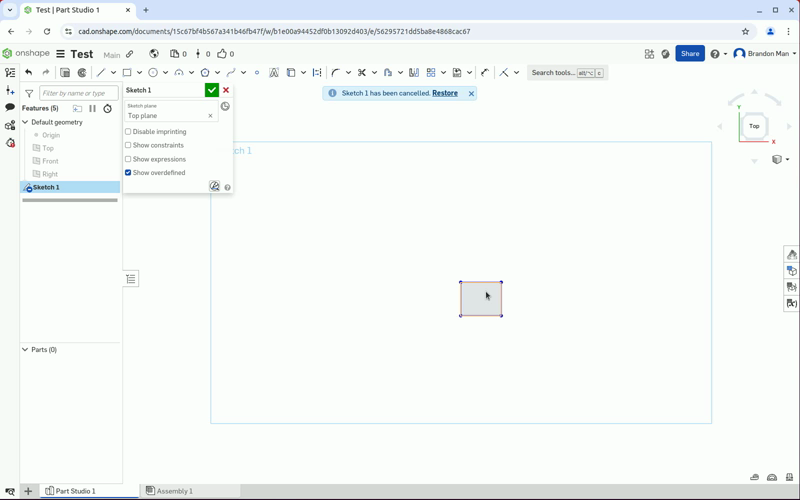
scroll(6)
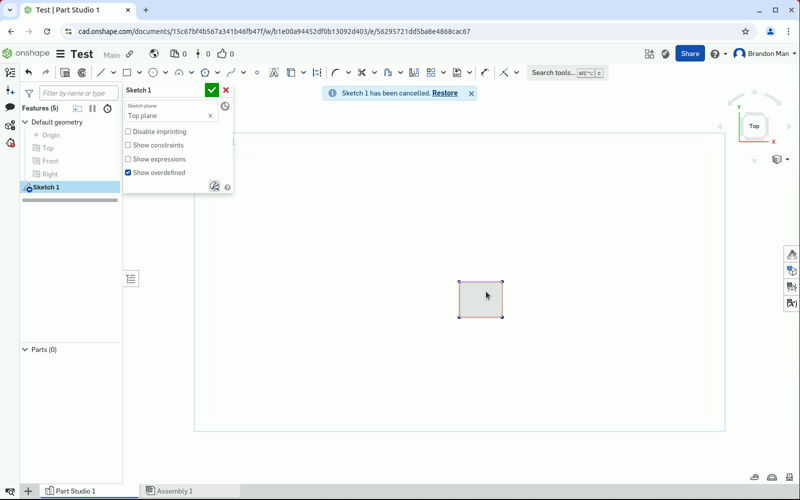
scroll(6)
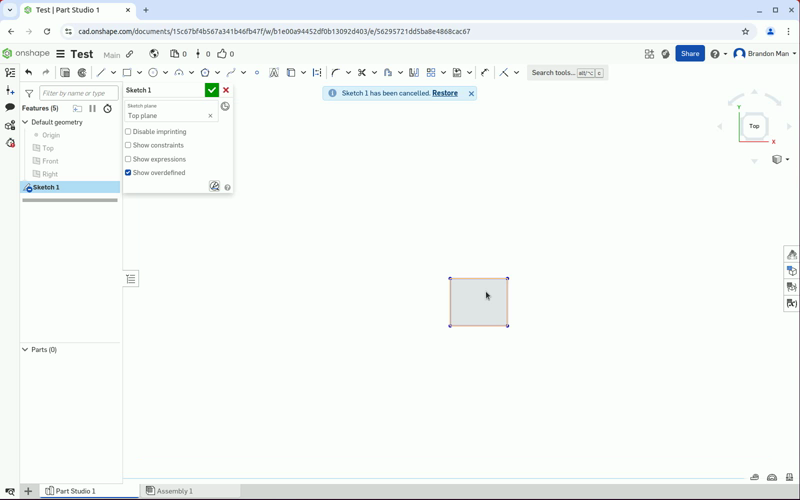
scroll(6)
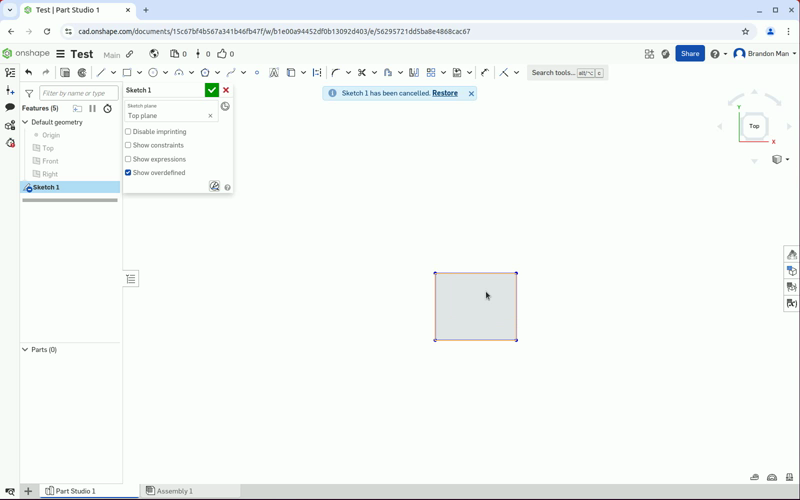
scroll(6)
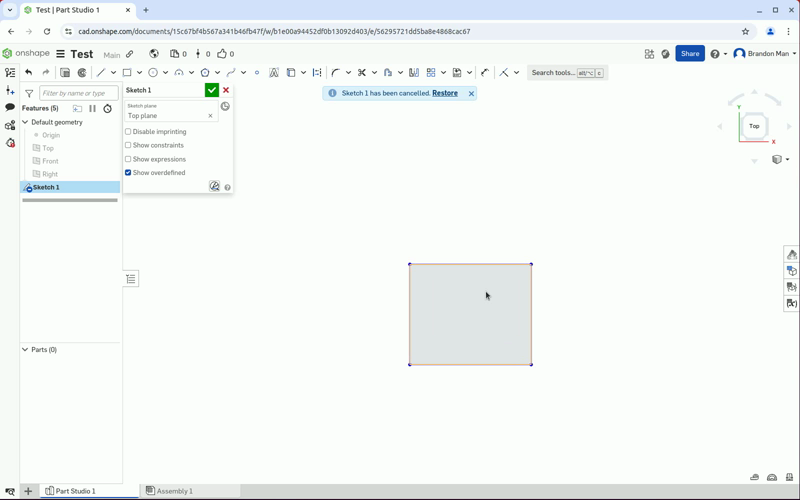
scroll(6)
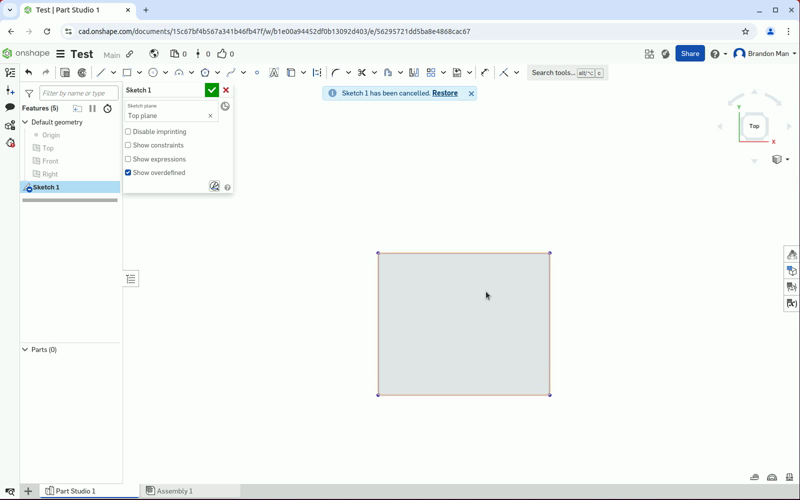
scroll(6)
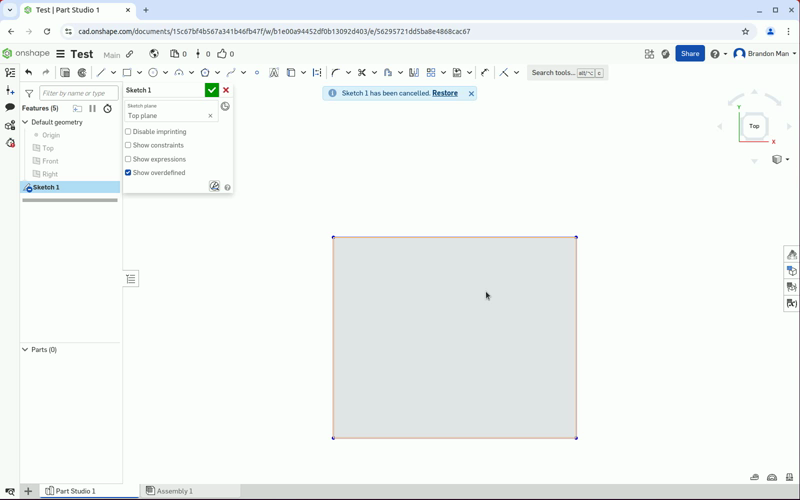
scroll(6)
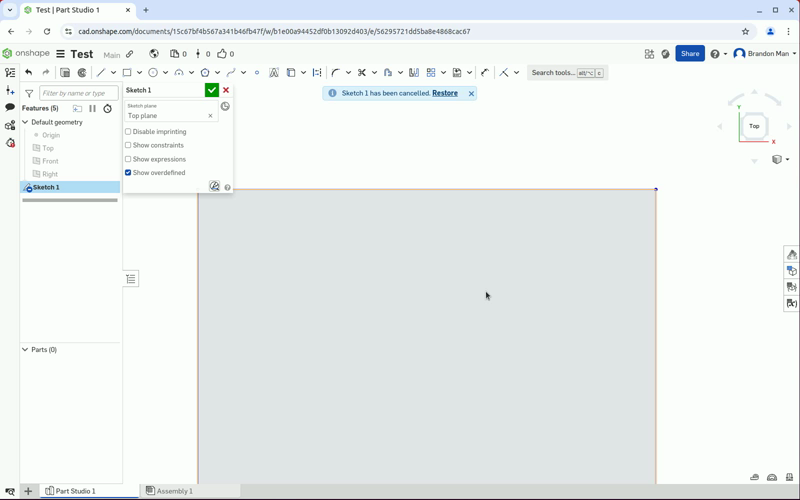
click(486, 291)
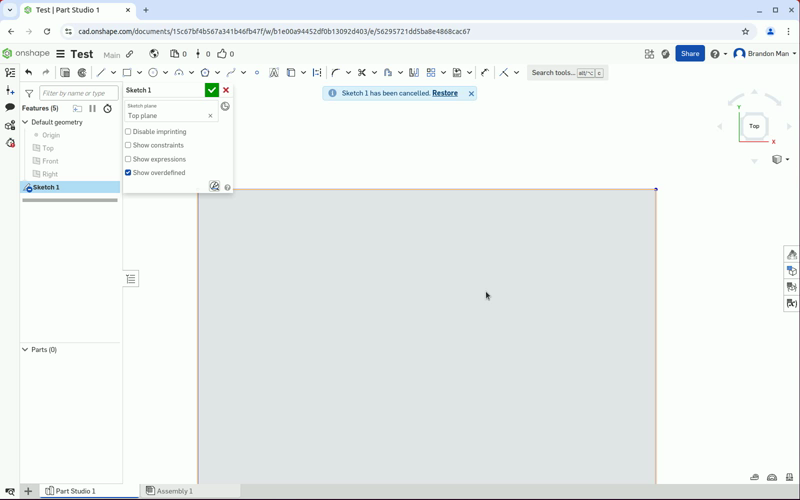
scroll(-6)
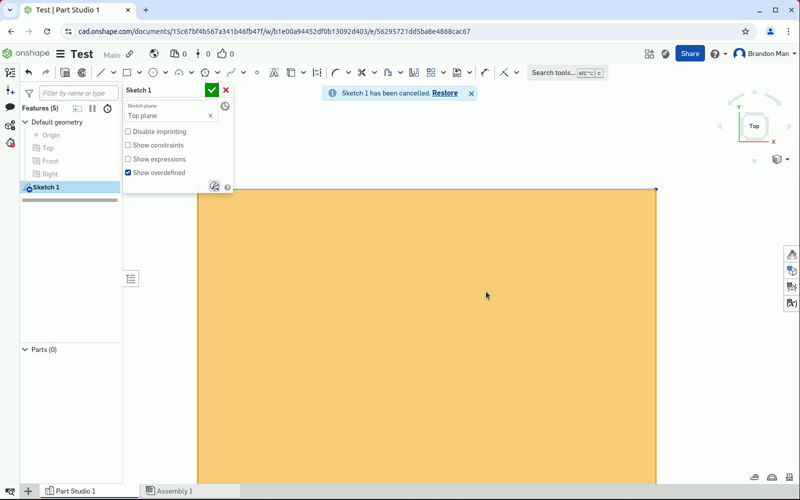
scroll(-6)
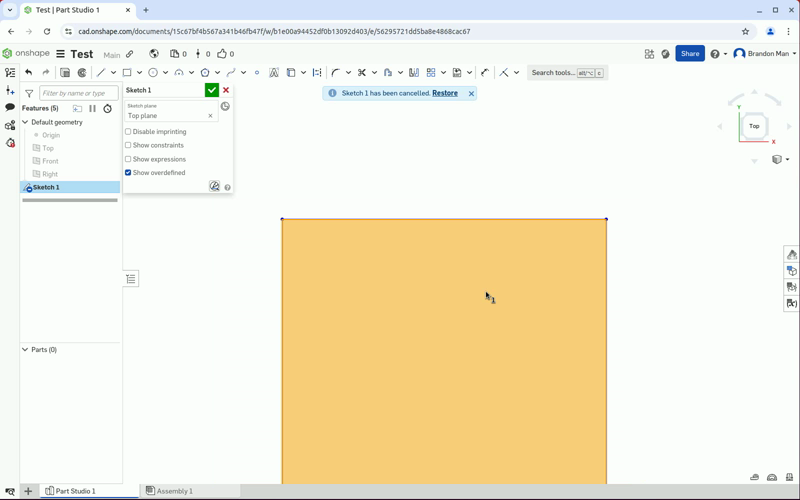
scroll(-6)
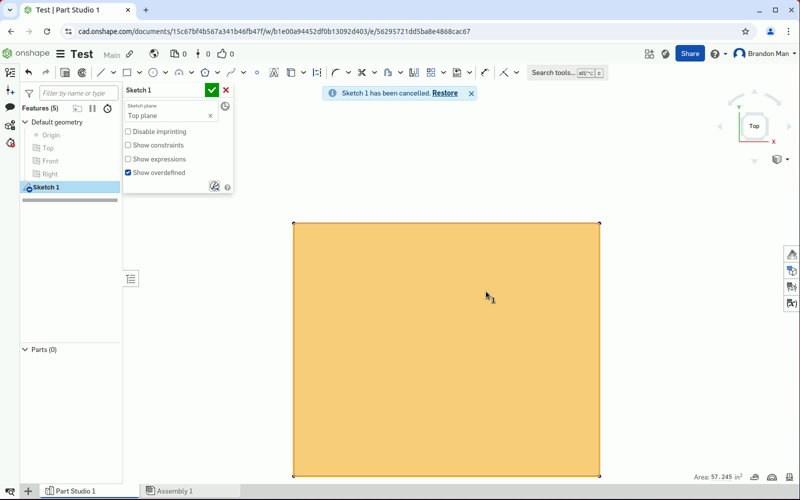
scroll(-6)
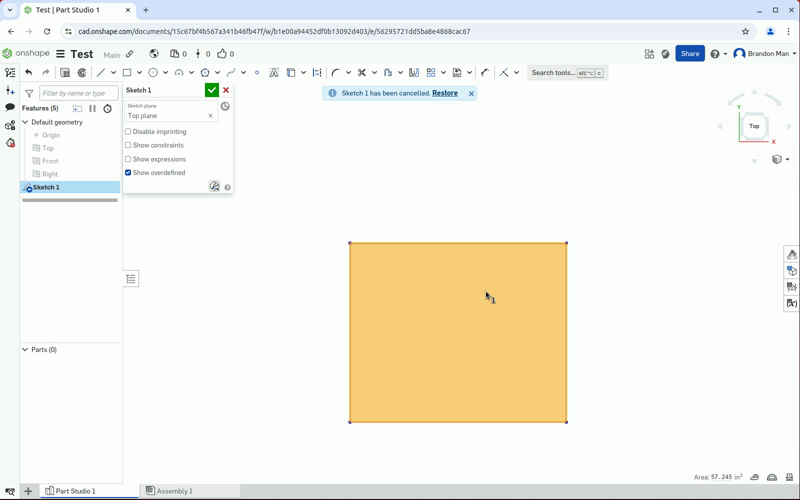
scroll(-6)
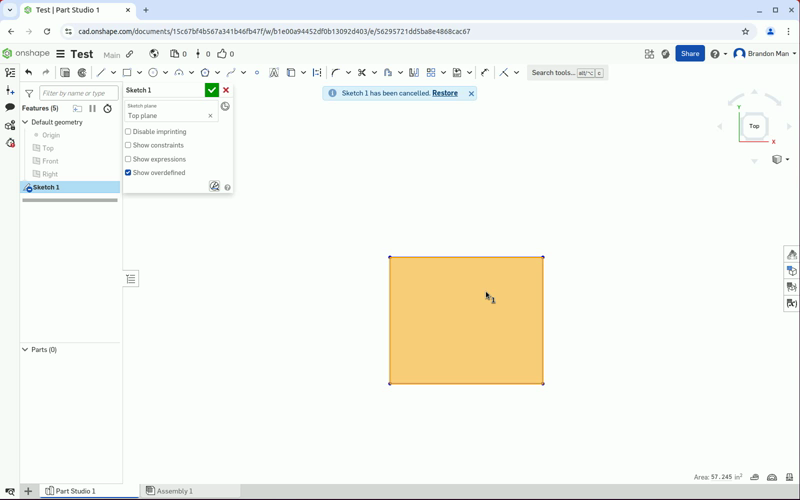
scroll(-6)
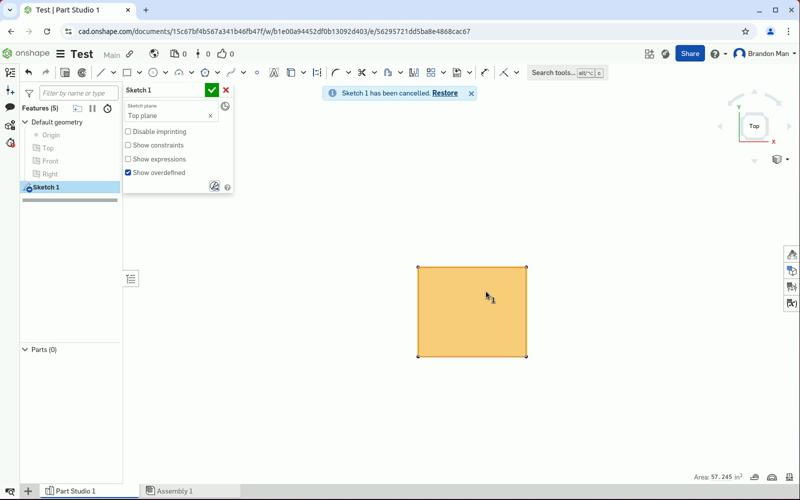
scroll(-6)
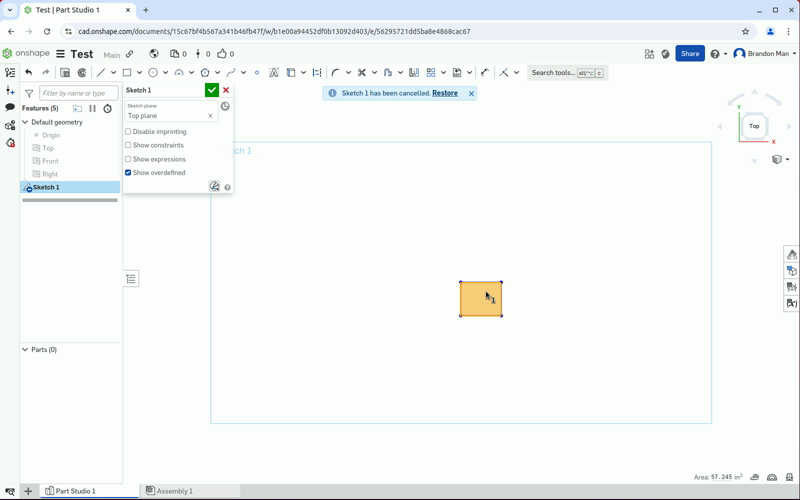
mouse_move(73, 352)
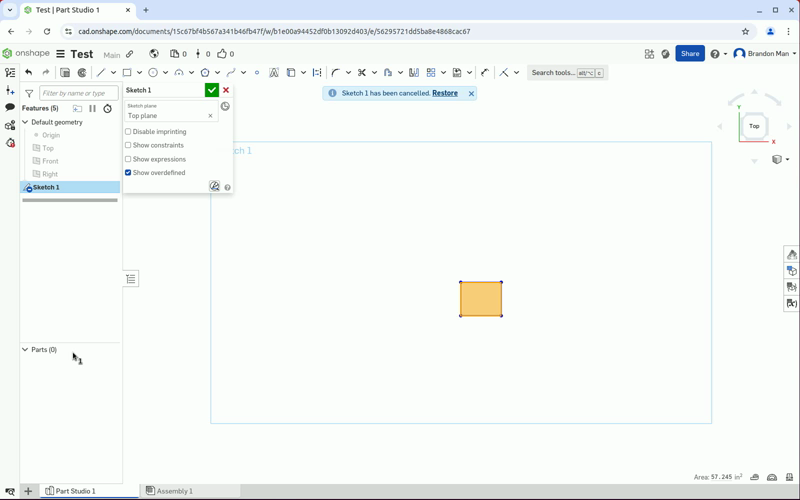
key(shift+y)
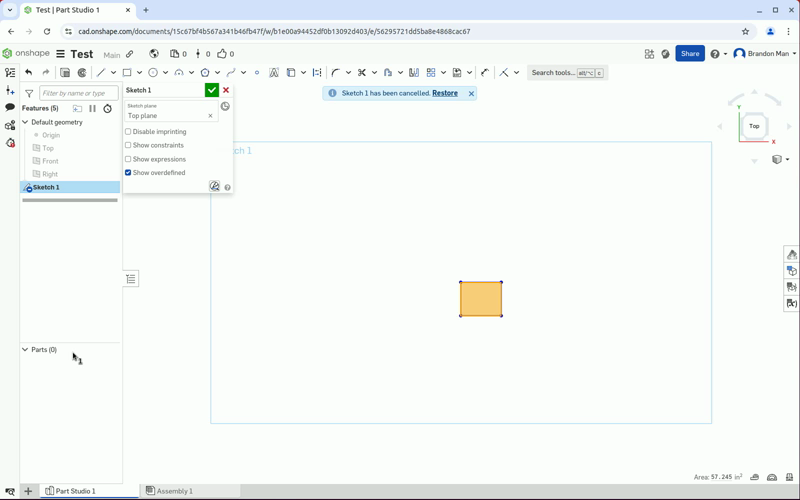
key(shift+e)
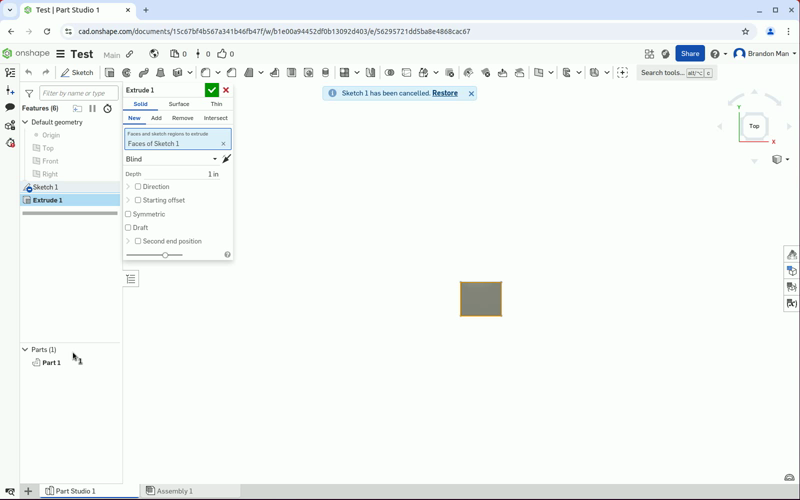
mouse_move(143, 106)
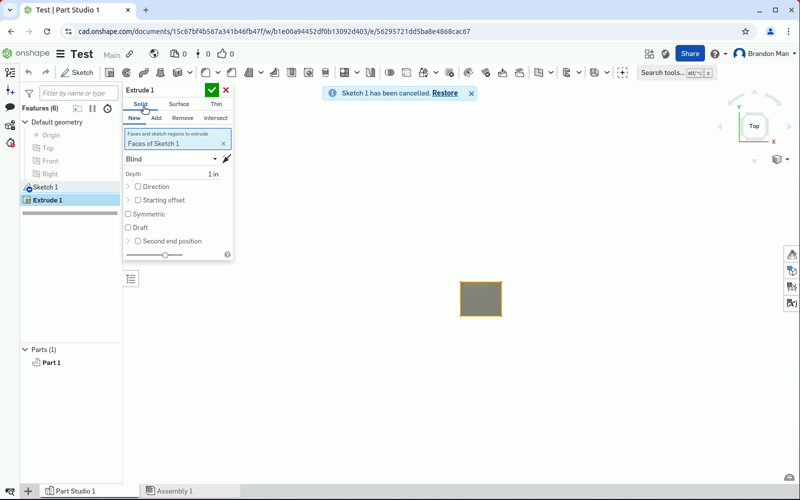
click(143, 106)
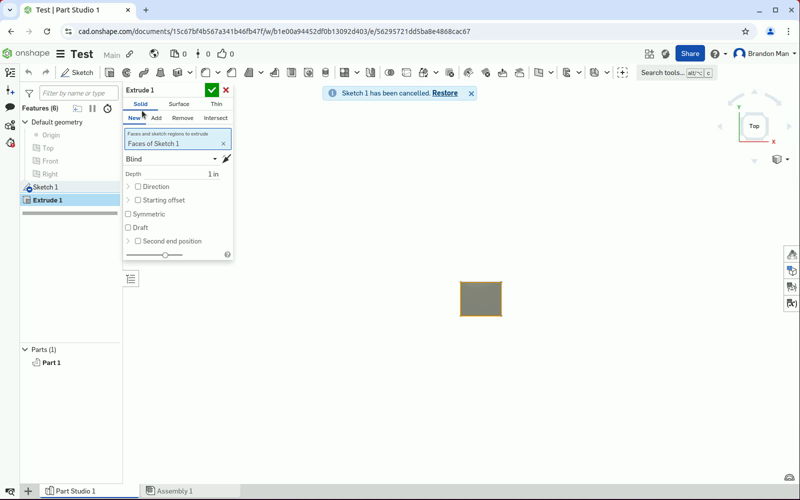
mouse_move(137, 120)
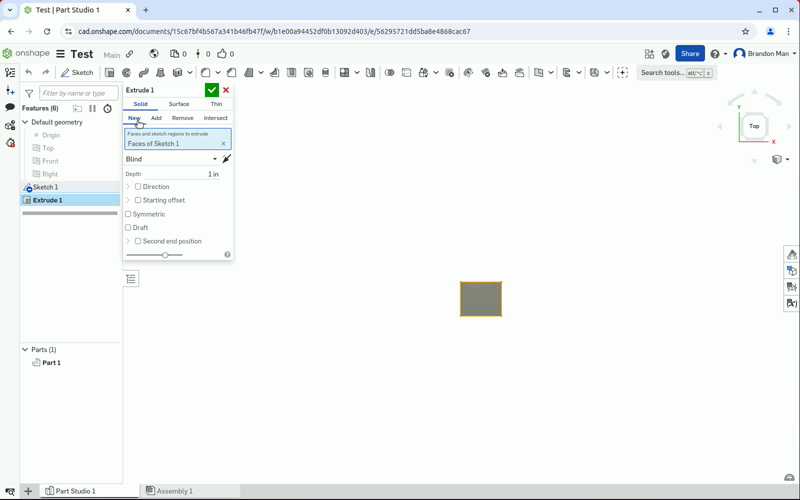
click(137, 120)
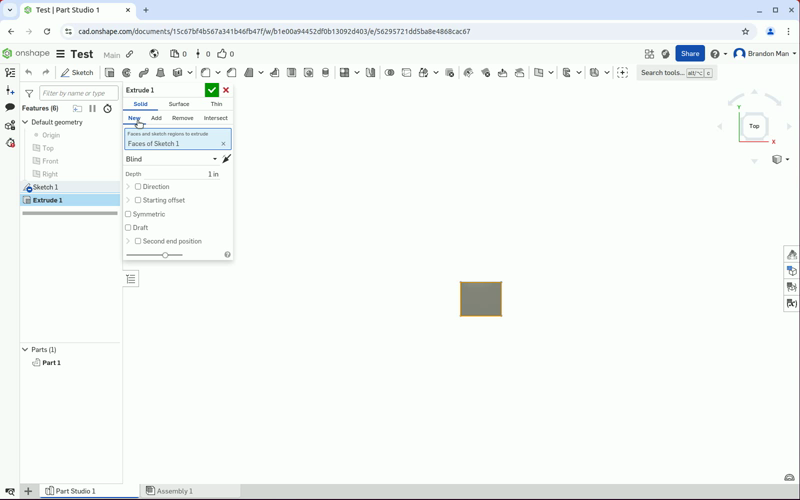
key(tab, 4)
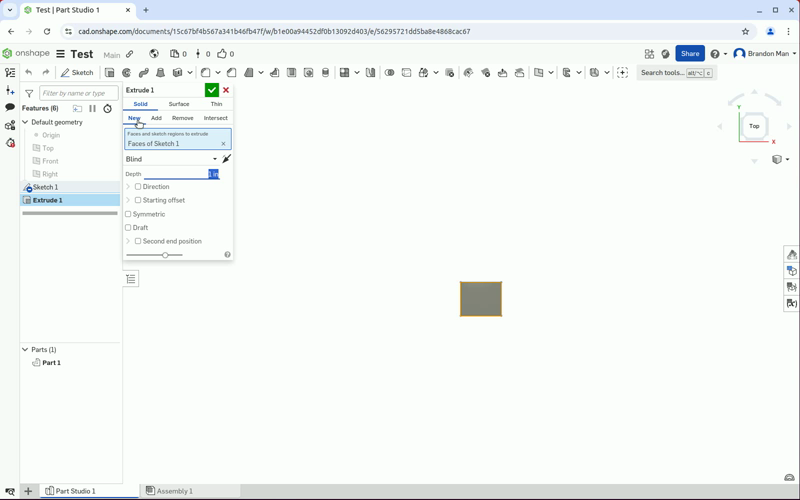
text(-0.241)
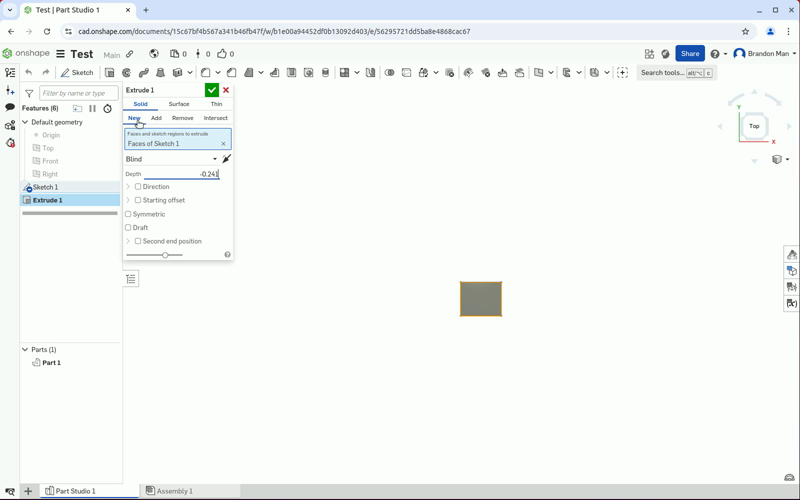
key(enter)
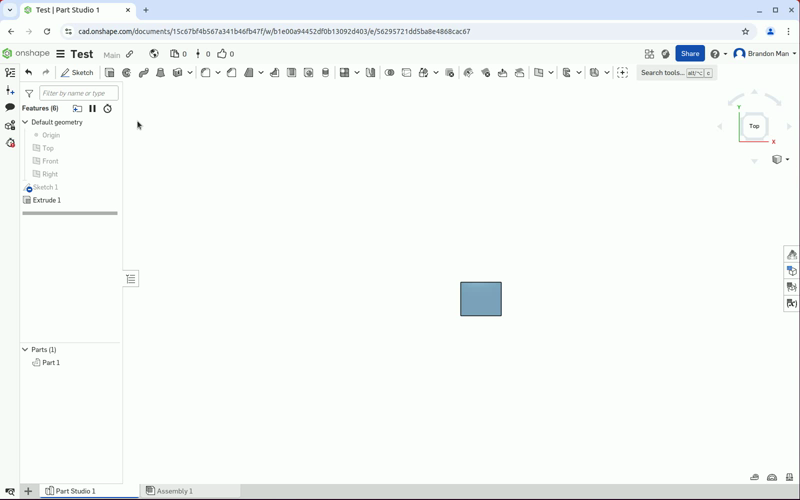
key(shift+h)
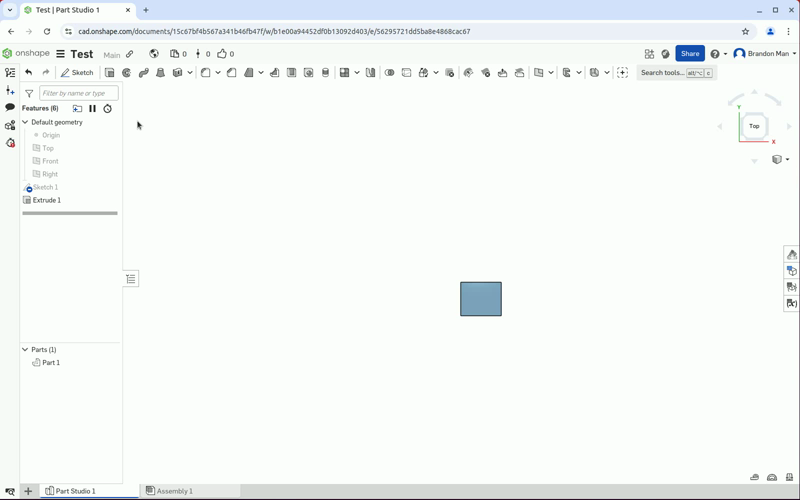
key(shift+h)
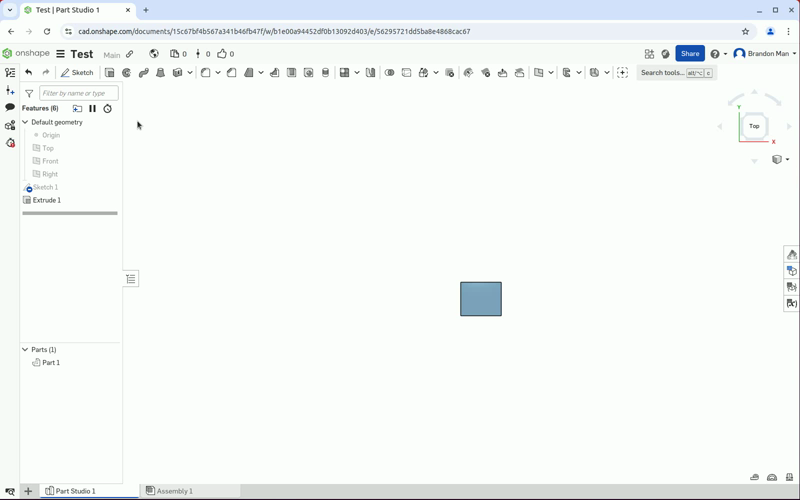
mouse_move(73, 189)
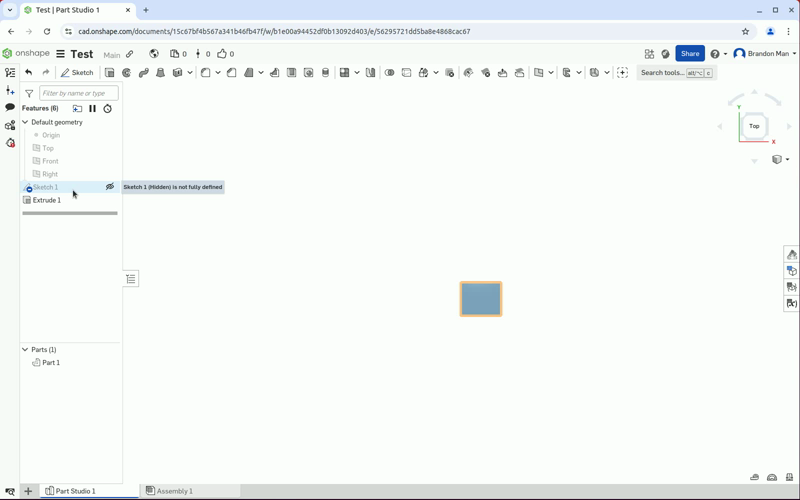
click(73, 189)
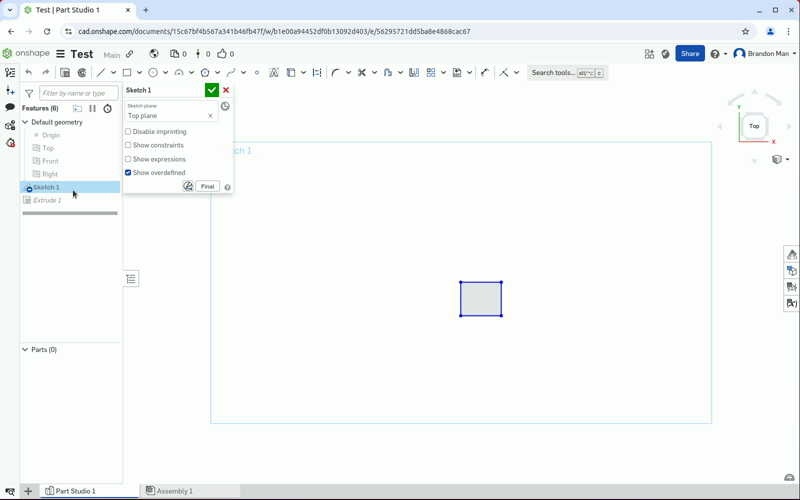
mouse_move(229, 92)
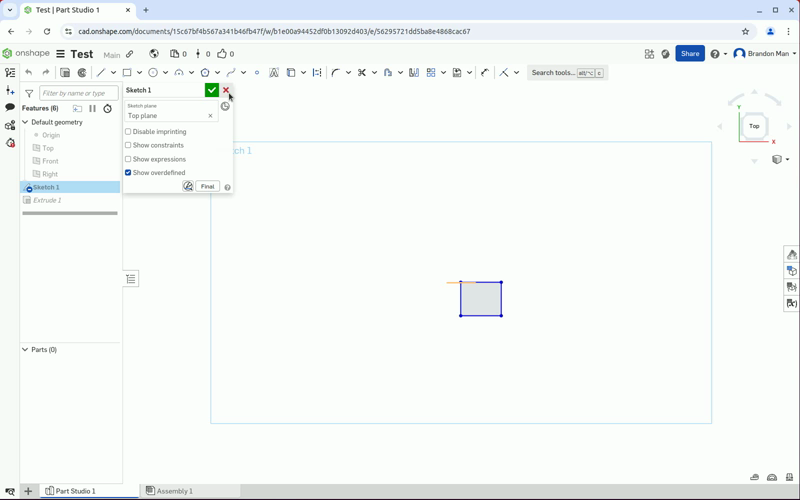
click(229, 92)
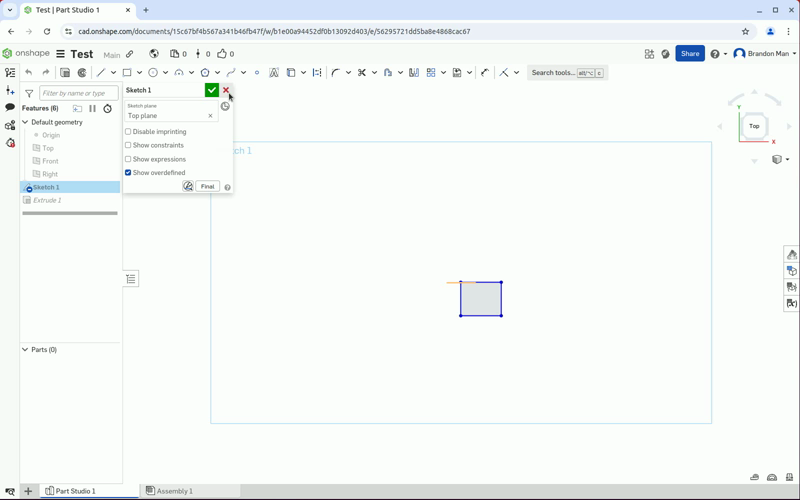
key(shift+s)
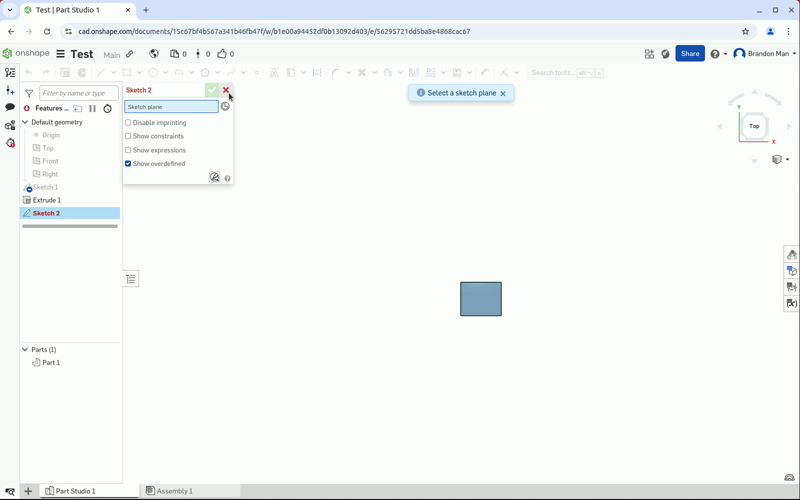
mouse_move(73, 150)
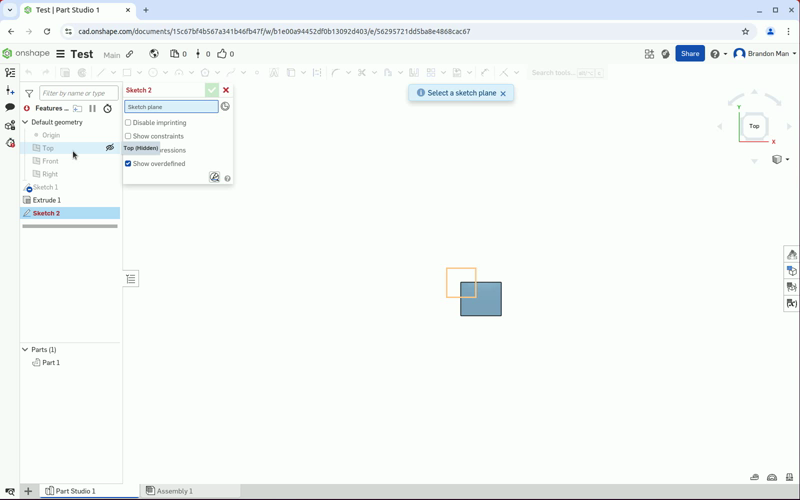
click(73, 150)
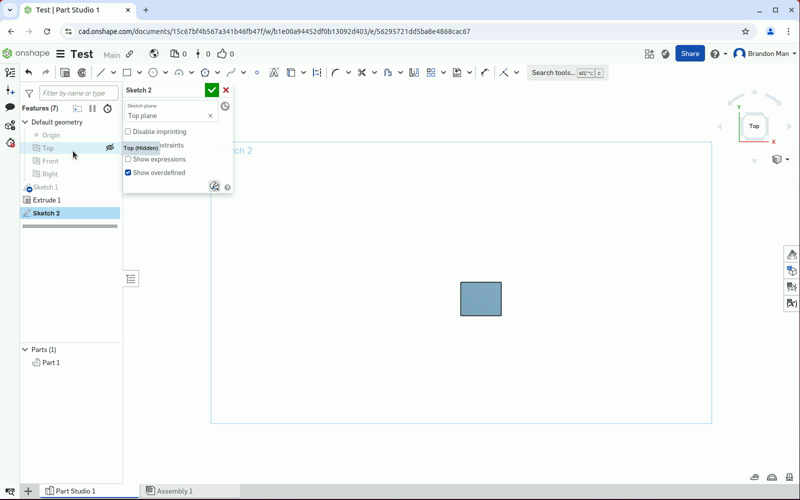
mouse_move(73, 352)
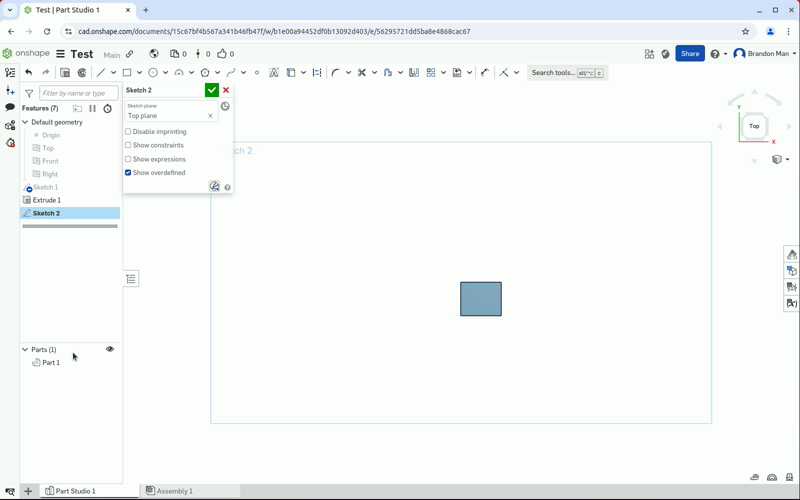
key(y)
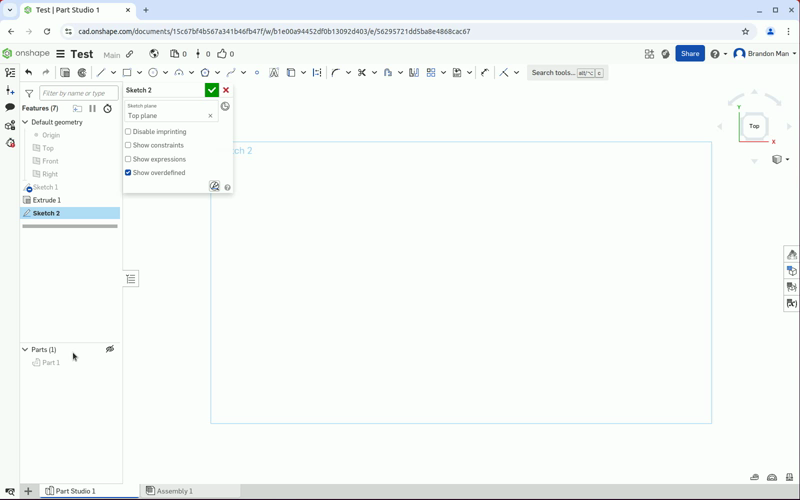
key(l)
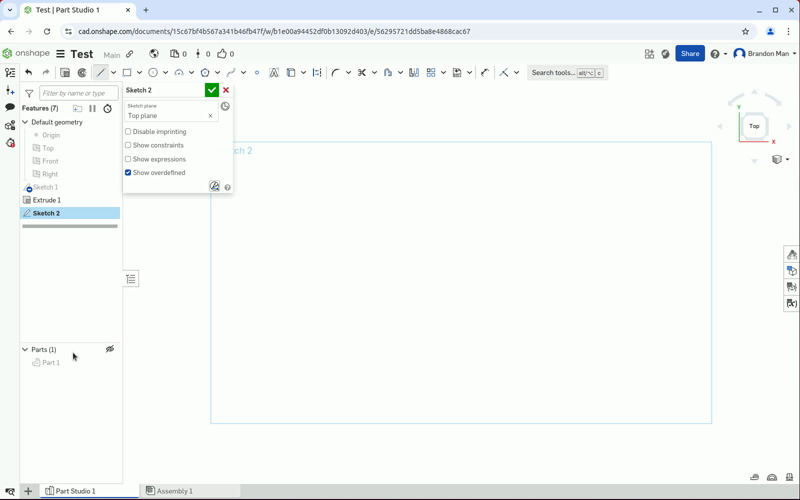
key_down(shift)
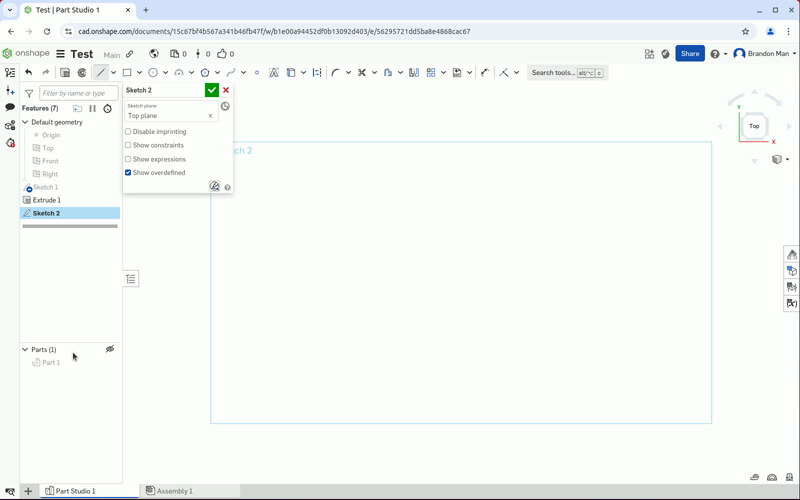
mouse_move(460, 374)
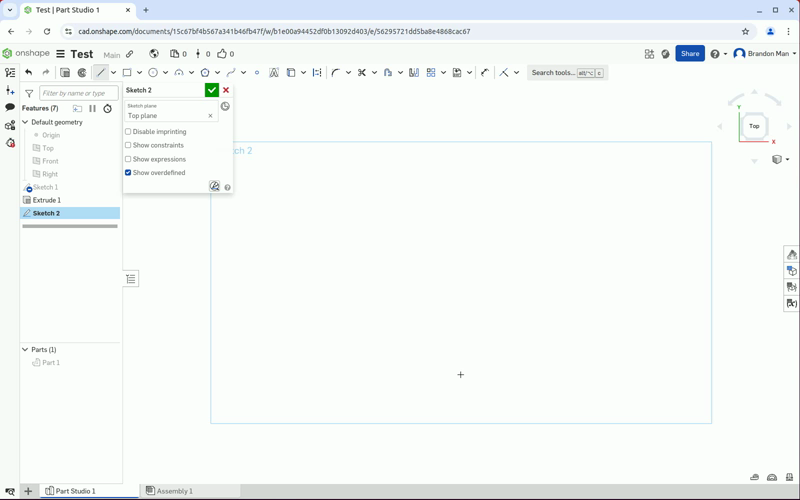
click(460, 374)
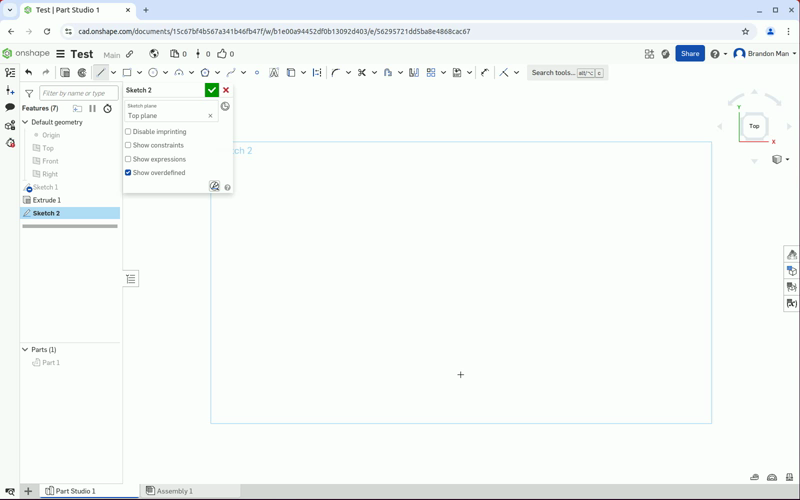
key_up(shift)
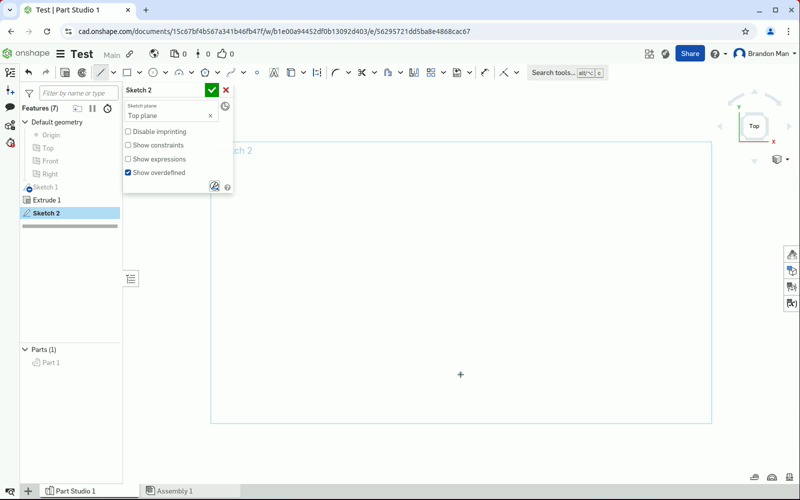
key_down(shift)
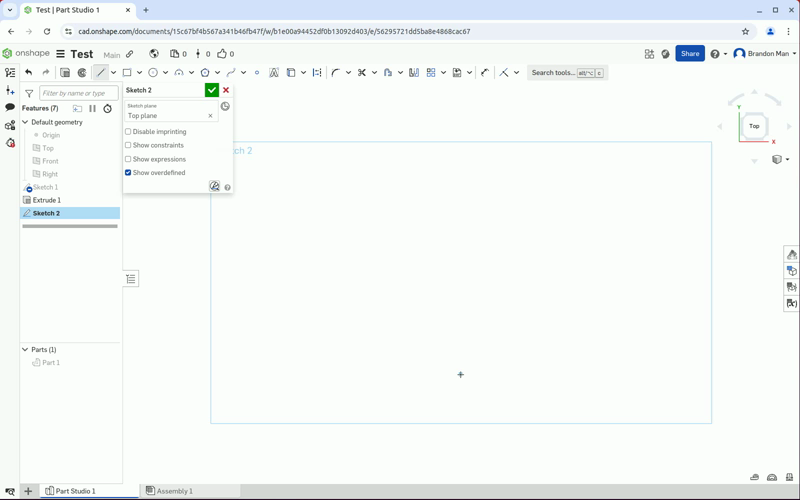
mouse_move(490, 374)
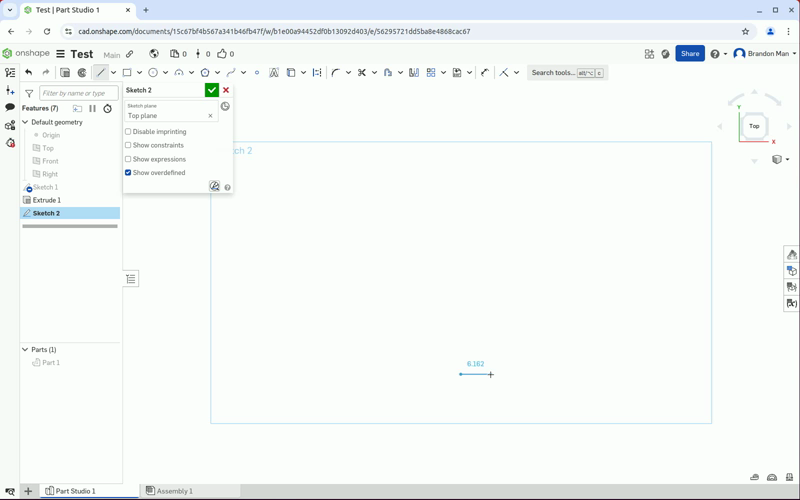
mouse_move(501, 374)
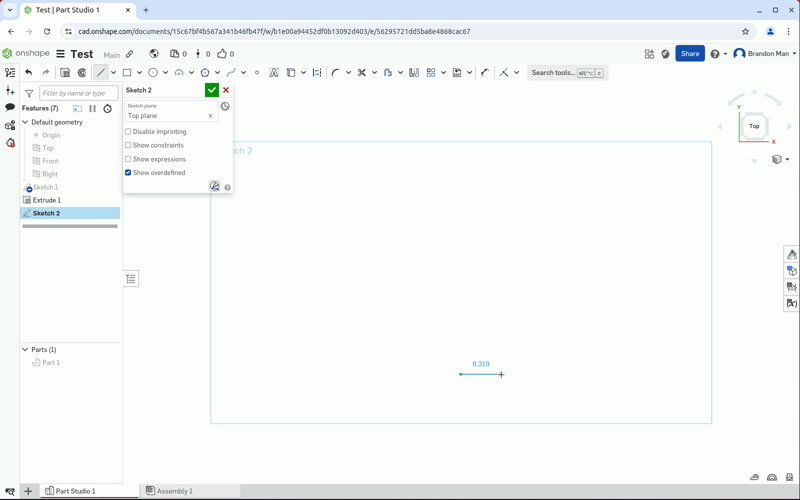
click(501, 374)
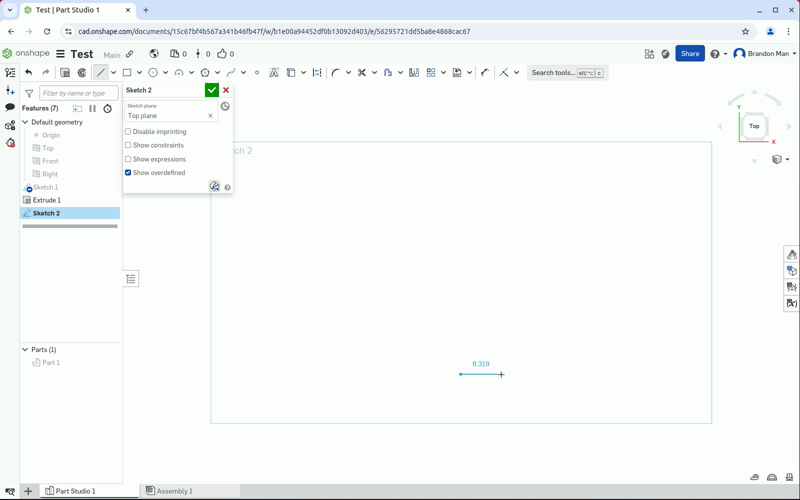
key_up(shift)
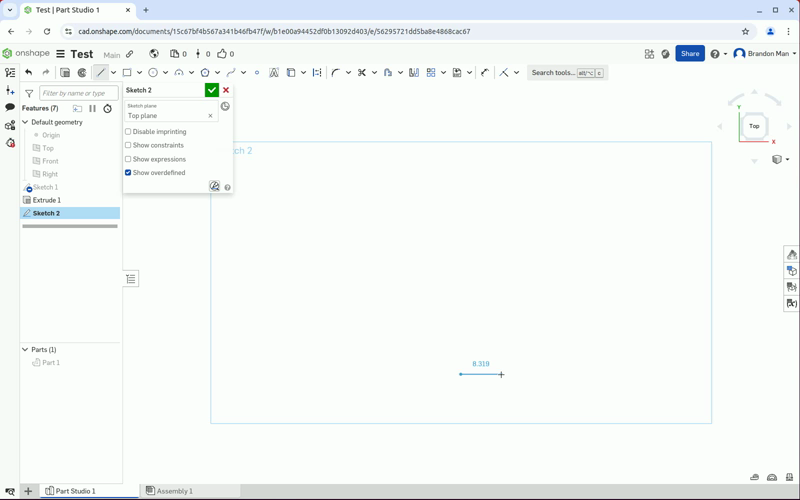
key_down(shift)
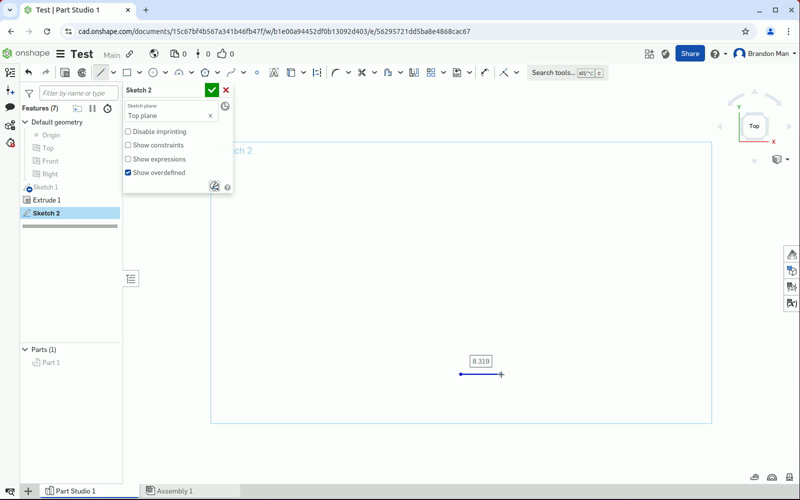
mouse_move(531, 374)
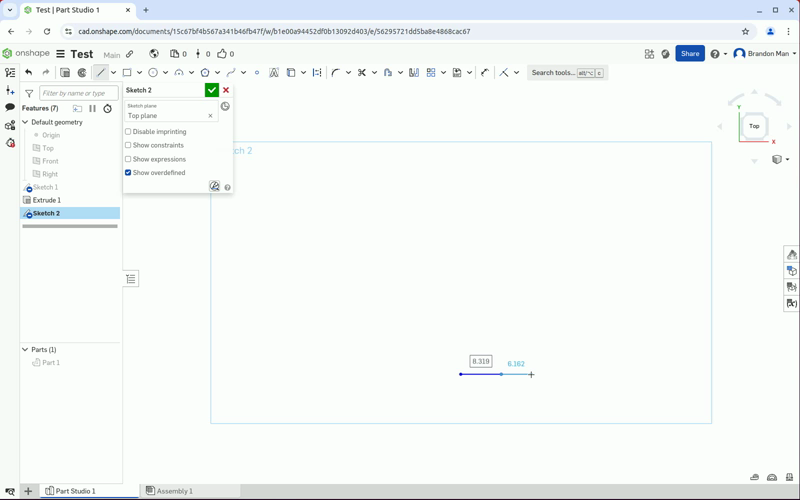
mouse_move(501, 315)
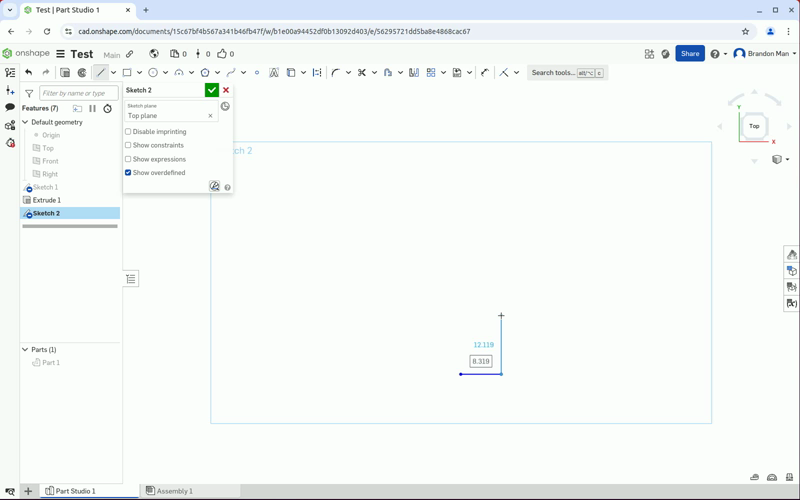
click(501, 315)
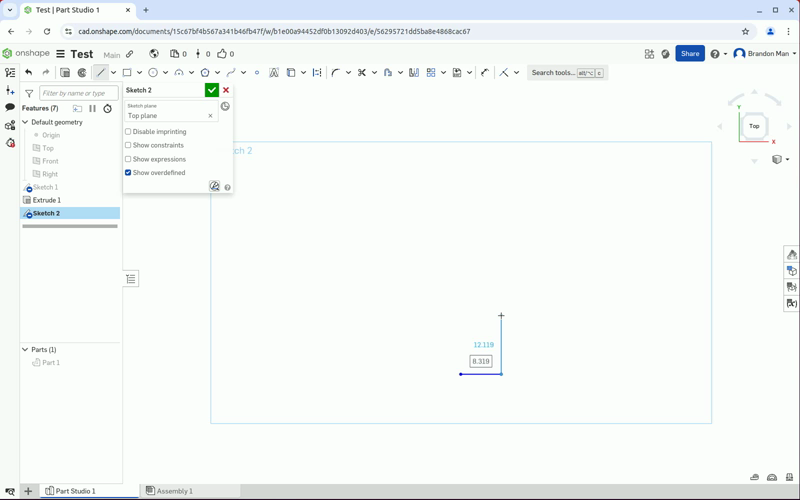
key_up(shift)
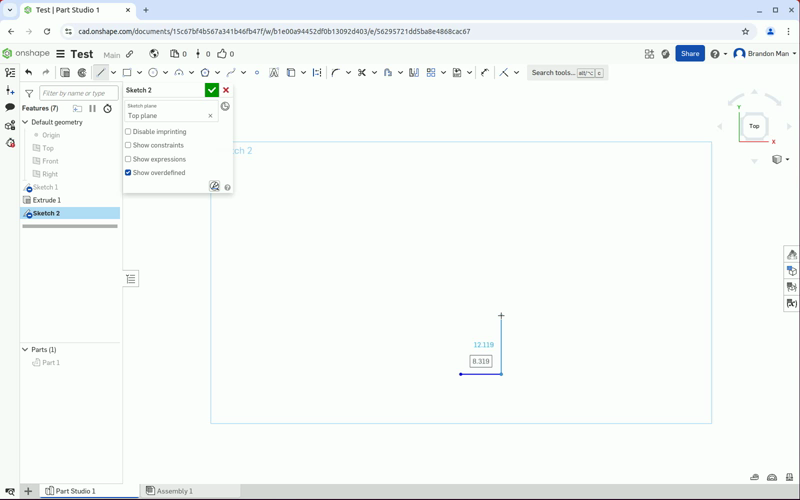
key_down(shift)
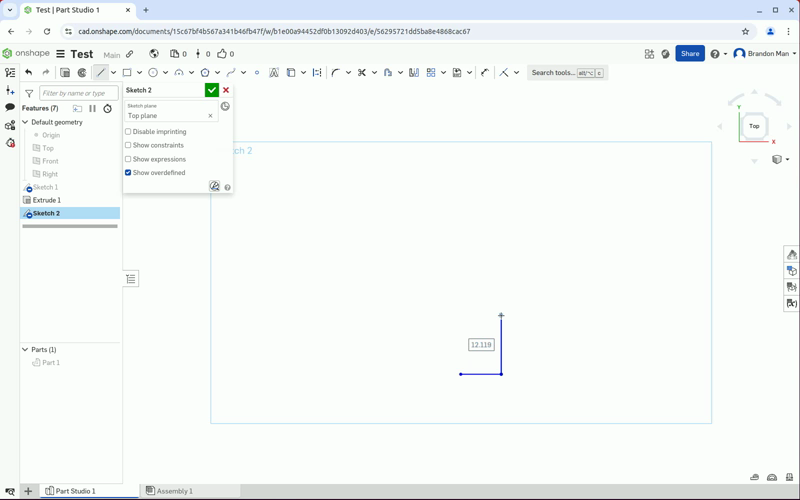
mouse_move(531, 315)
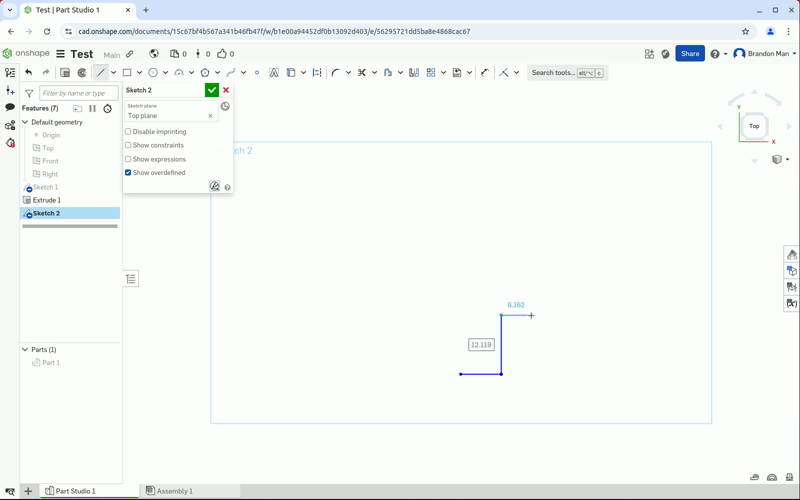
mouse_move(460, 315)
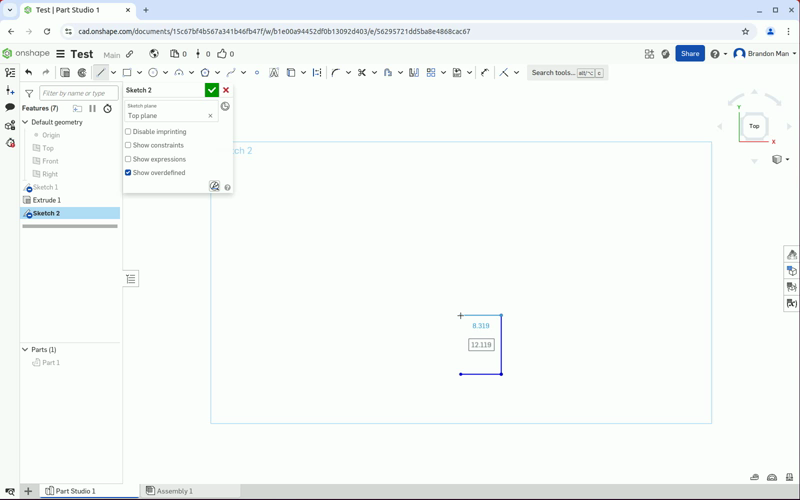
click(460, 315)
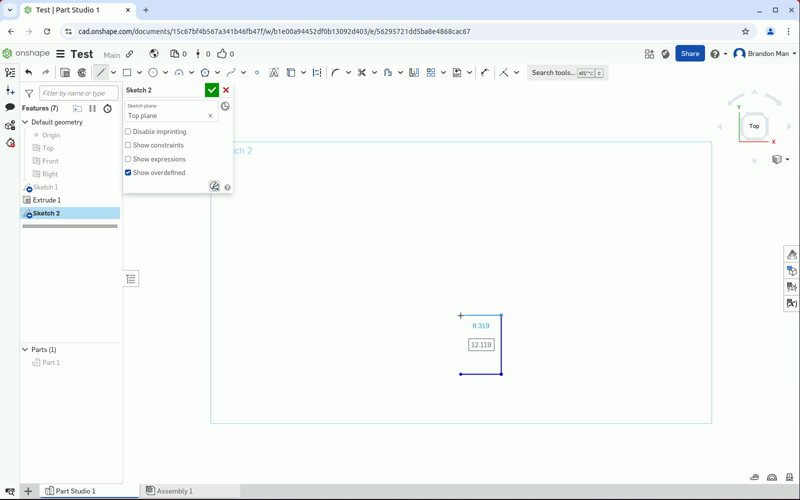
key_up(shift)
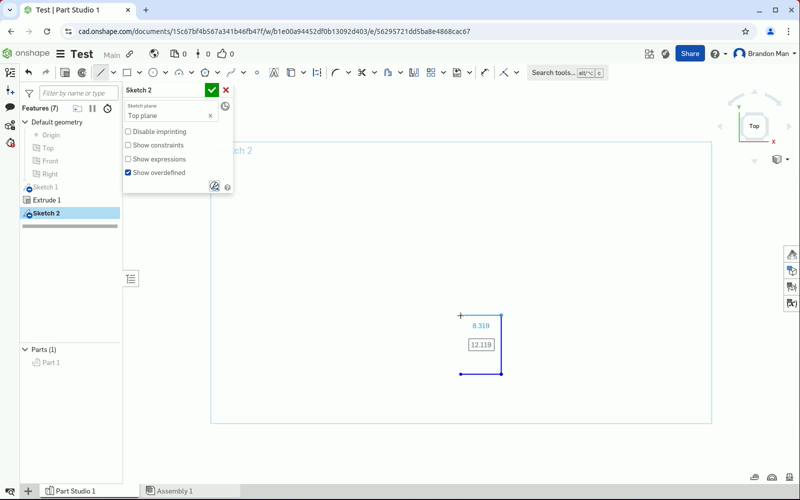
mouse_move(490, 315)
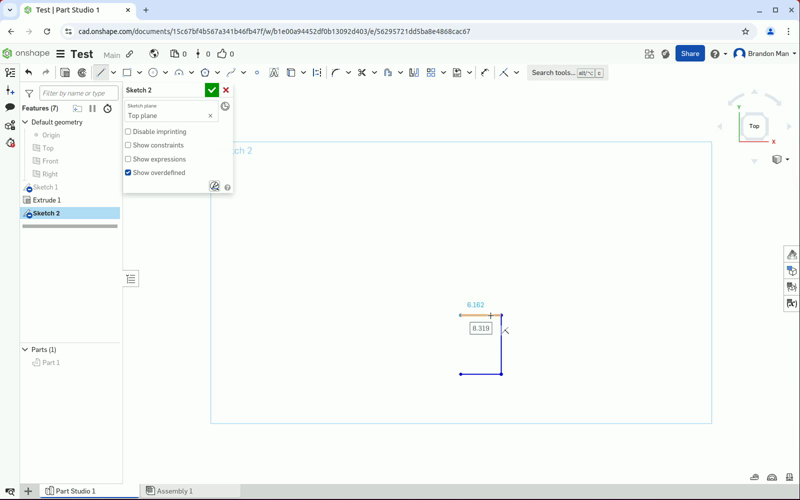
key_down(shift)
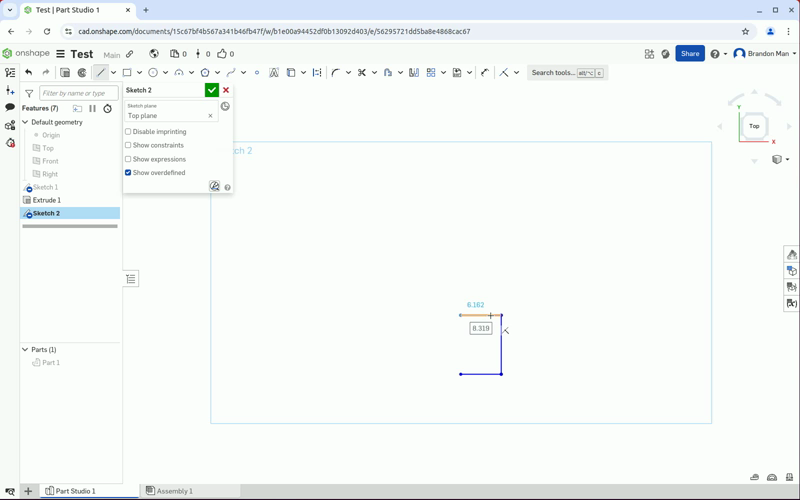
mouse_move(460, 374)
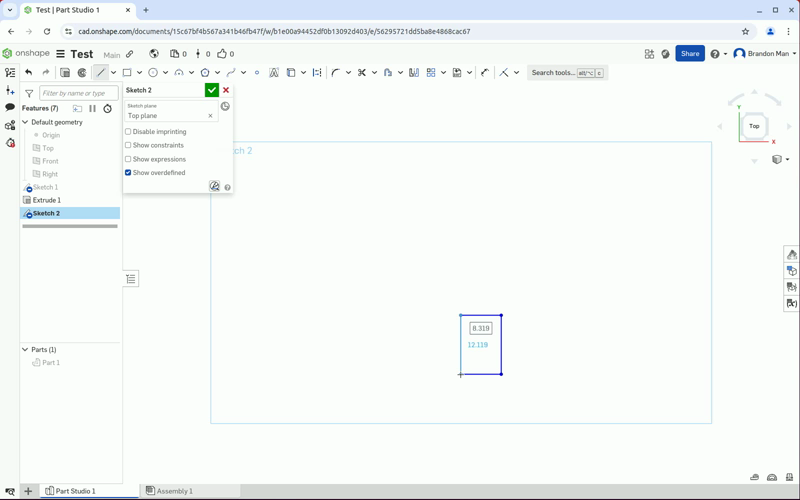
key_up(shift)
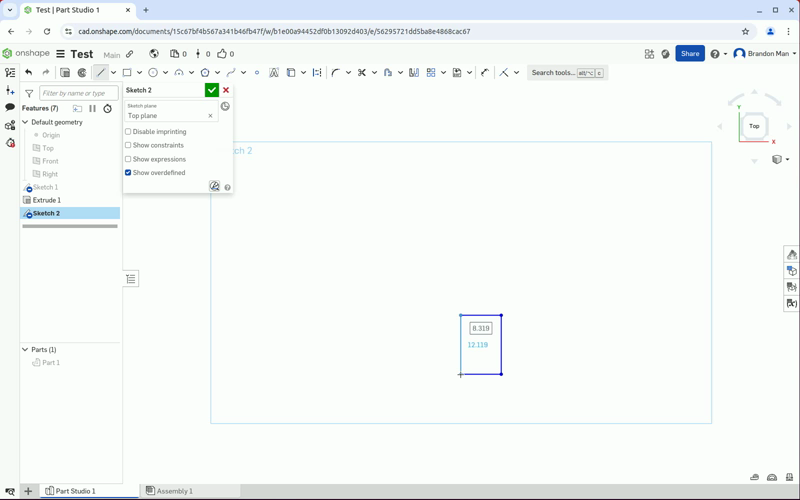
click(460, 374)
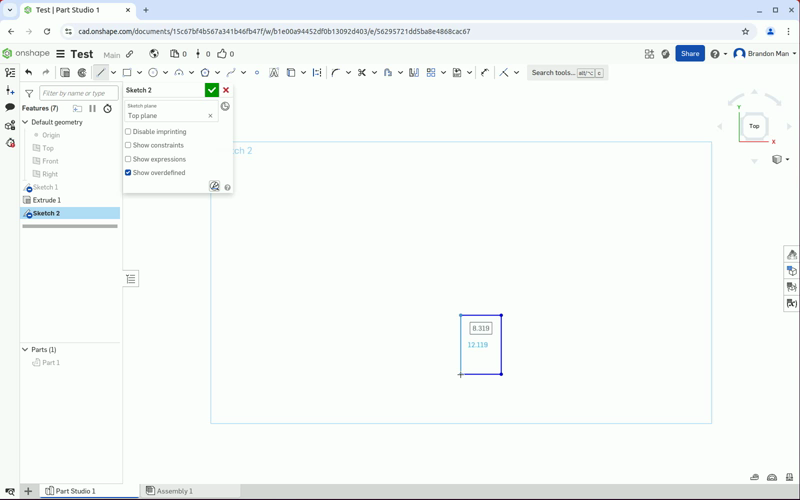
key(esc)
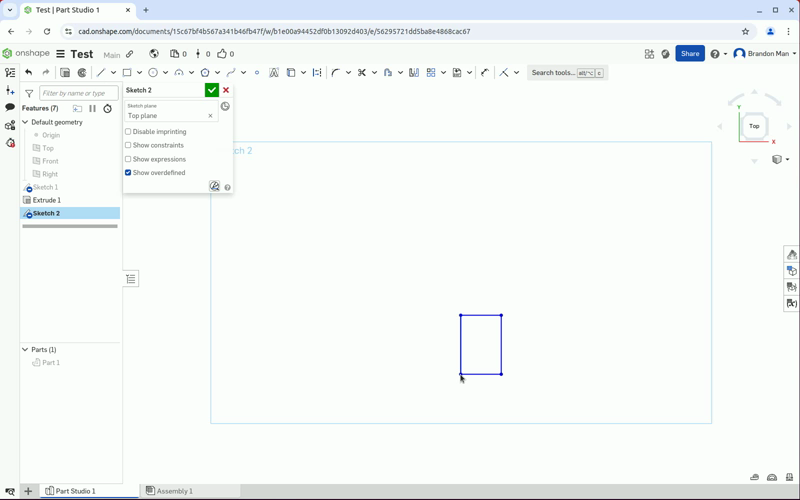
mouse_move(484, 336)
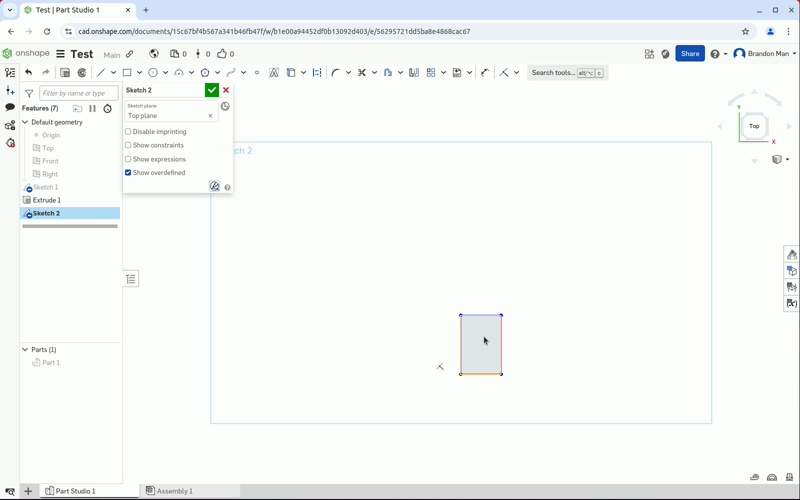
click(484, 336)
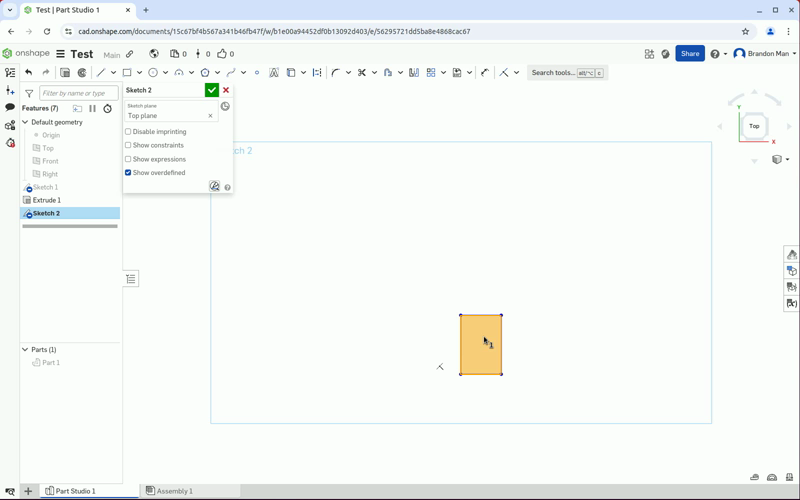
mouse_move(73, 352)
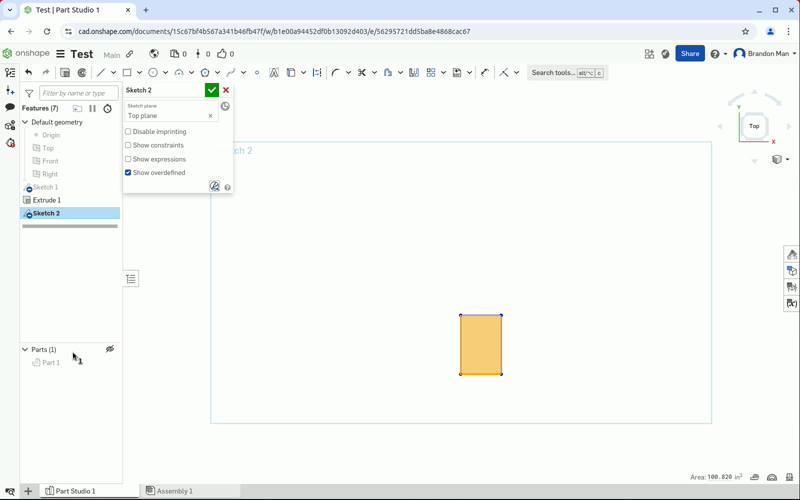
key(shift+y)
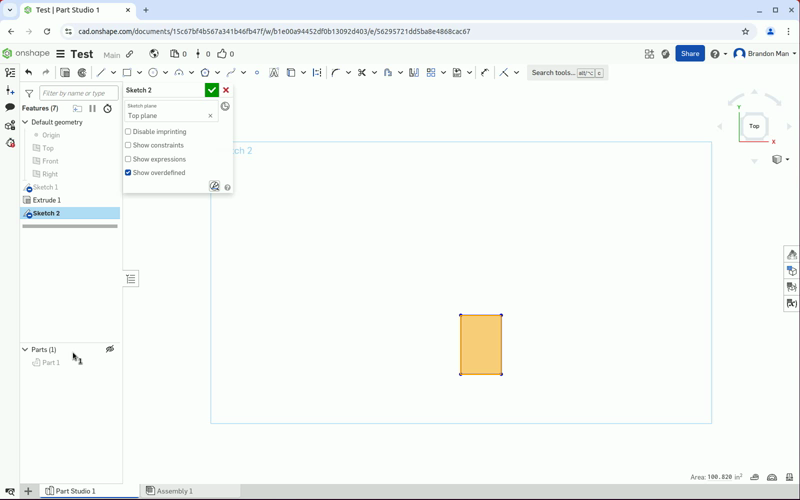
key(shift+e)
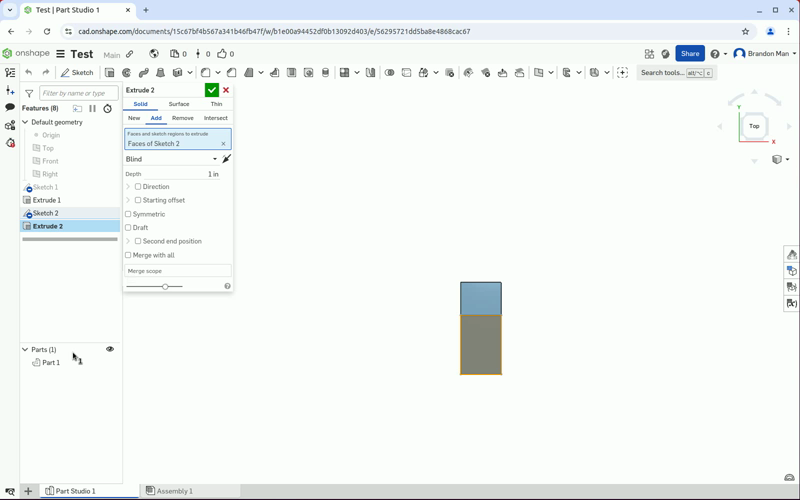
mouse_move(143, 106)
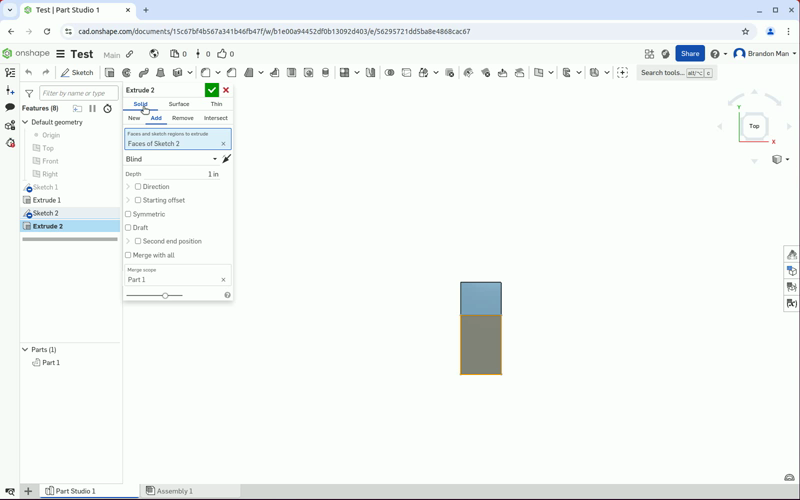
click(143, 106)
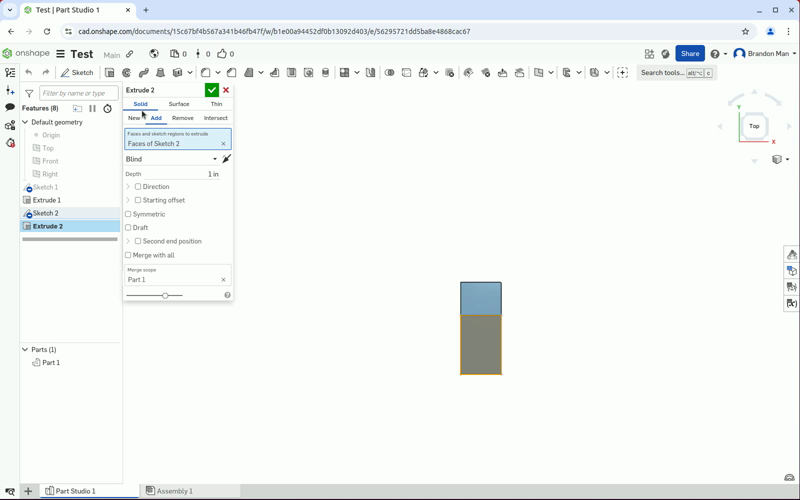
mouse_move(137, 120)
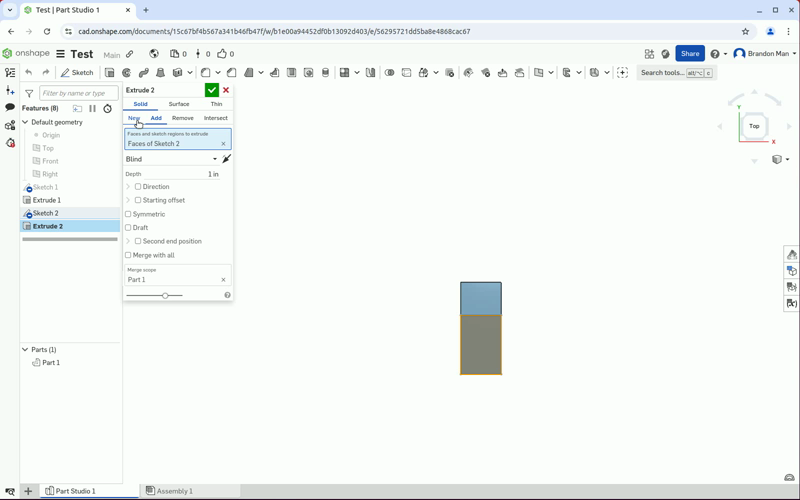
click(137, 120)
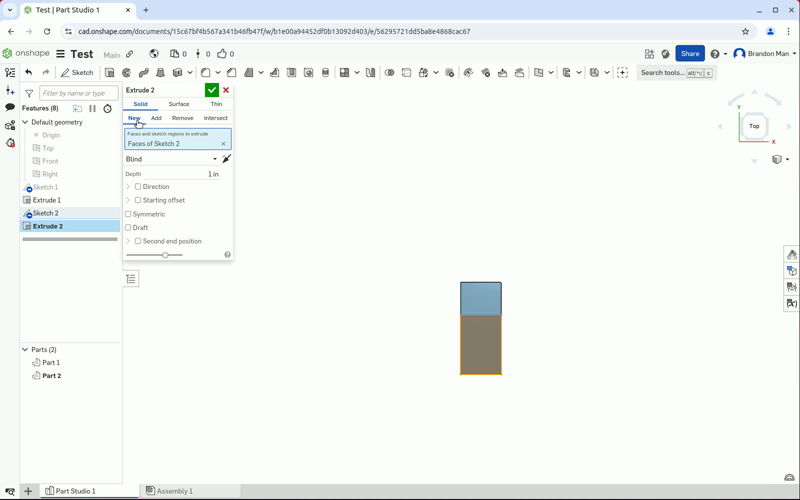
key(tab, 4)
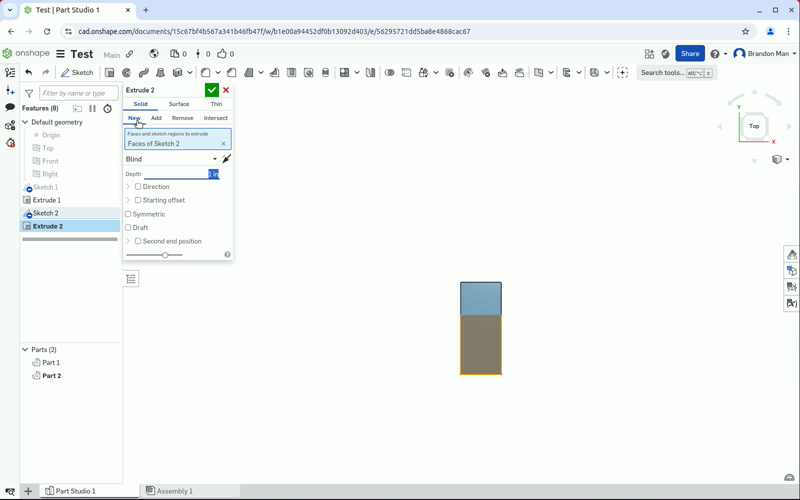
text(-0.241)
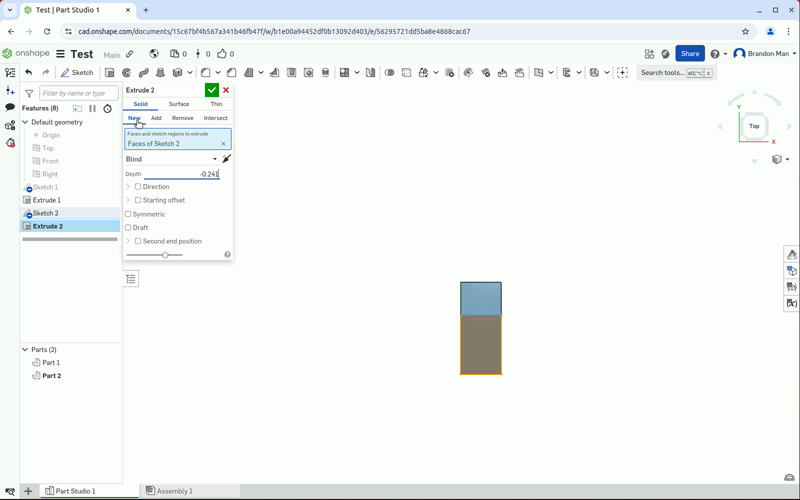
key(enter)
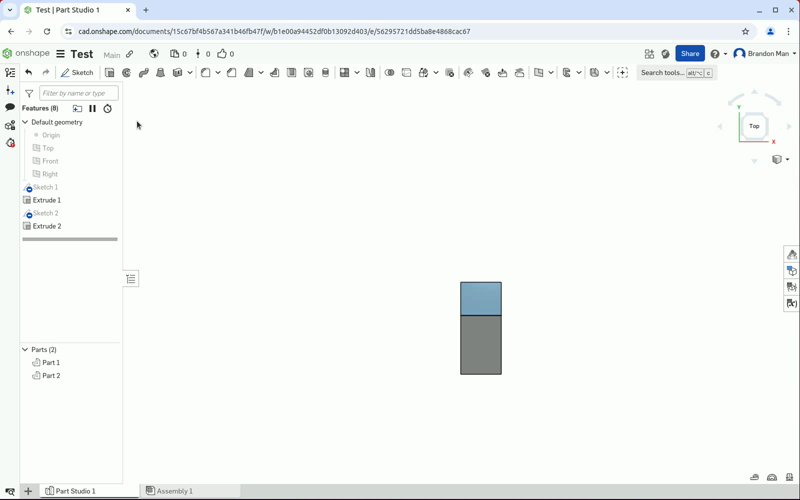
key(shift+h)
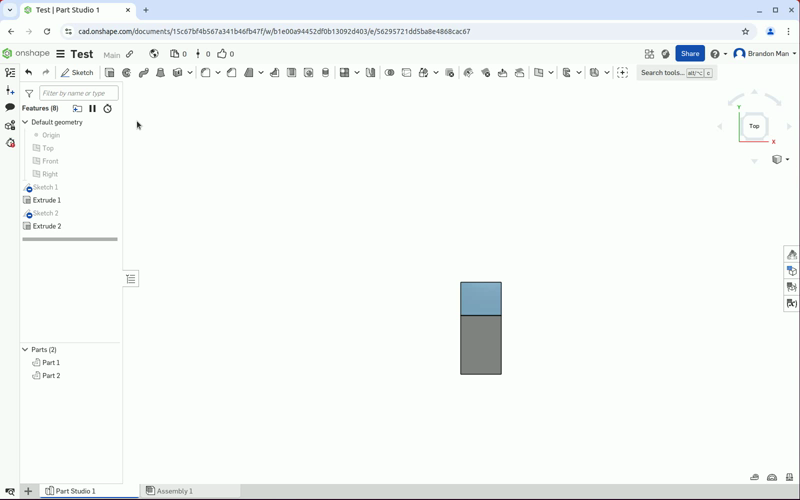
key(shift+h)
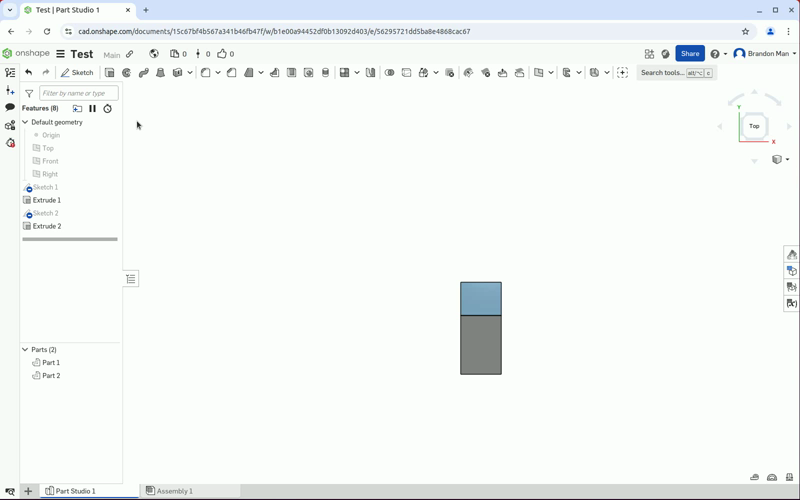
mouse_move(73, 189)
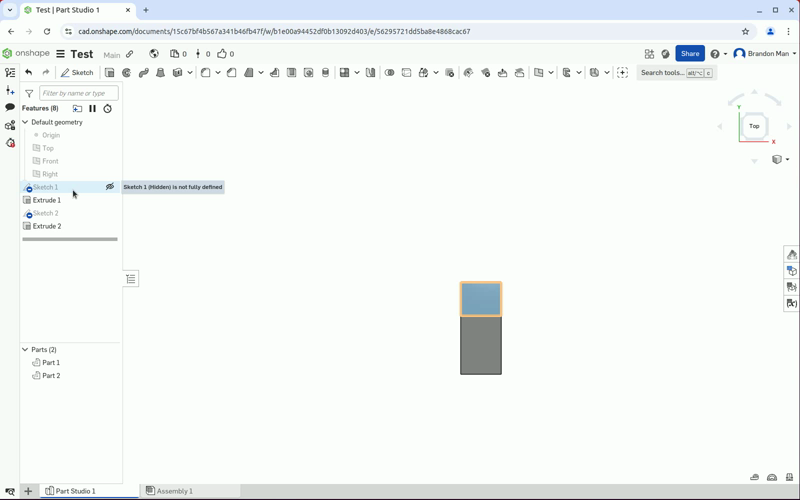
click(73, 189)
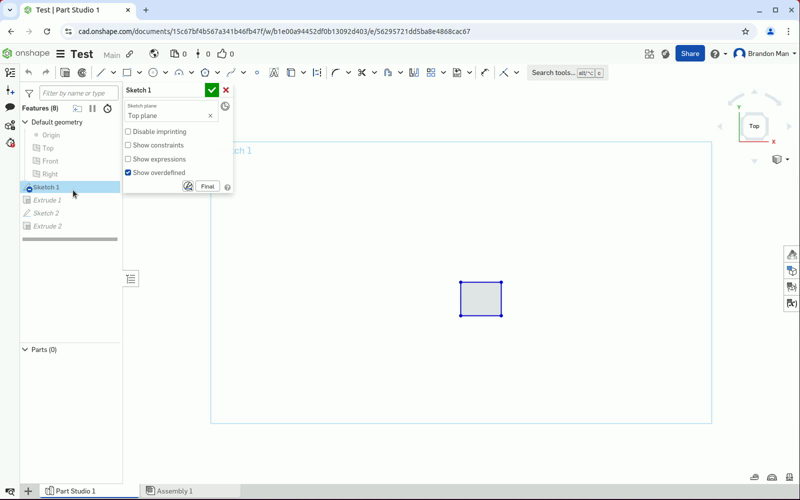
mouse_move(229, 92)
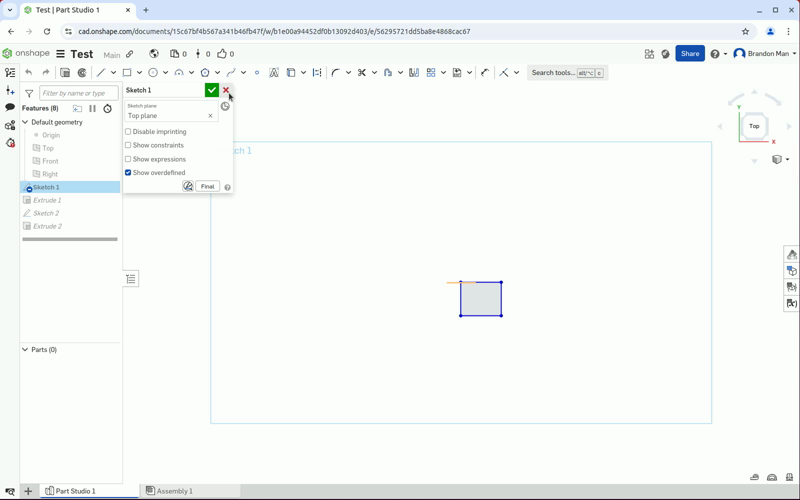
click(229, 92)
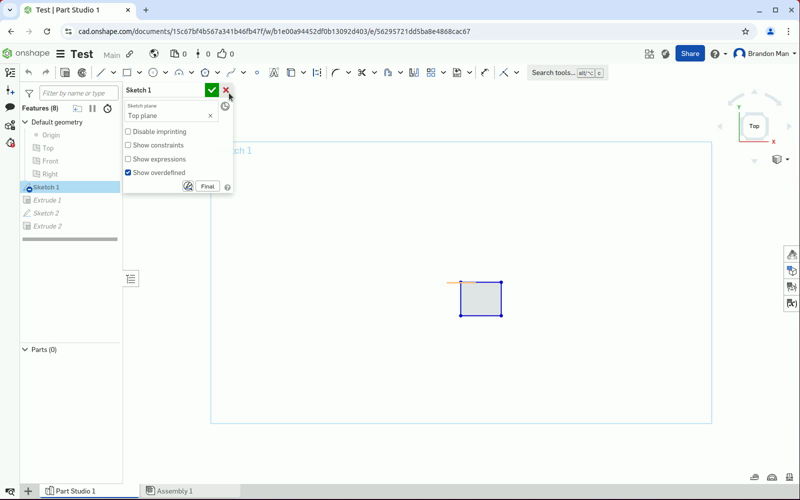
key(shift+s)
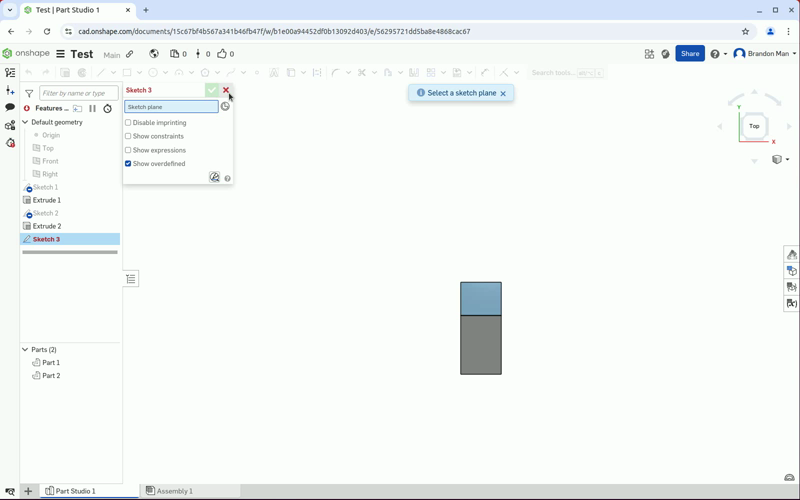
mouse_move(73, 150)
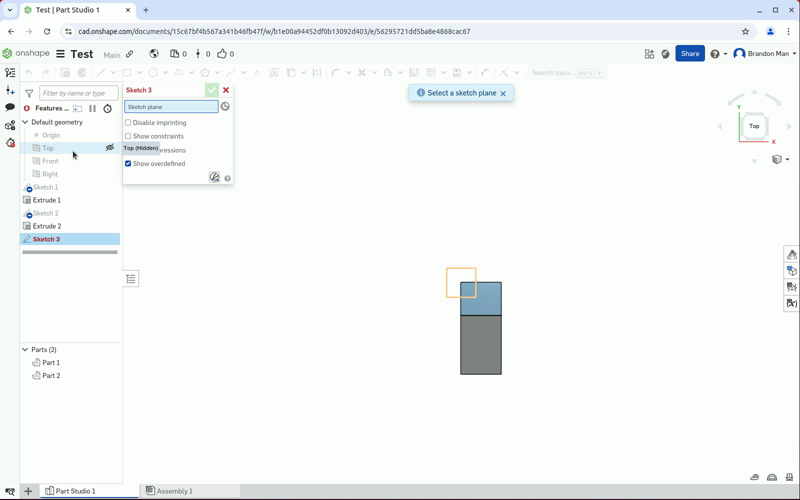
click(73, 150)
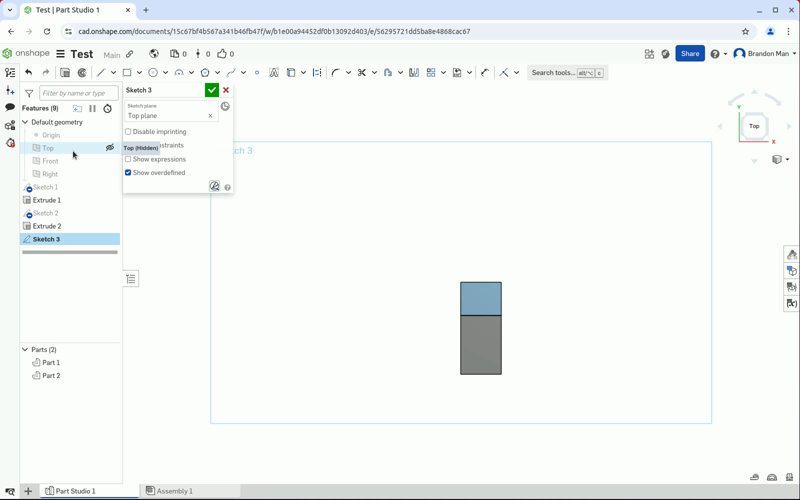
mouse_move(73, 352)
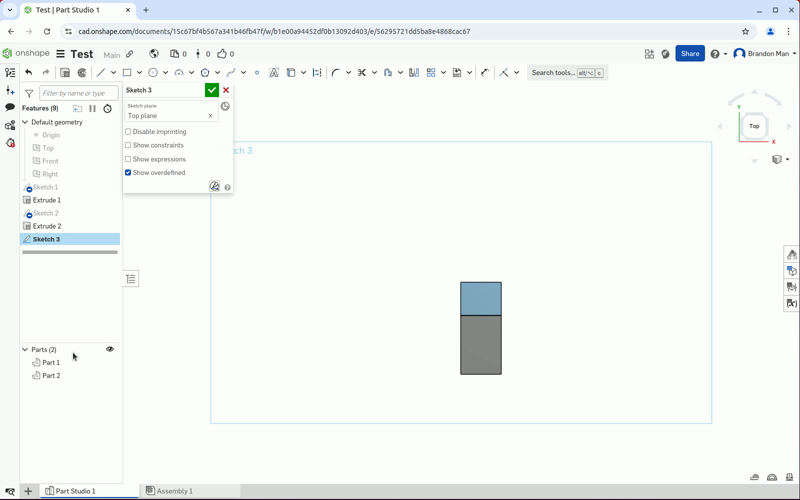
key(y)
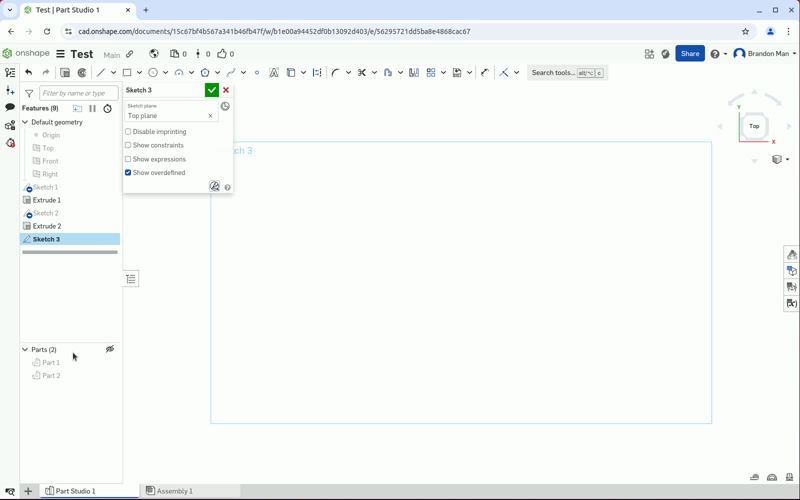
key(l)
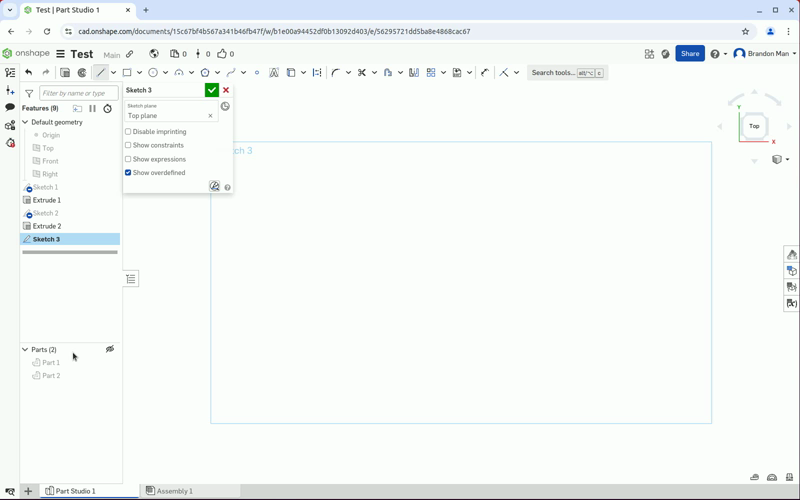
key_down(shift)
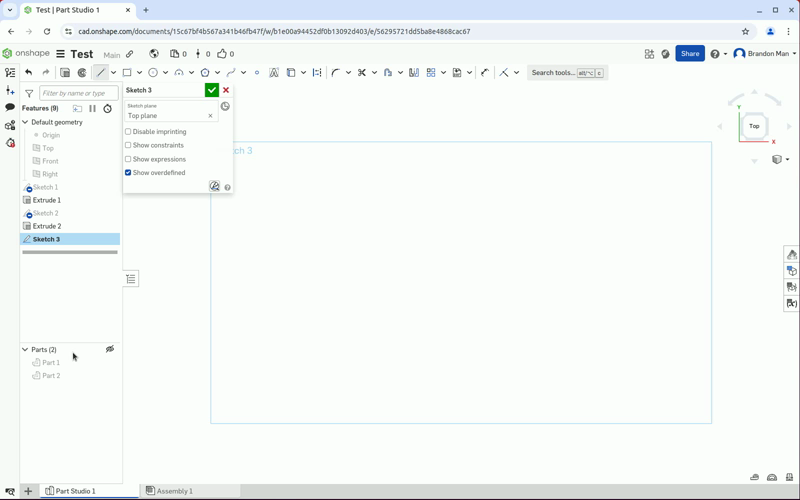
mouse_move(447, 395)
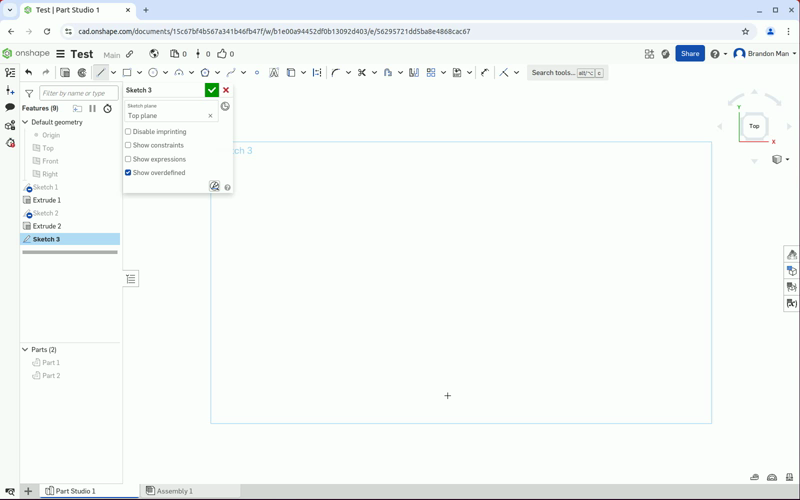
click(447, 395)
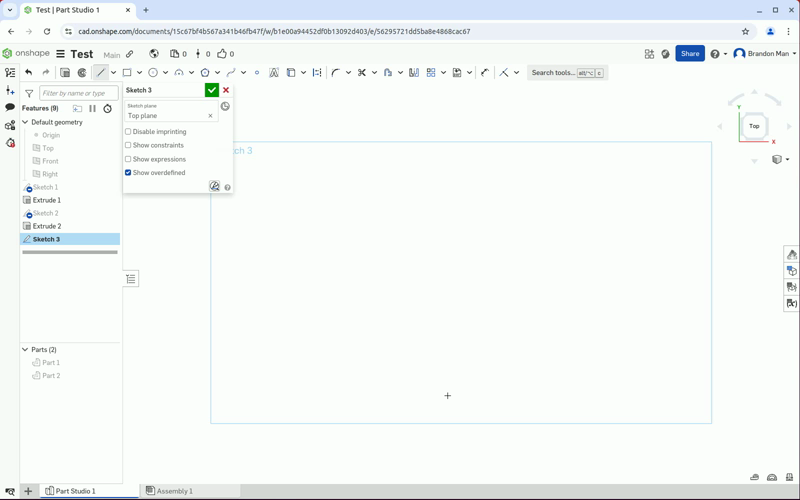
key_up(shift)
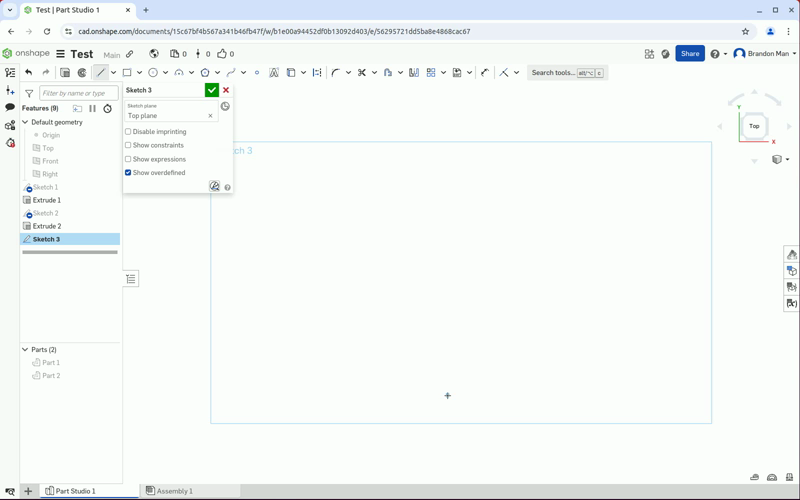
key_down(shift)
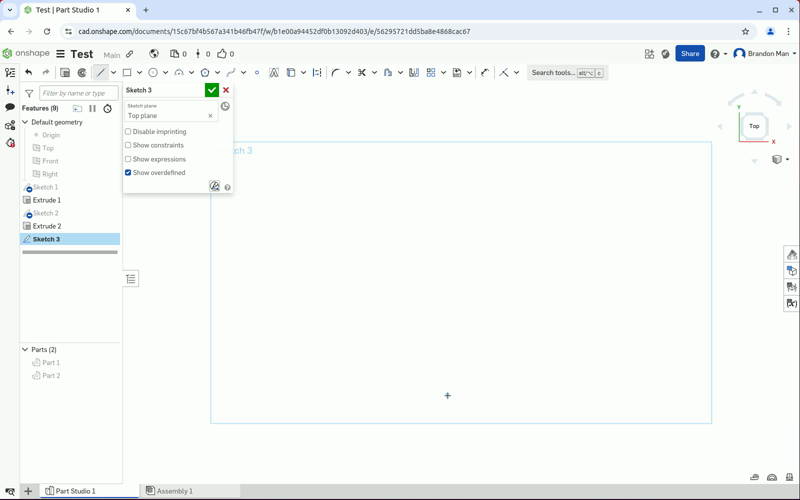
mouse_move(477, 395)
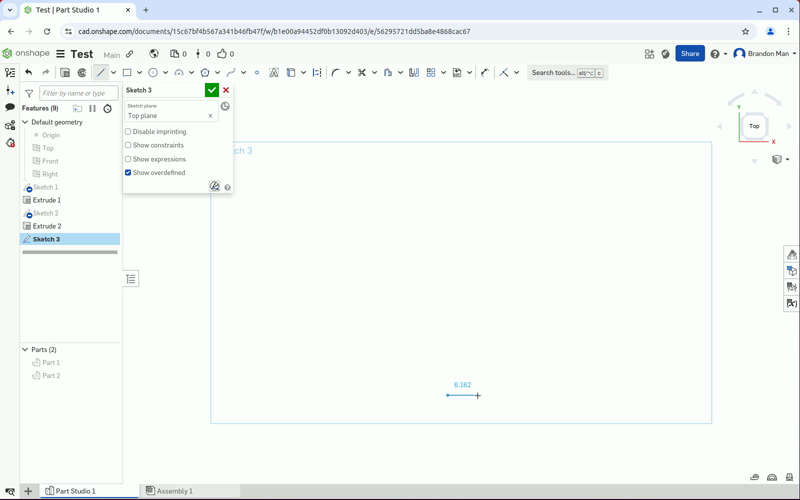
mouse_move(501, 395)
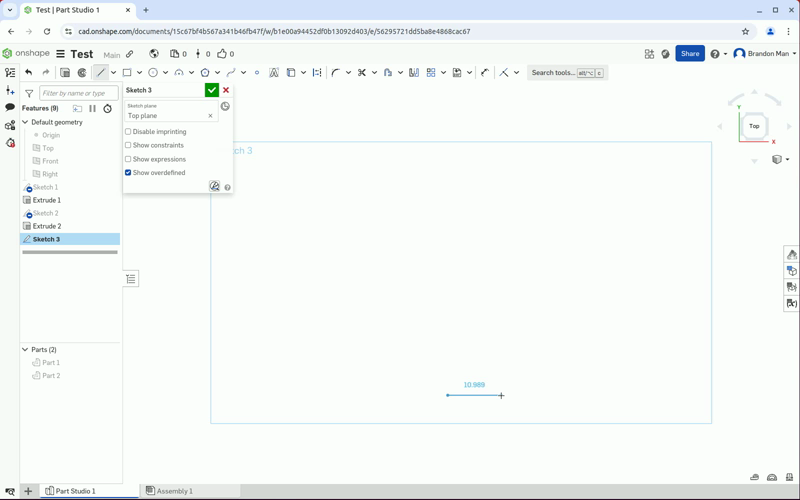
click(501, 395)
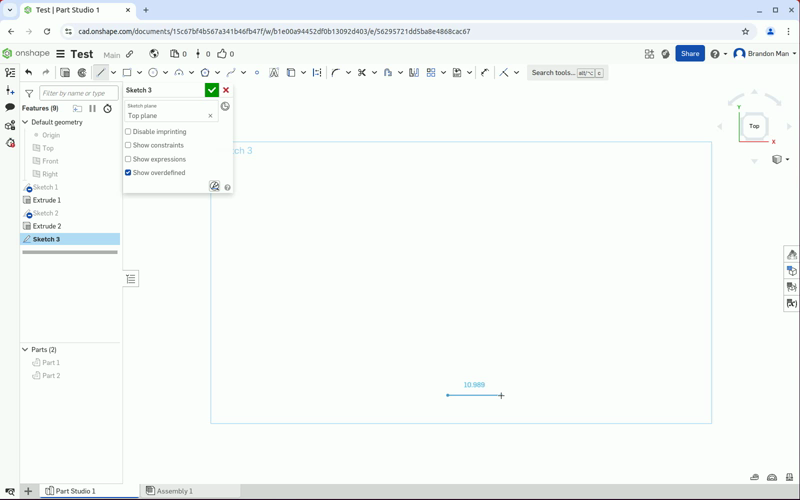
key_up(shift)
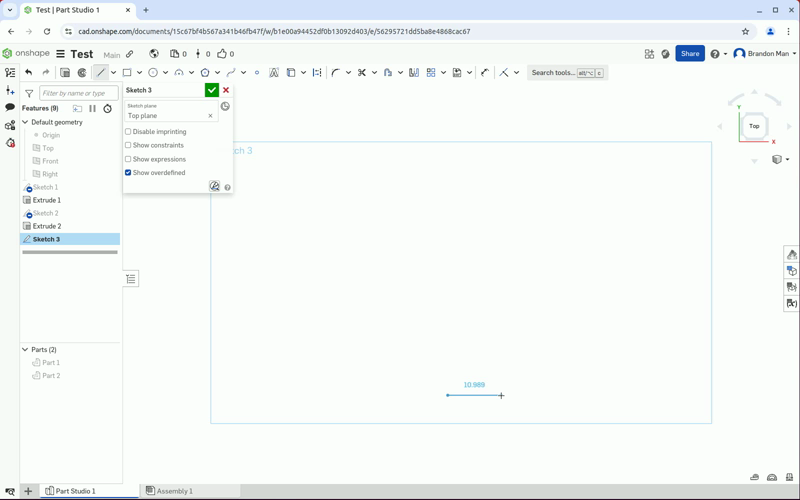
key_down(shift)
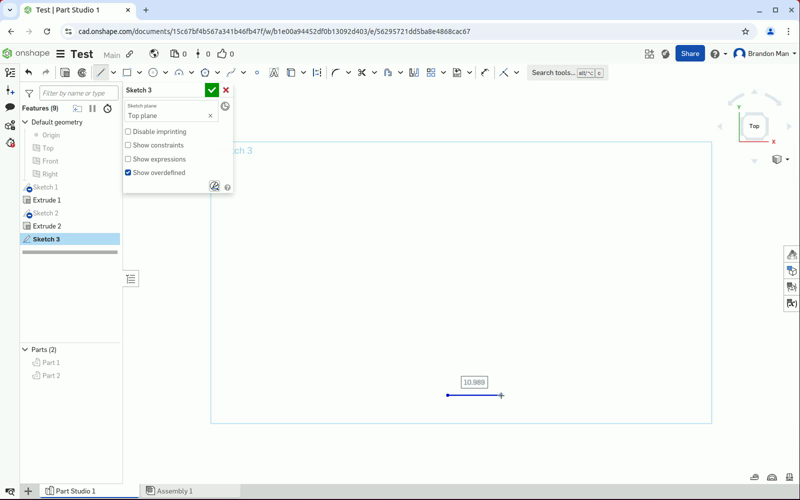
mouse_move(531, 395)
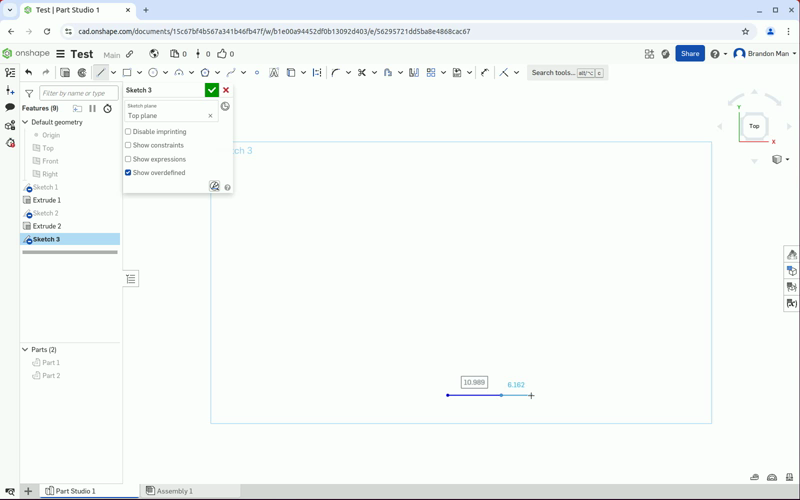
mouse_move(501, 374)
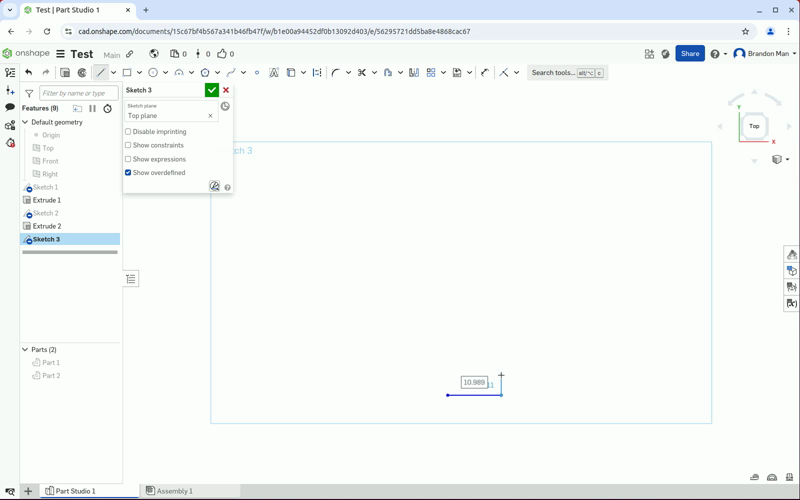
click(501, 374)
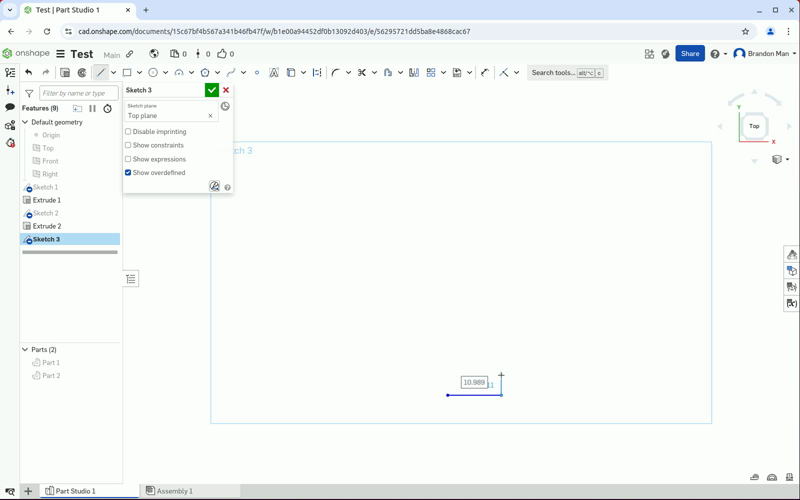
key_up(shift)
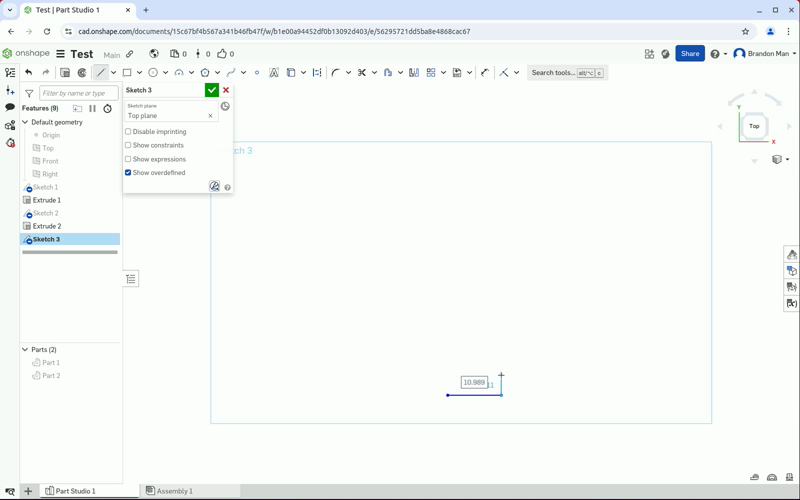
key_down(shift)
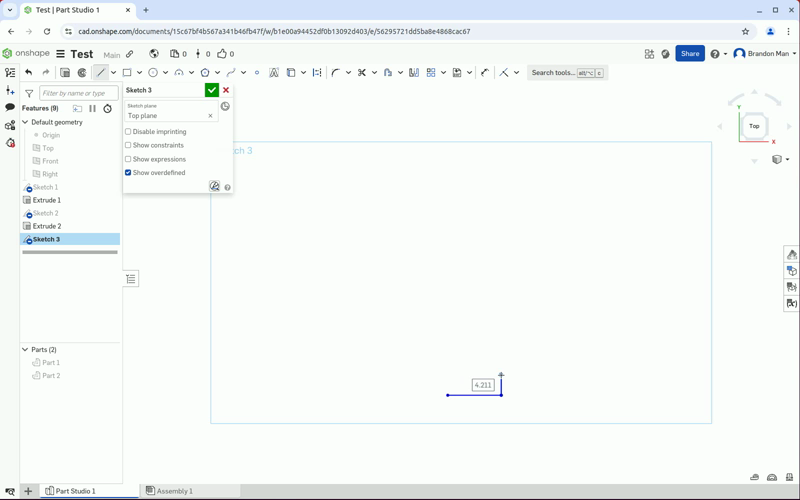
mouse_move(531, 374)
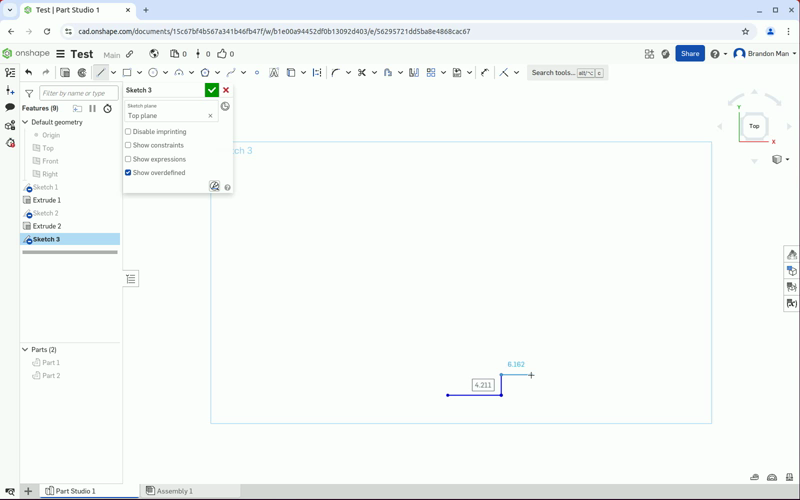
mouse_move(460, 374)
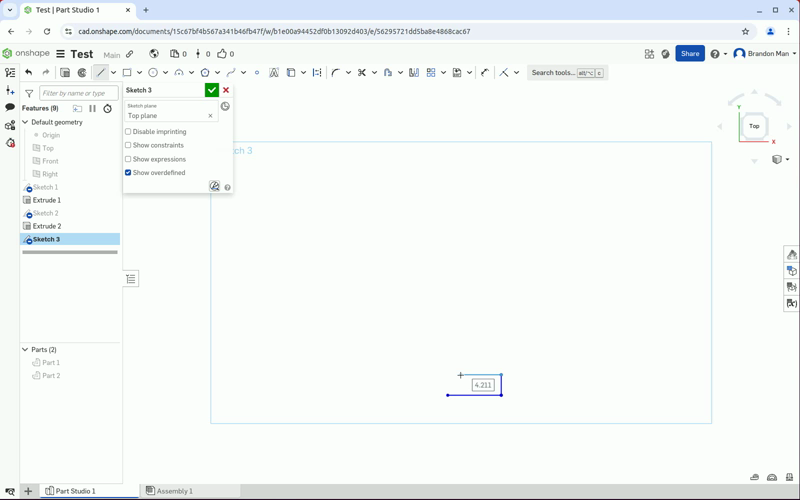
click(460, 374)
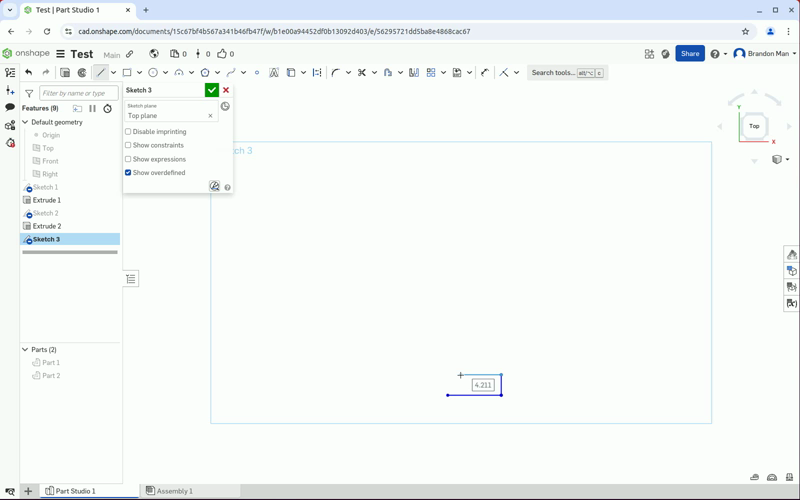
key_up(shift)
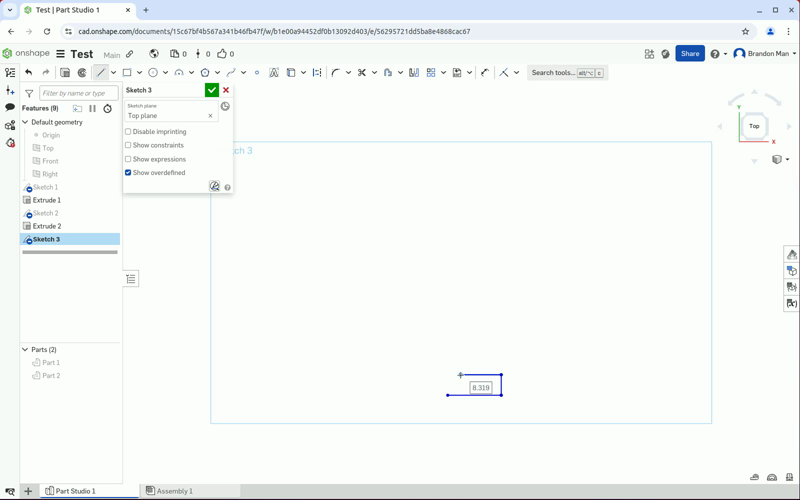
key_down(shift)
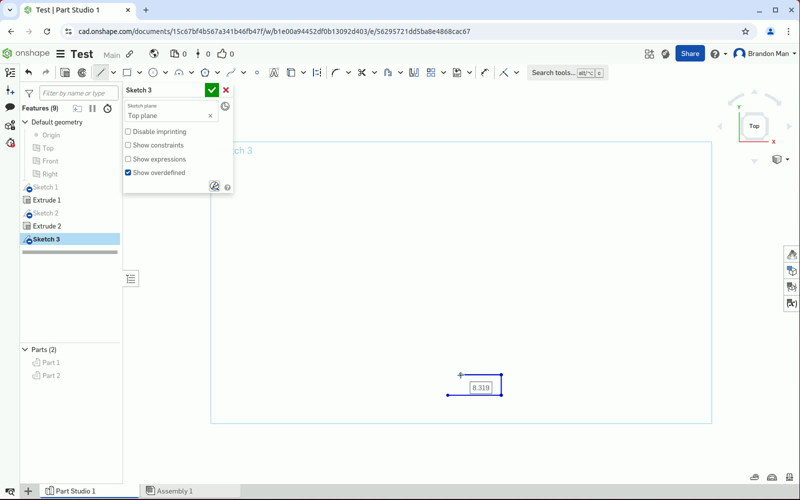
mouse_move(490, 374)
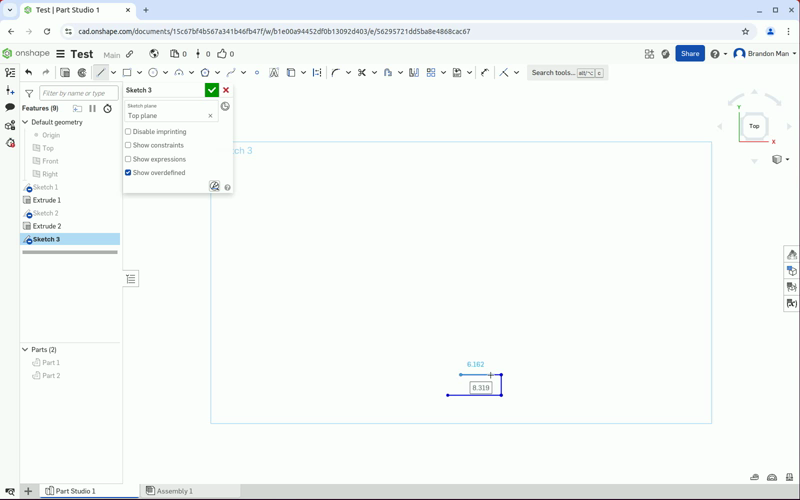
mouse_move(447, 374)
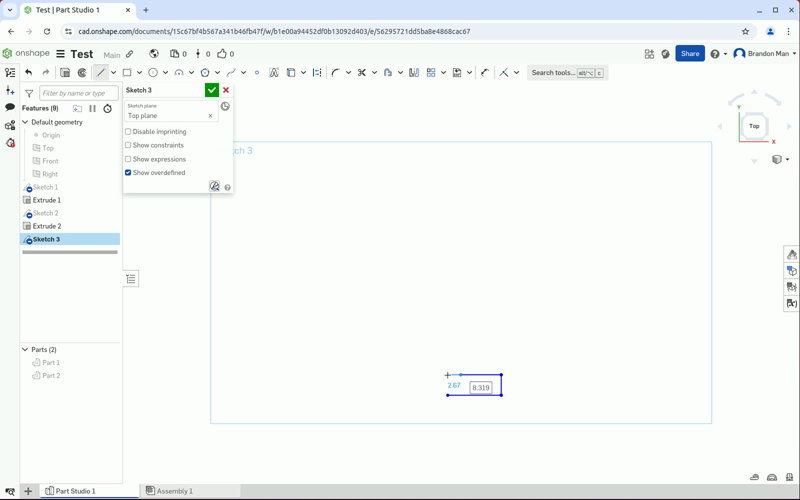
click(447, 374)
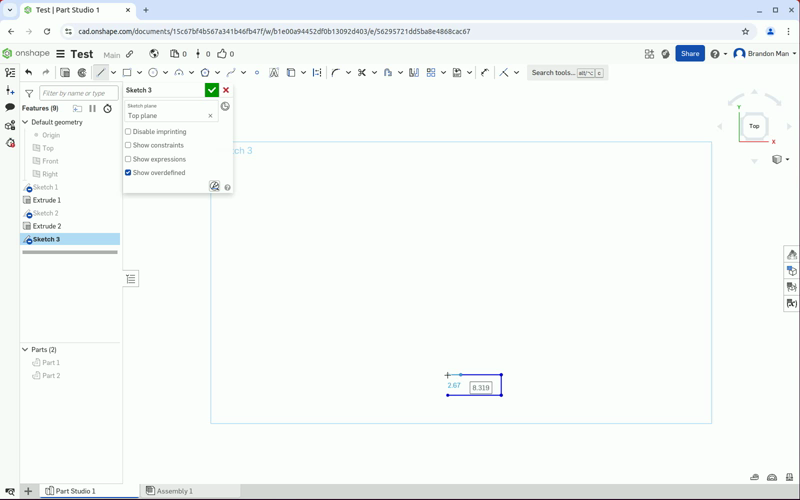
key_up(shift)
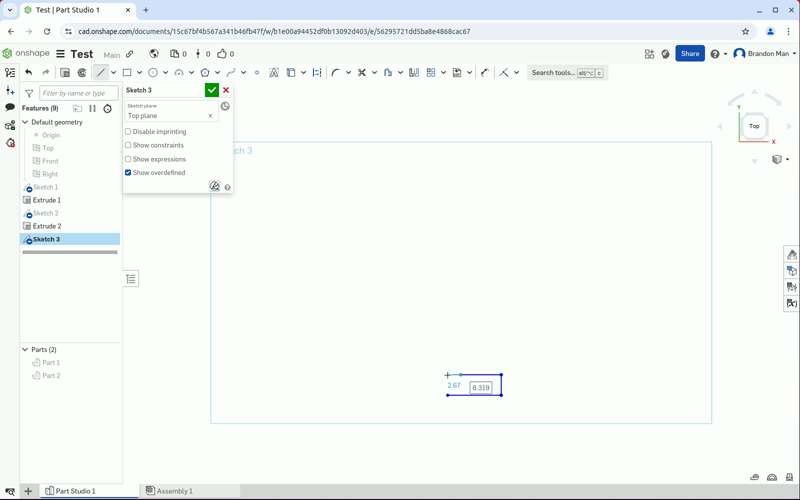
mouse_move(477, 374)
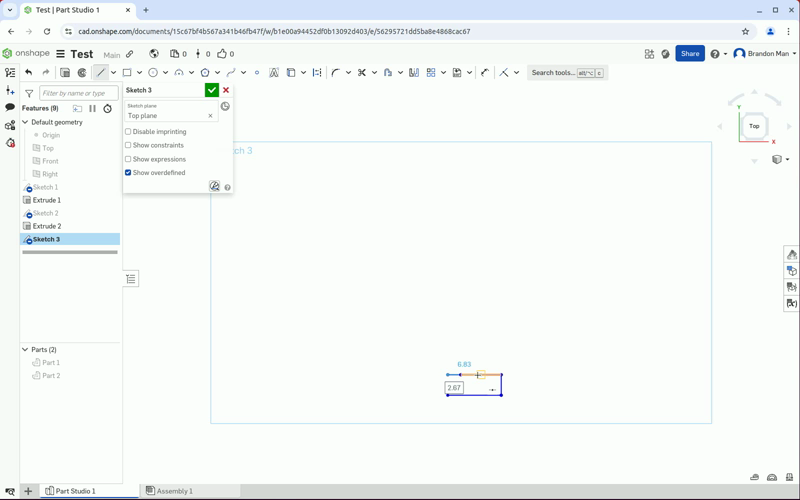
key_down(shift)
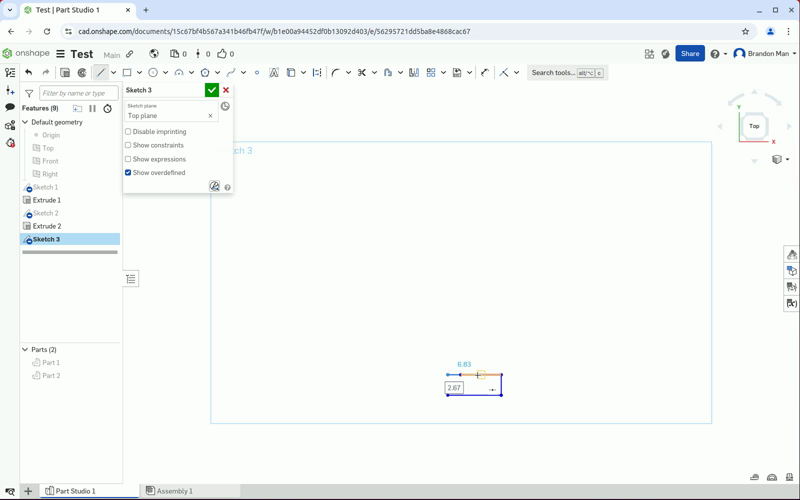
mouse_move(447, 395)
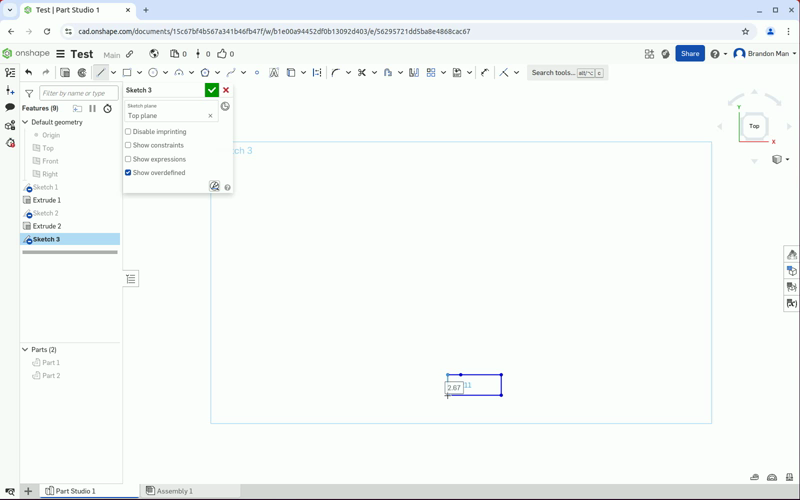
key_up(shift)
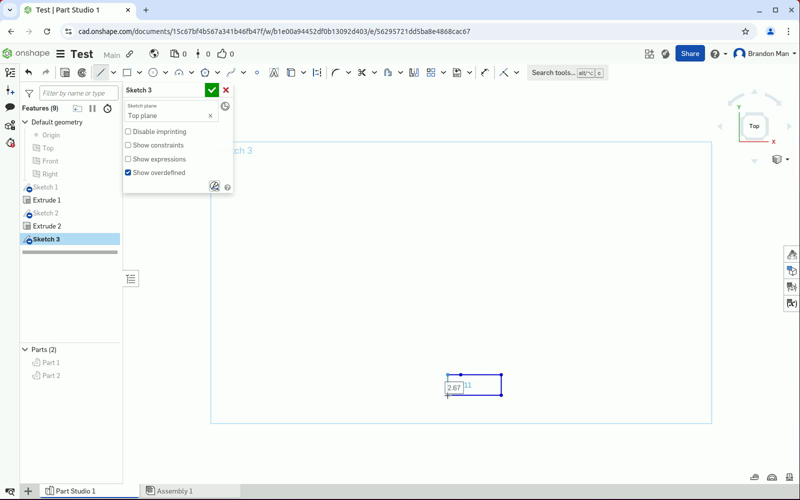
click(447, 395)
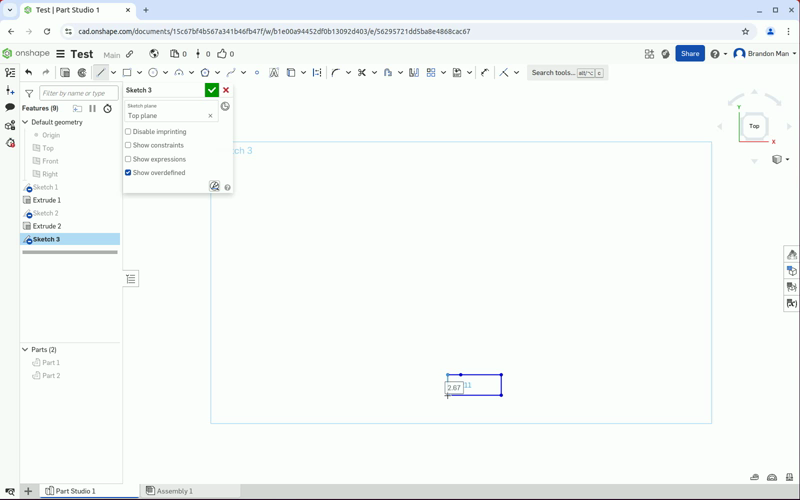
key(esc)
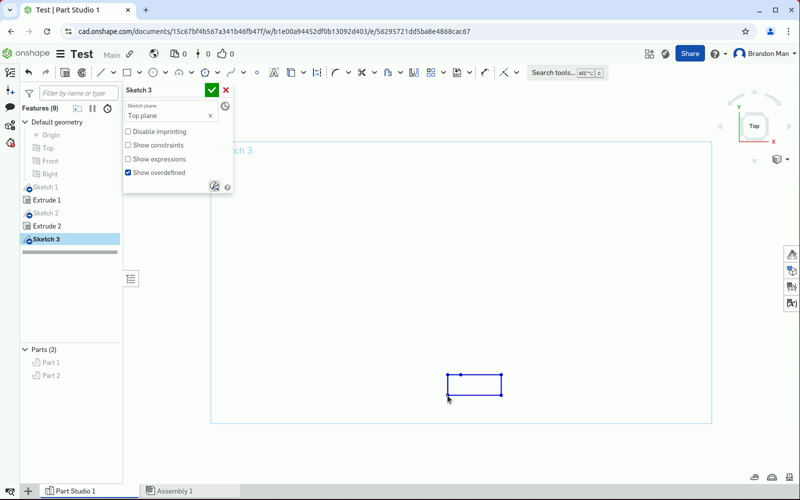
mouse_move(496, 386)
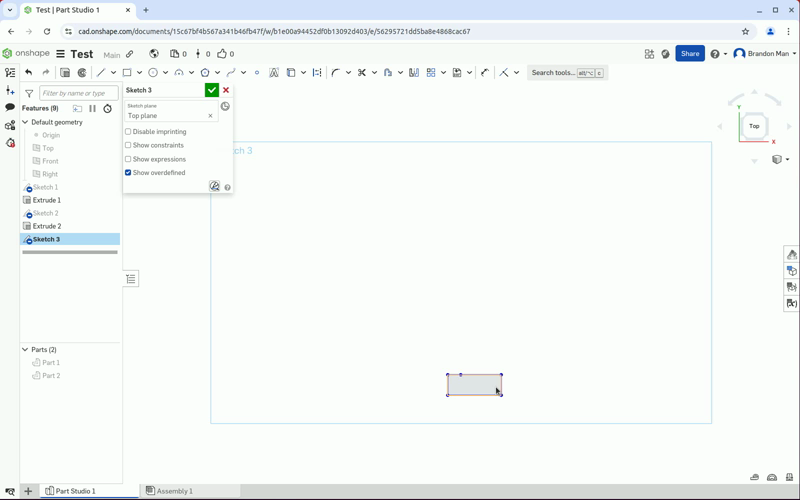
scroll(6)
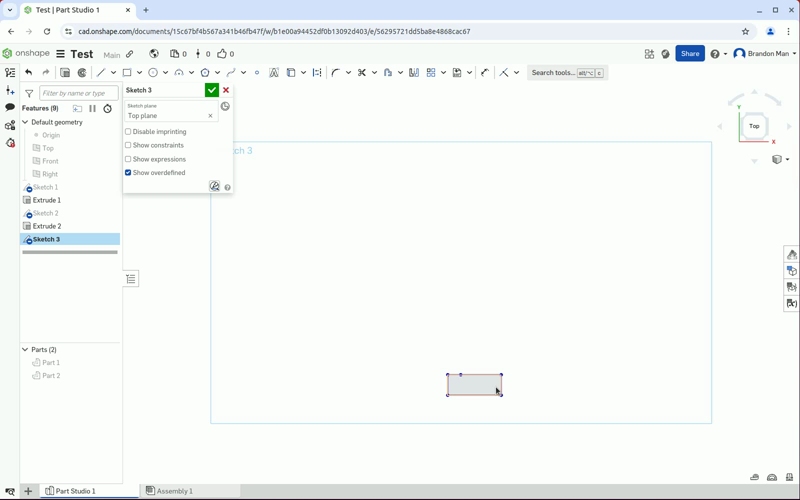
scroll(6)
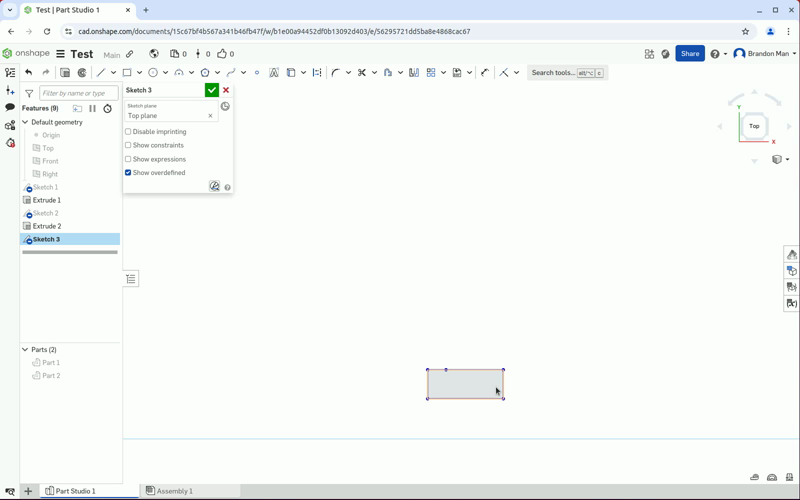
scroll(6)
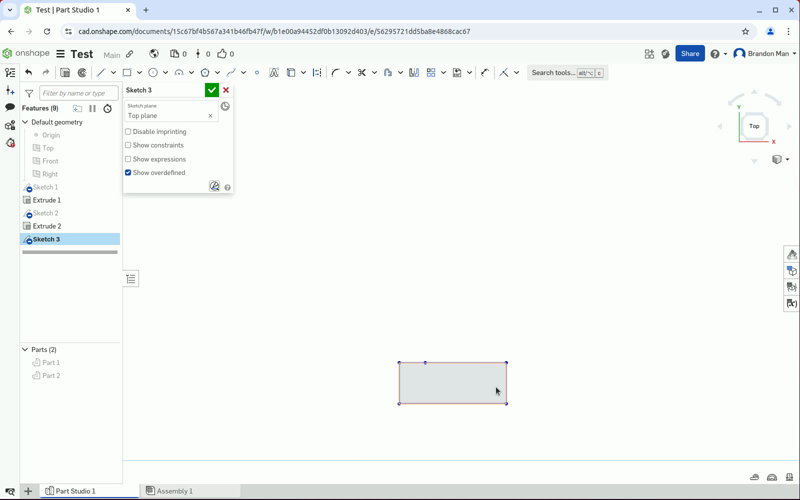
scroll(6)
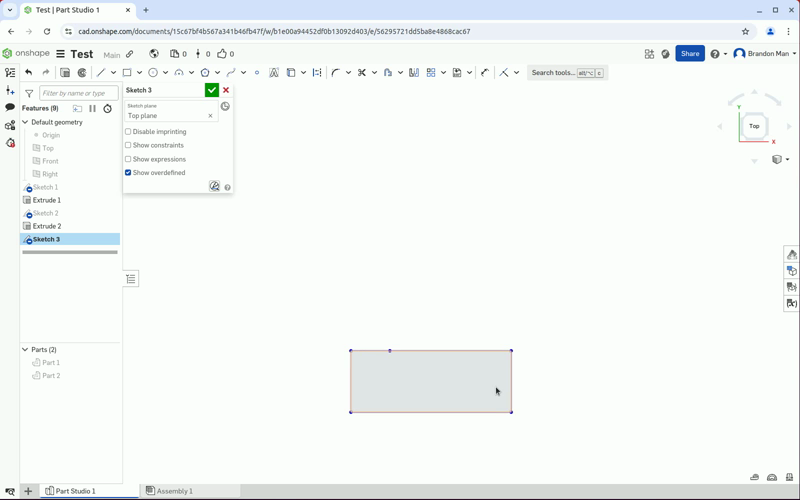
scroll(6)
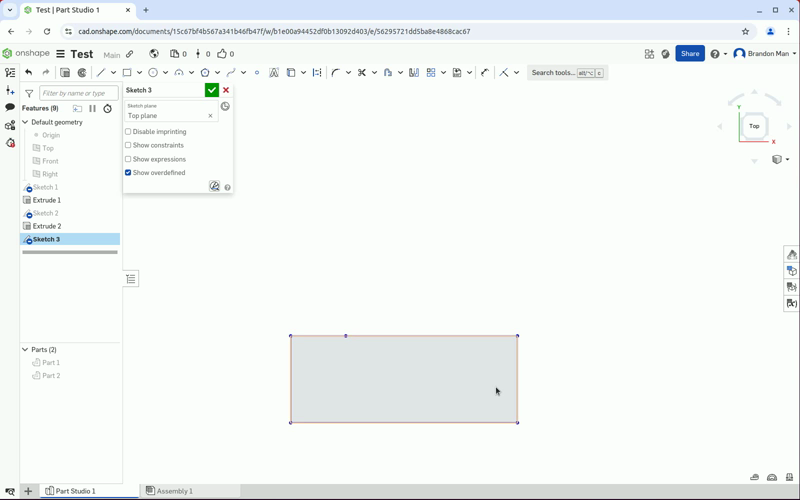
scroll(6)
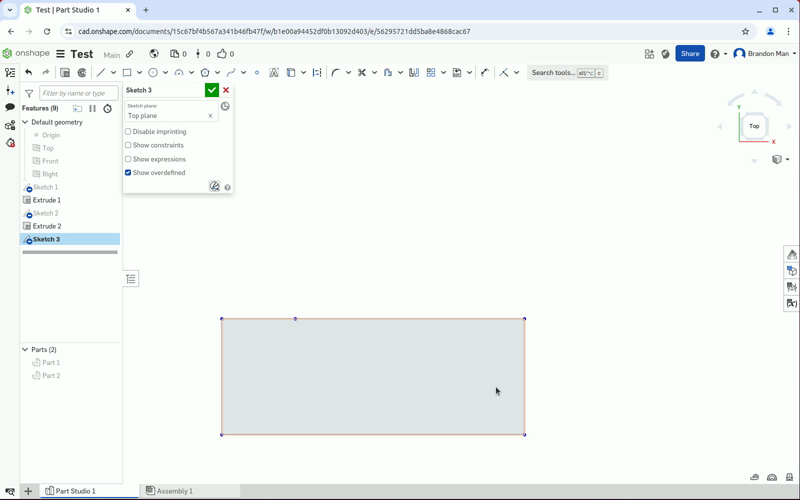
scroll(6)
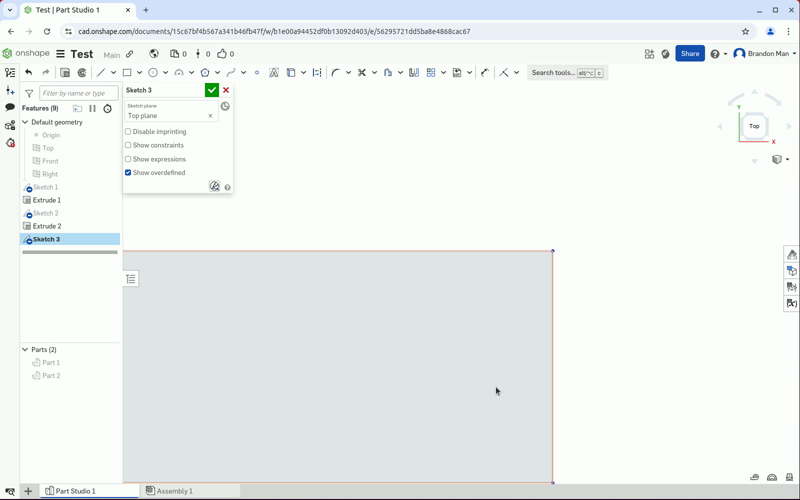
click(496, 386)
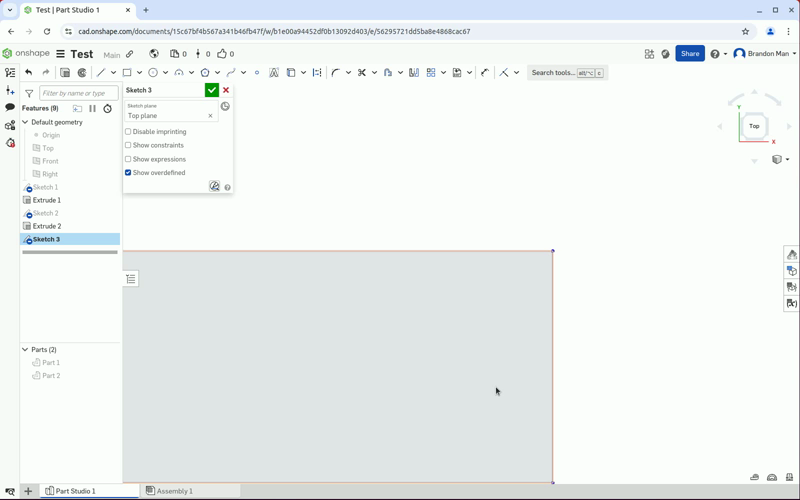
scroll(-6)
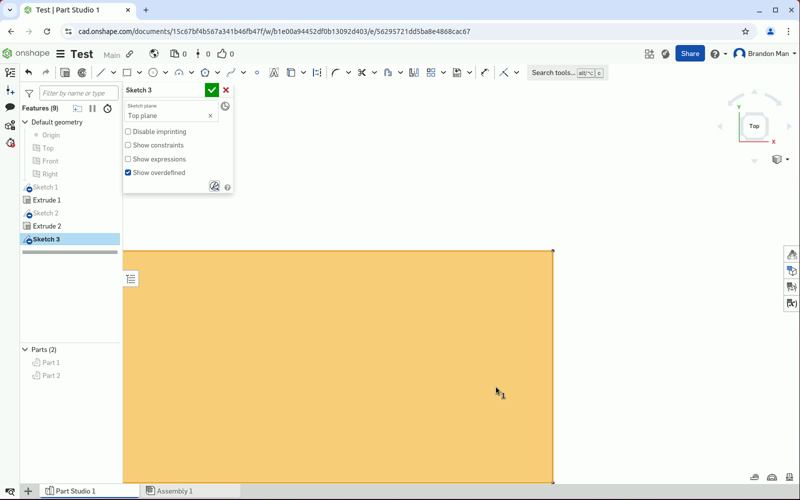
scroll(-6)
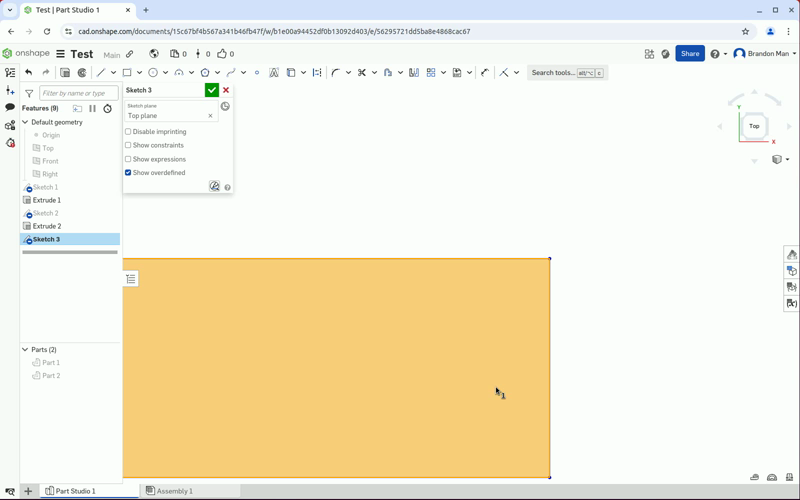
scroll(-6)
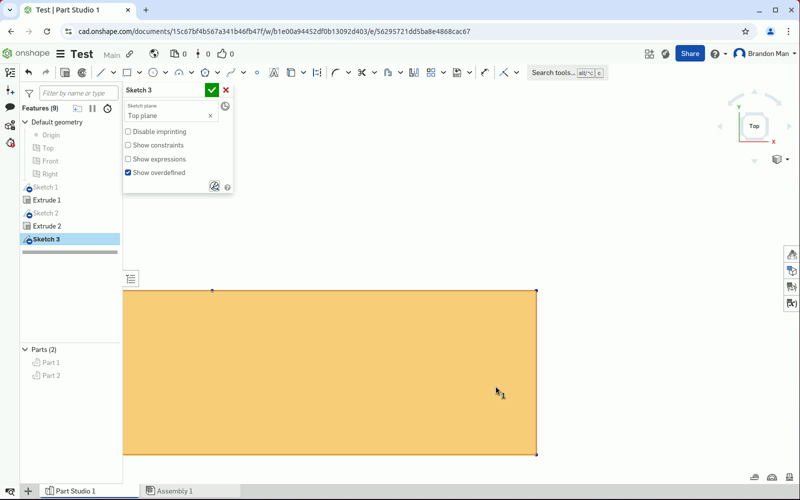
scroll(-6)
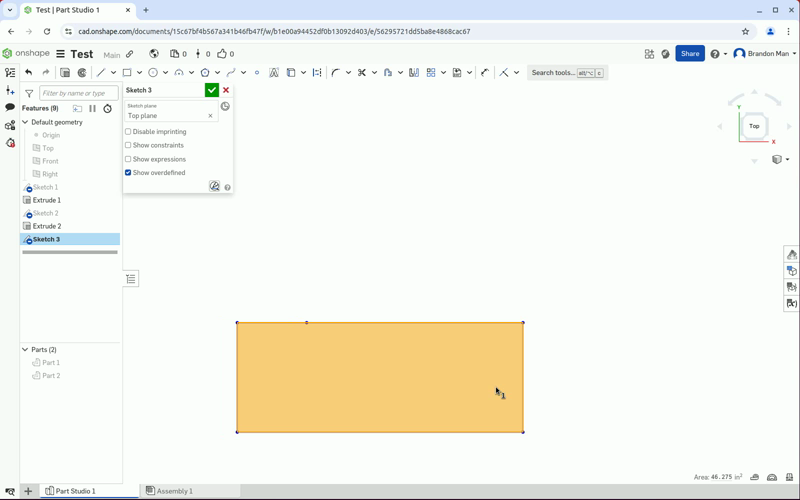
scroll(-6)
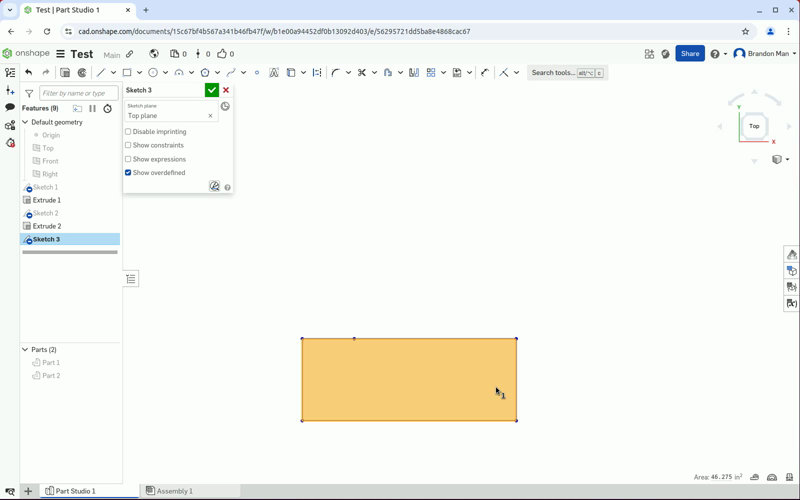
scroll(-6)
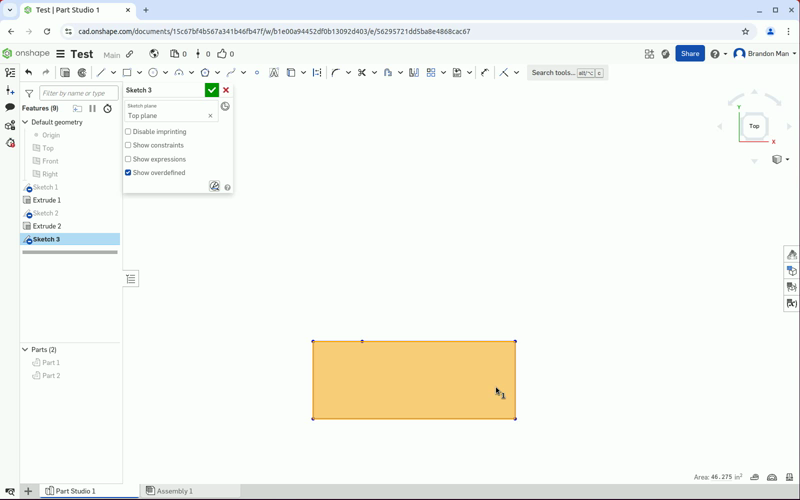
scroll(-6)
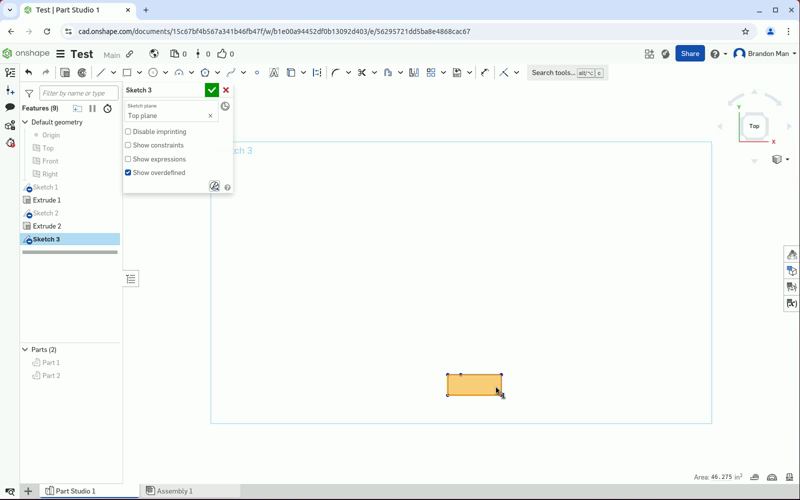
mouse_move(73, 352)
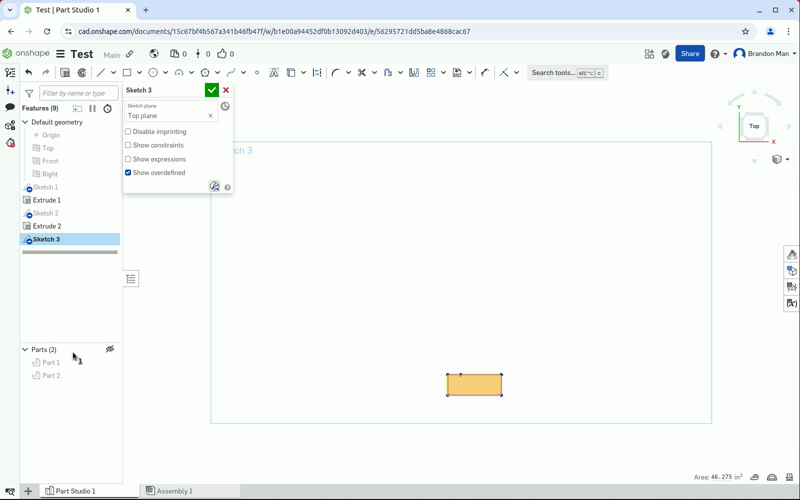
key(shift+y)
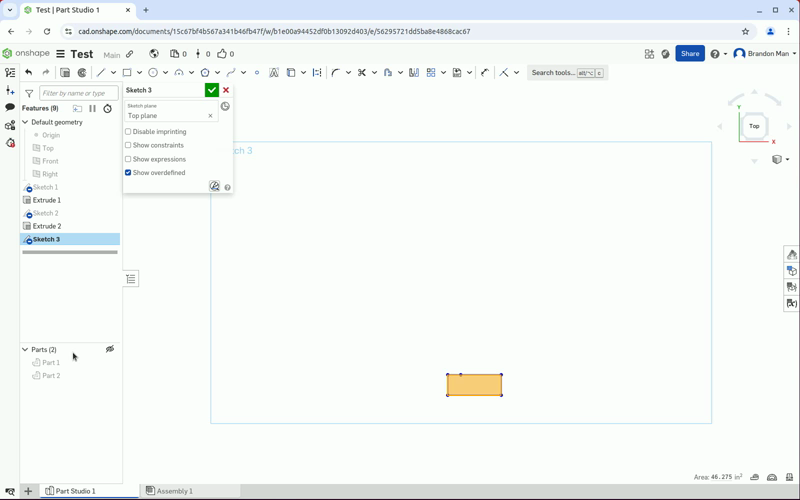
key(shift+e)
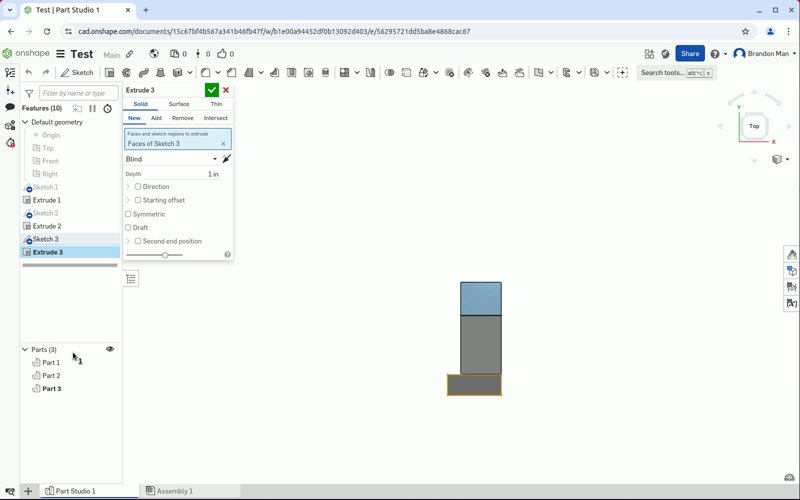
mouse_move(143, 106)
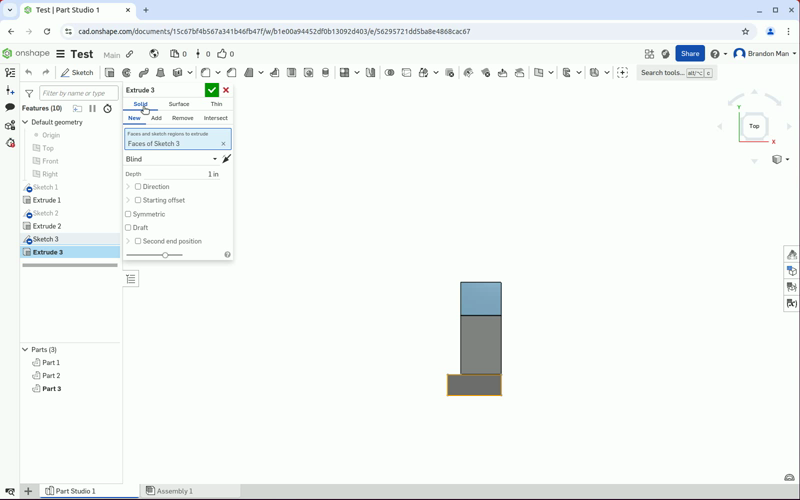
click(143, 106)
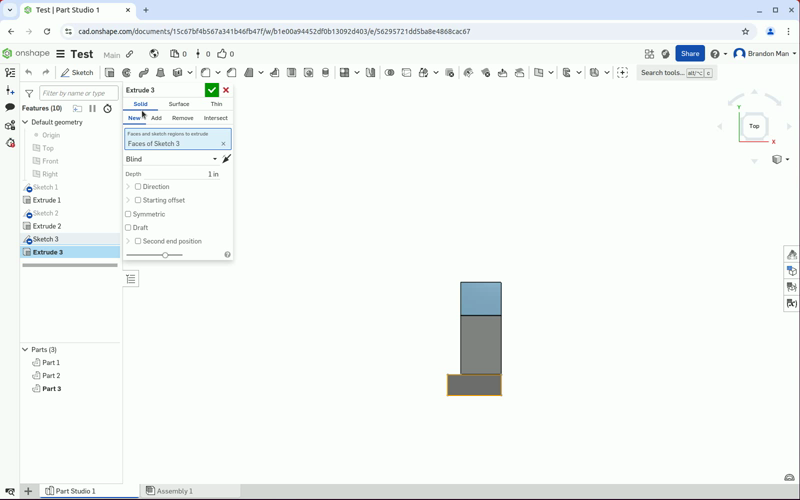
mouse_move(137, 120)
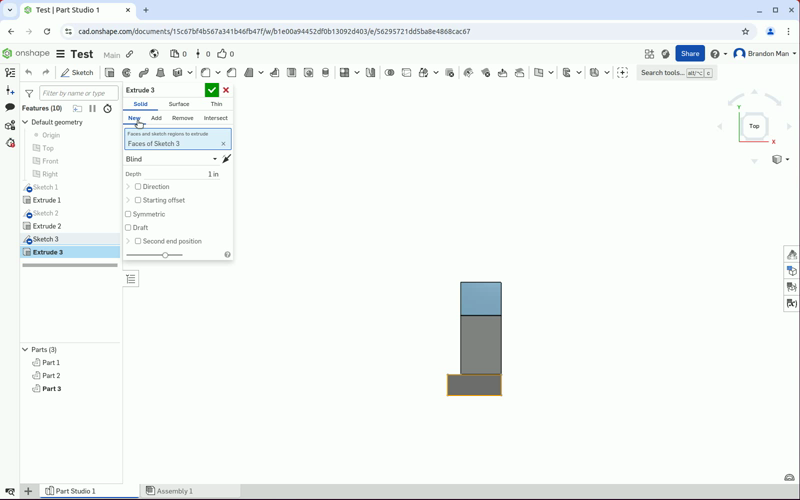
click(137, 120)
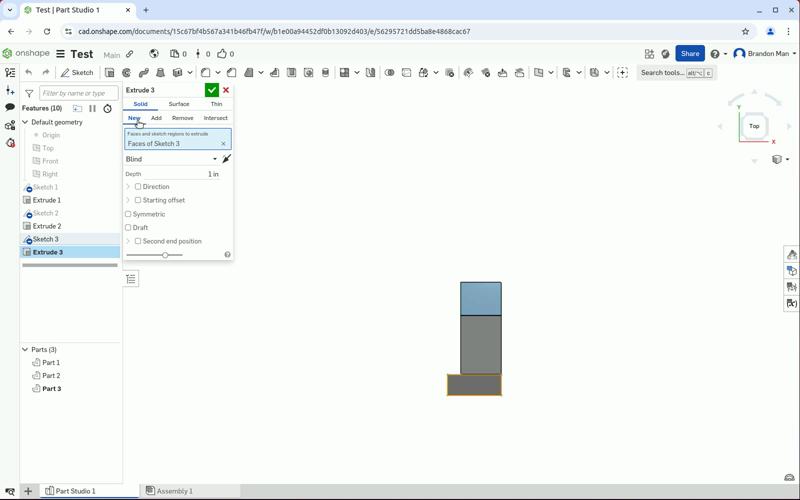
key(tab, 4)
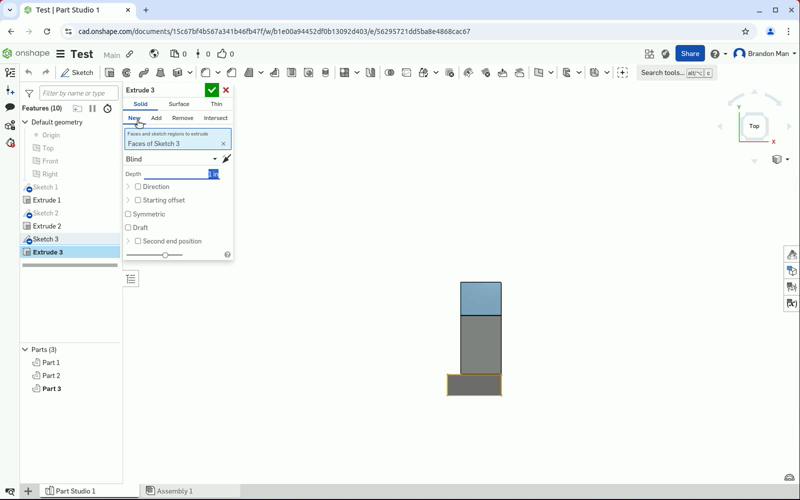
text(-0.241)
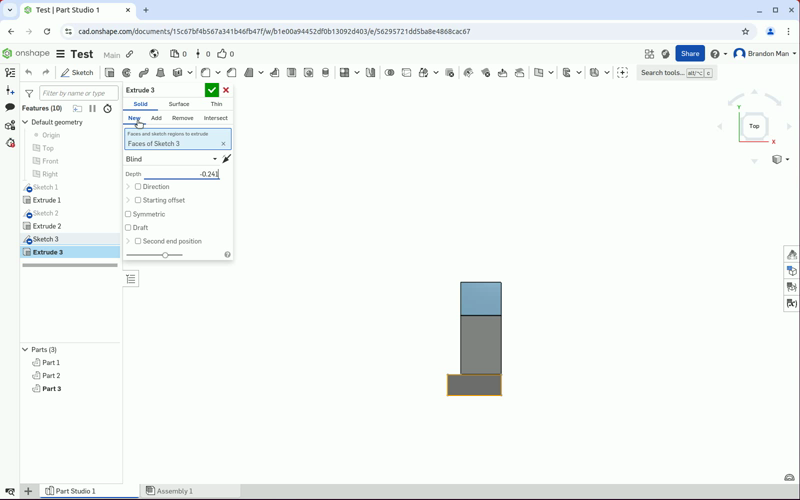
key(enter)
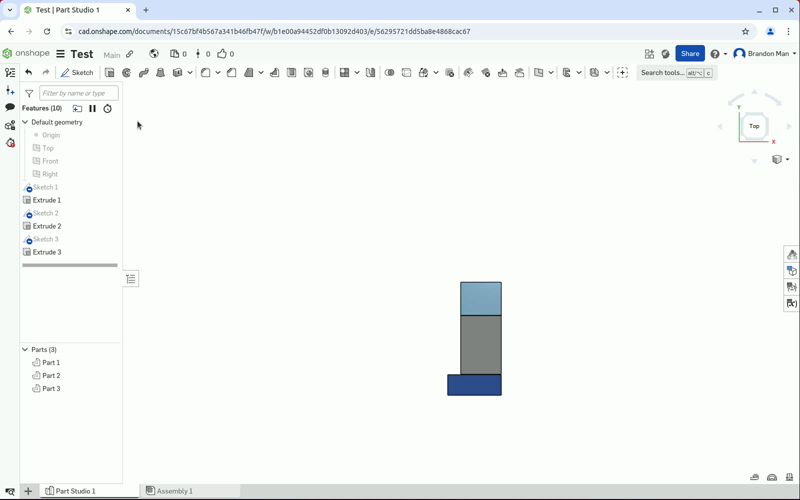
key(shift+h)
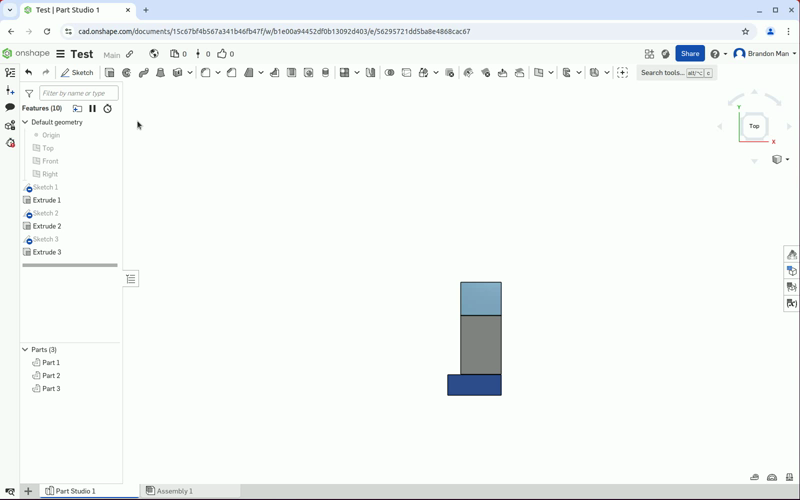
key(shift+h)
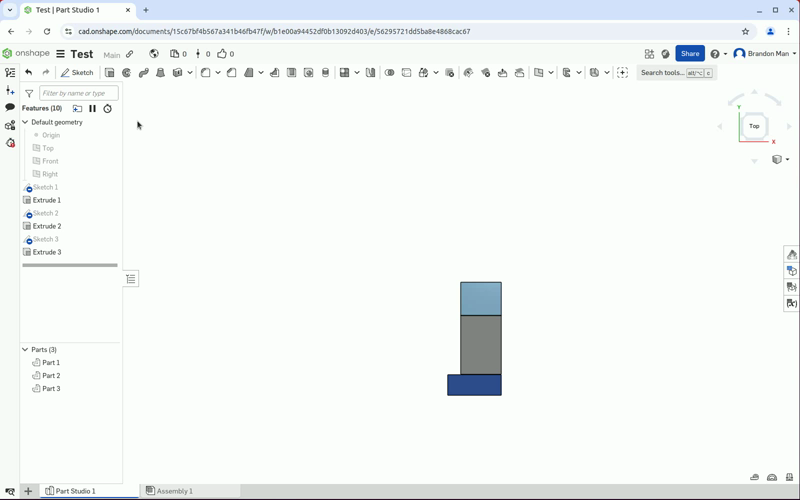
mouse_move(73, 189)
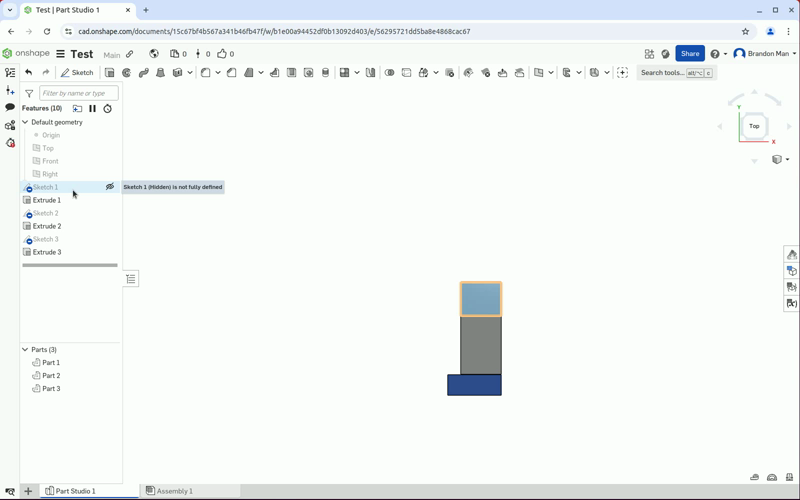
click(73, 189)
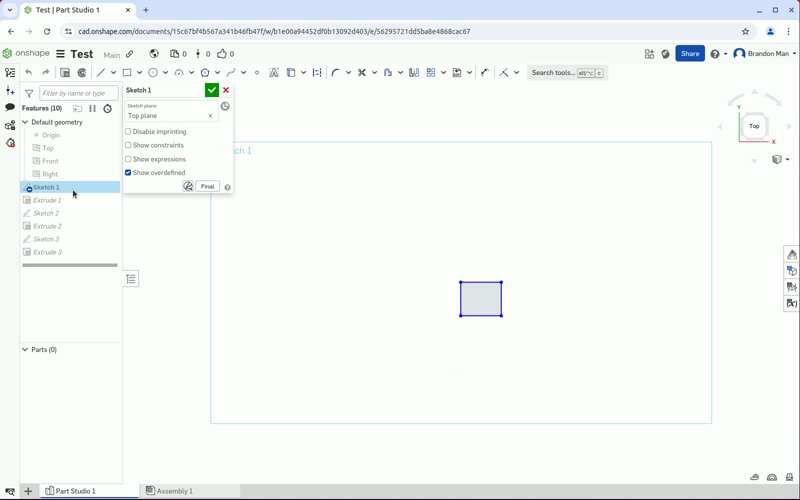
mouse_move(229, 92)
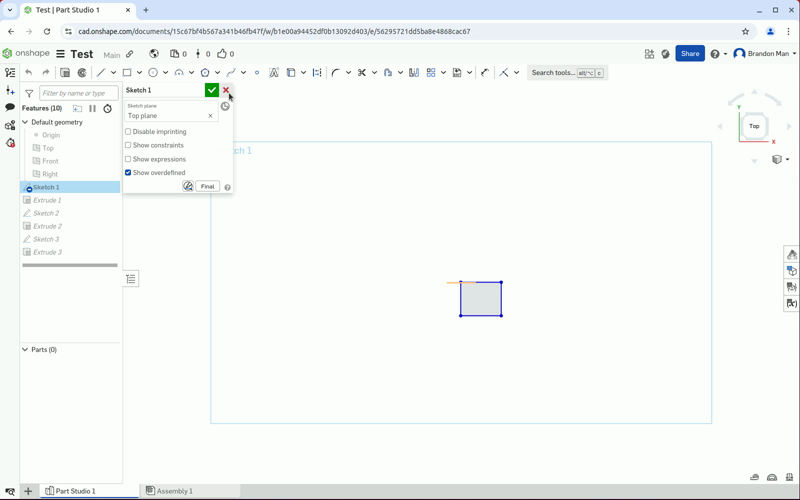
click(229, 92)
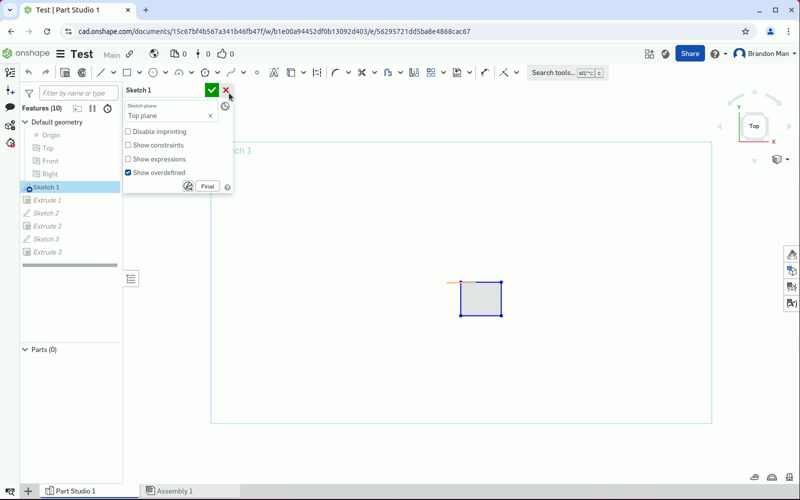
key(shift+s)
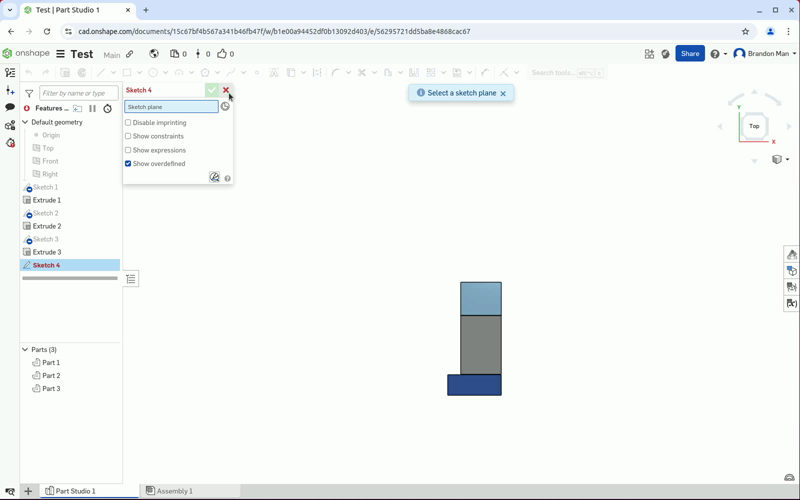
mouse_move(73, 150)
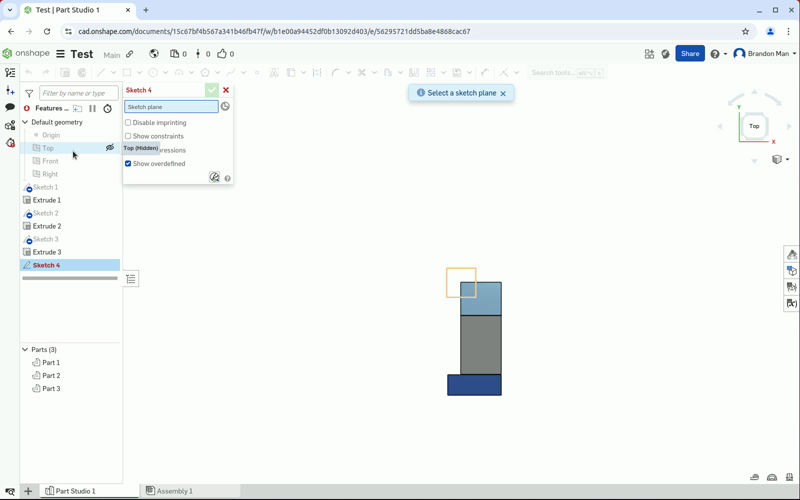
click(73, 150)
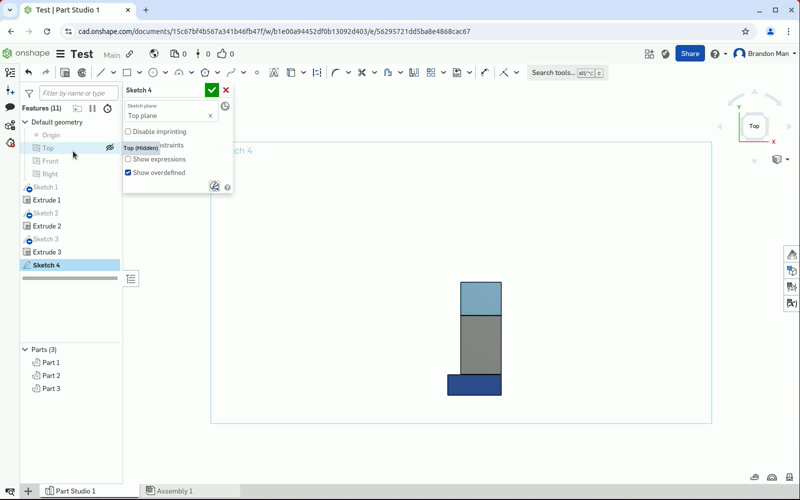
mouse_move(73, 352)
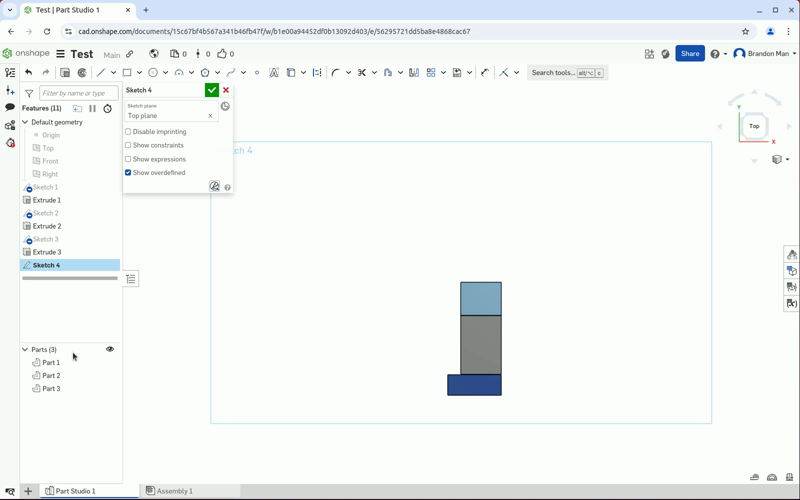
key(y)
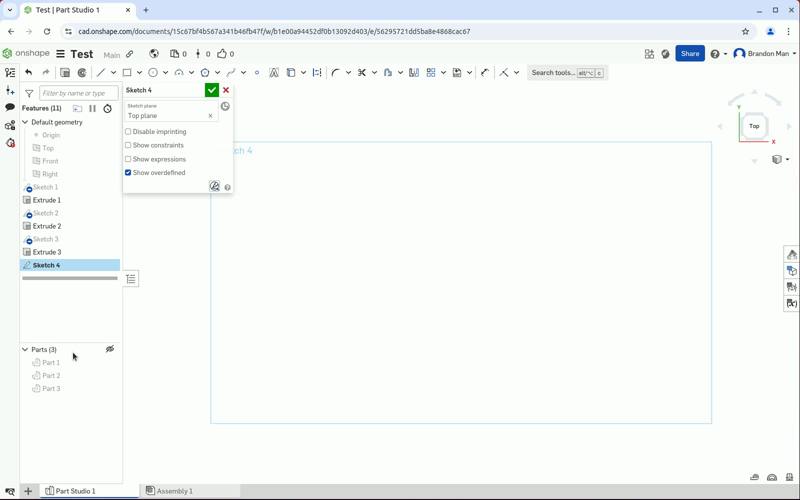
key(l)
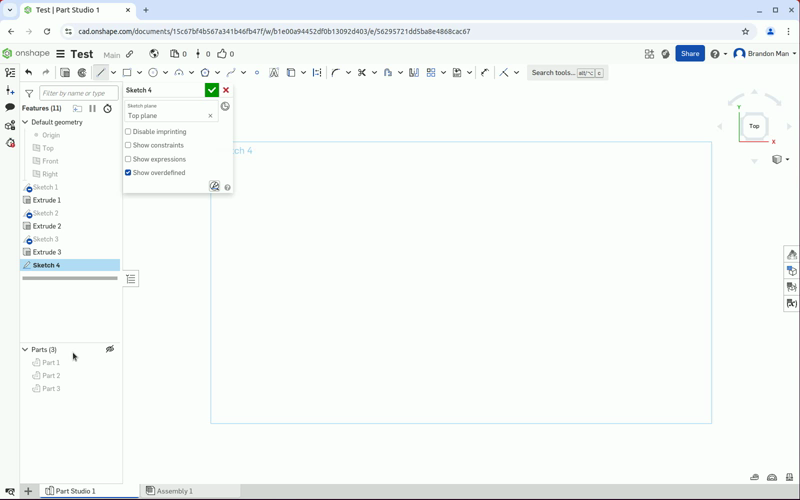
key_down(shift)
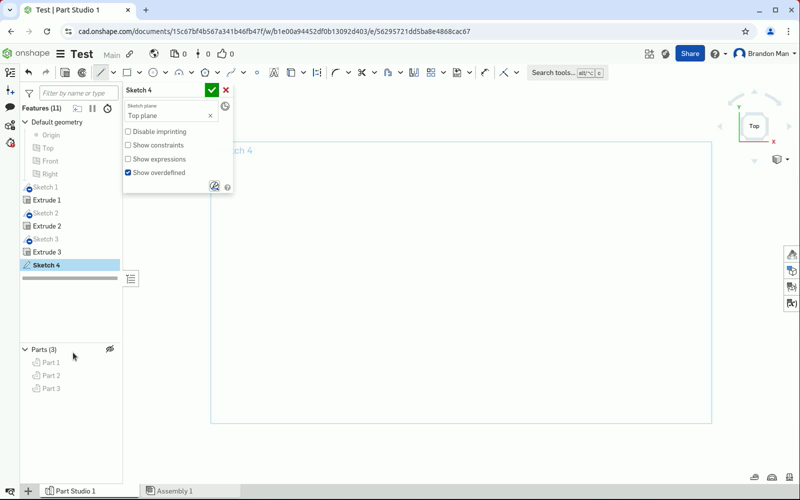
mouse_move(500, 315)
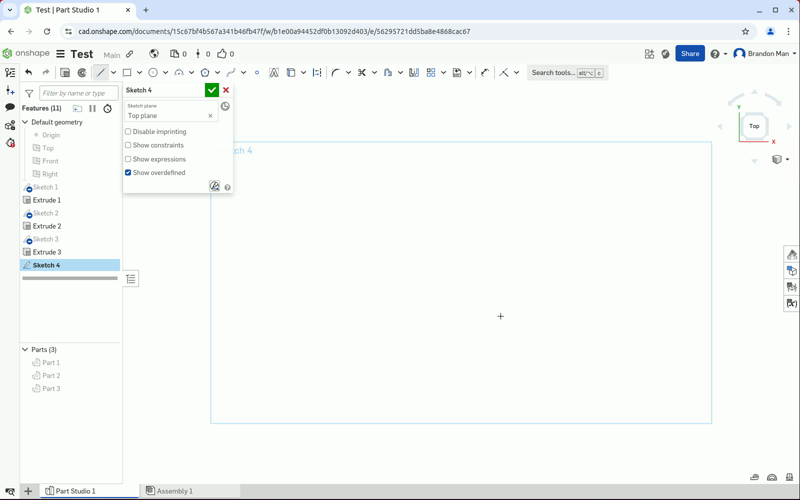
click(500, 315)
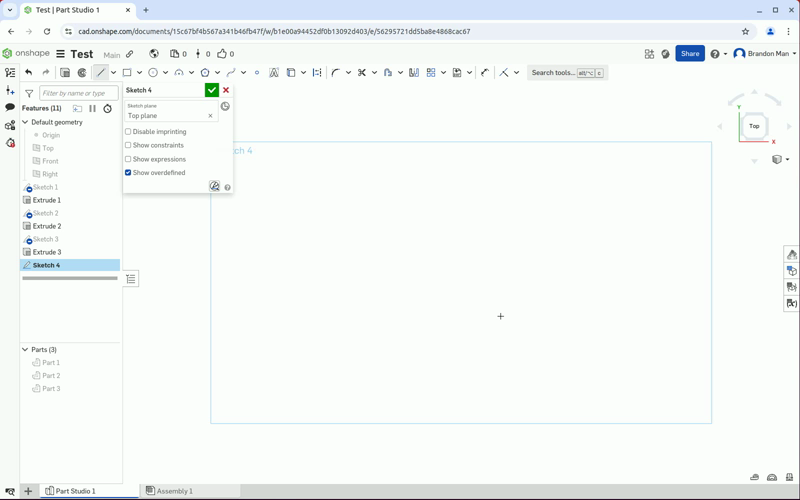
key_up(shift)
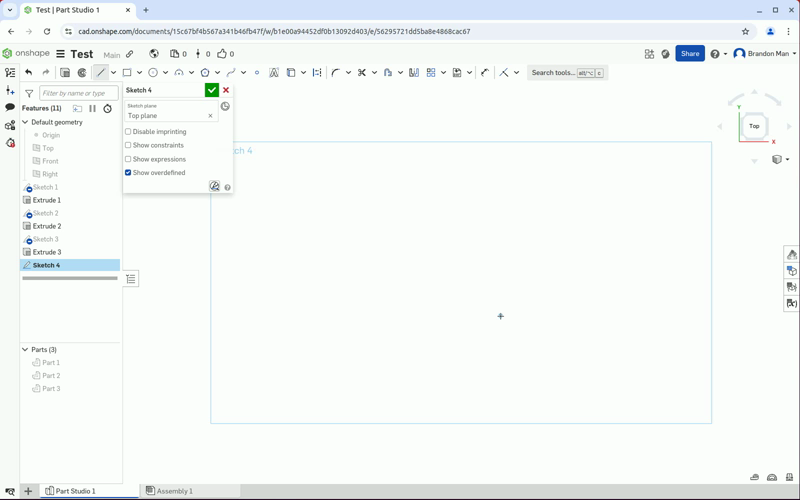
key_down(shift)
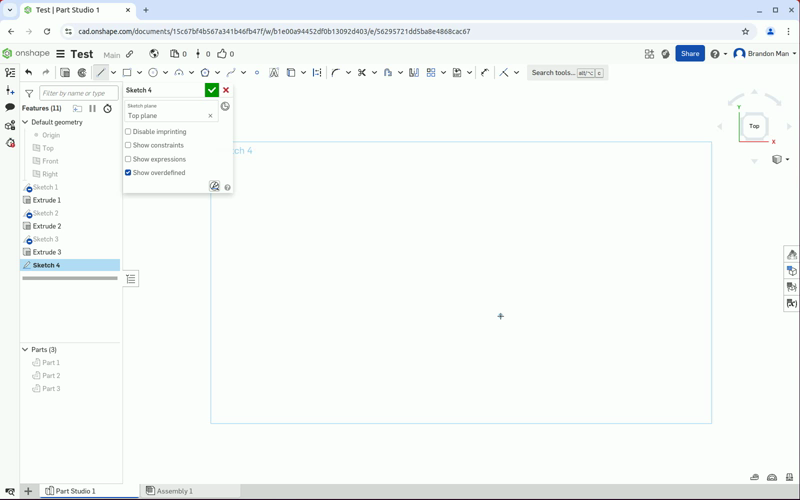
mouse_move(530, 315)
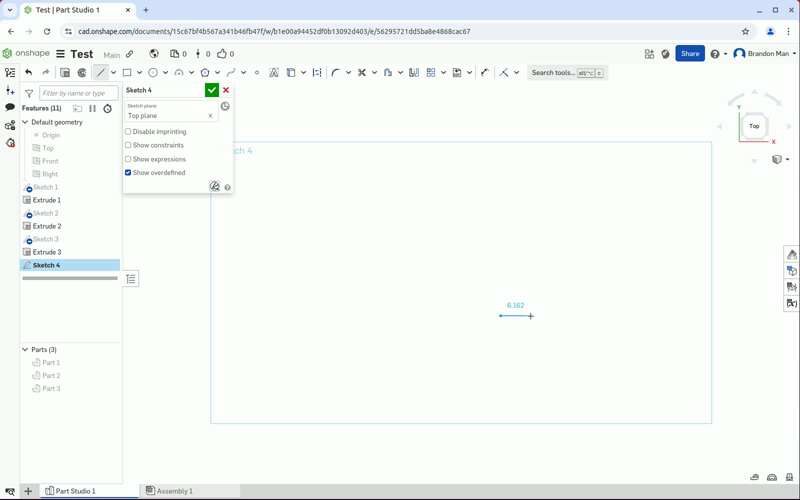
mouse_move(519, 315)
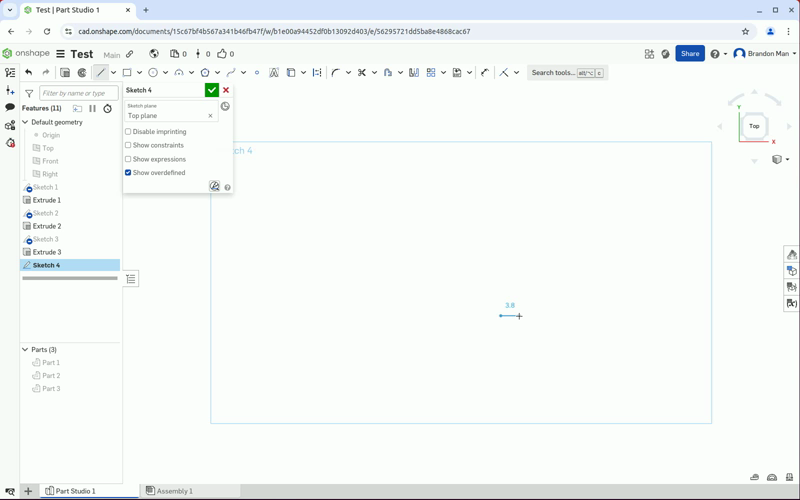
click(519, 315)
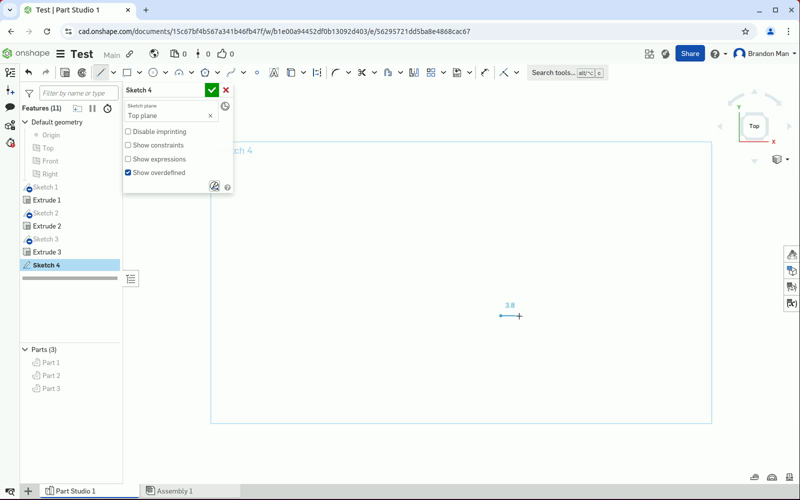
key_up(shift)
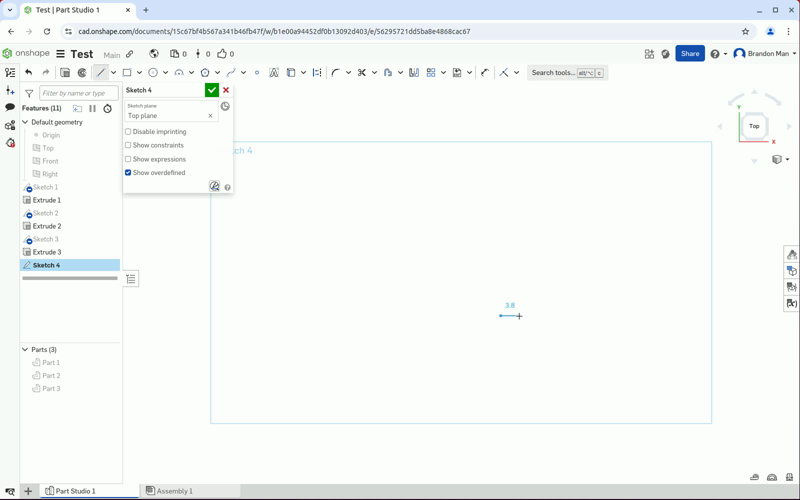
key_down(shift)
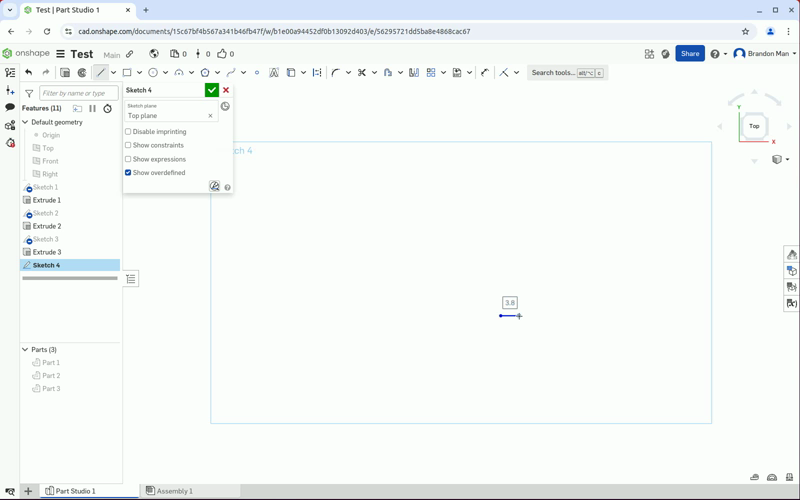
mouse_move(549, 315)
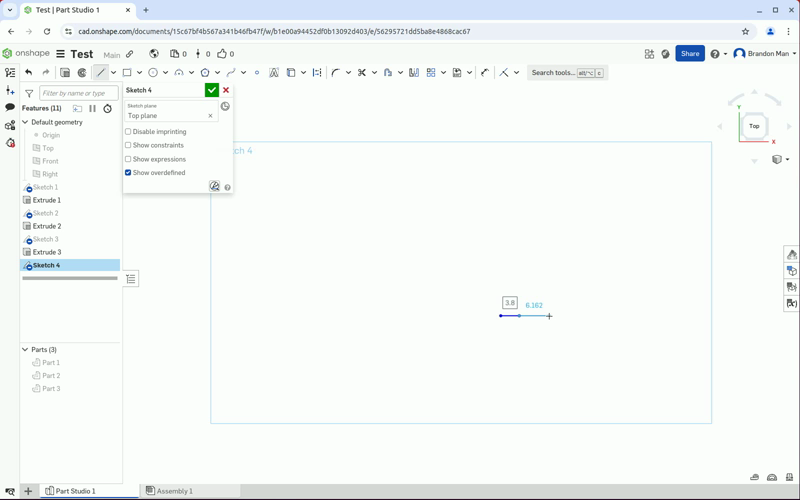
mouse_move(519, 282)
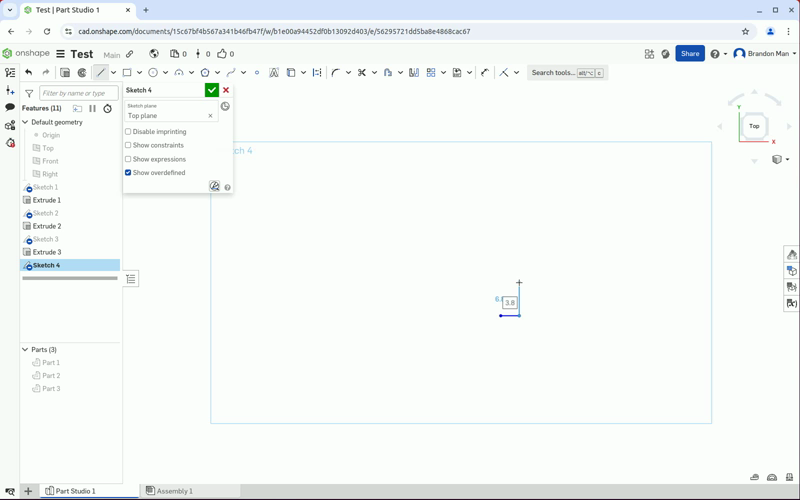
click(519, 282)
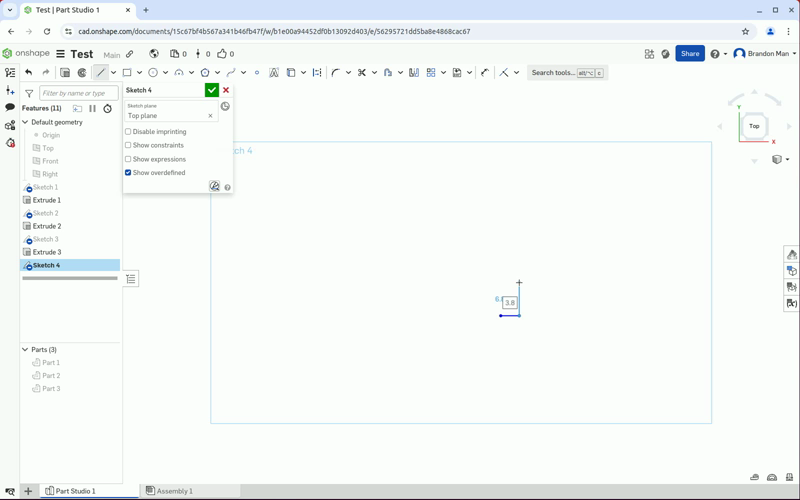
key_up(shift)
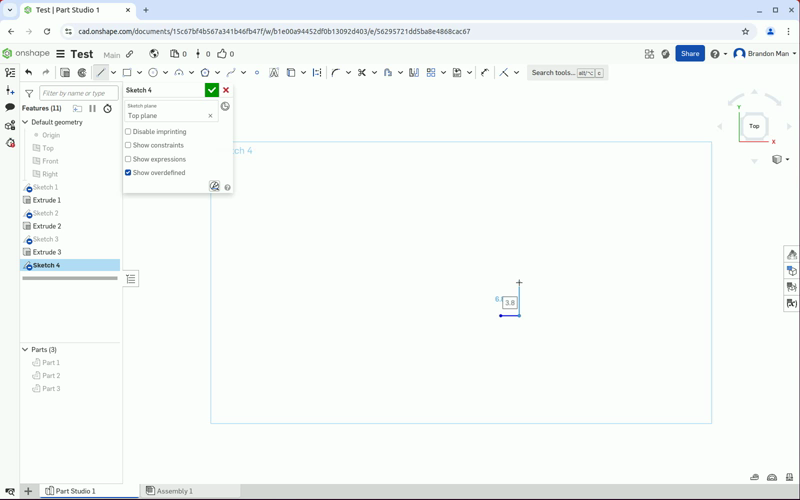
key_down(shift)
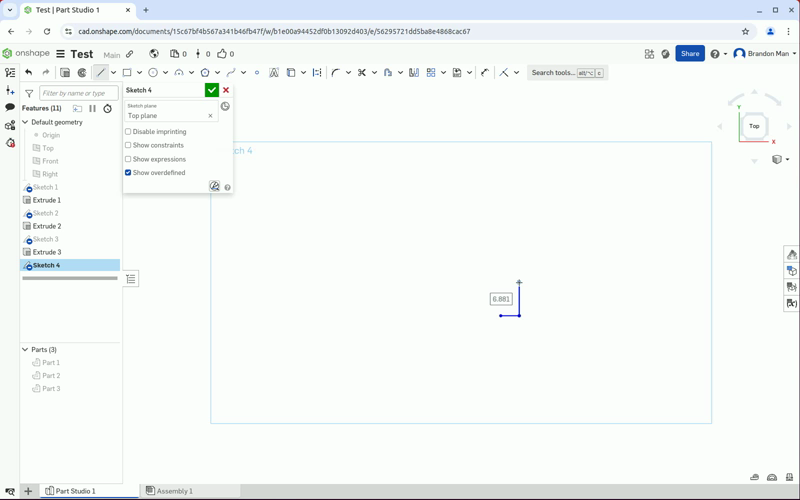
mouse_move(549, 282)
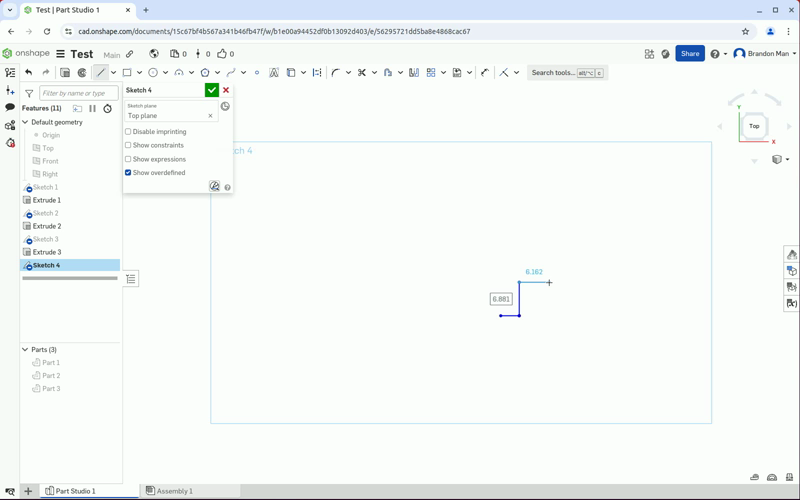
mouse_move(500, 282)
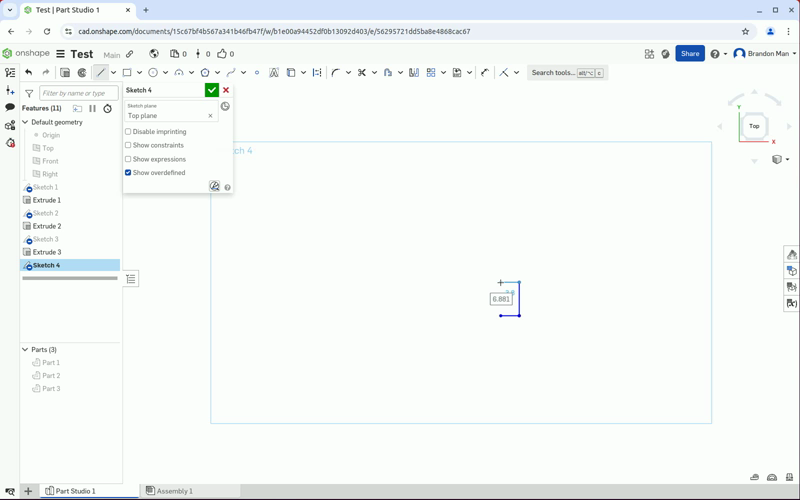
click(500, 282)
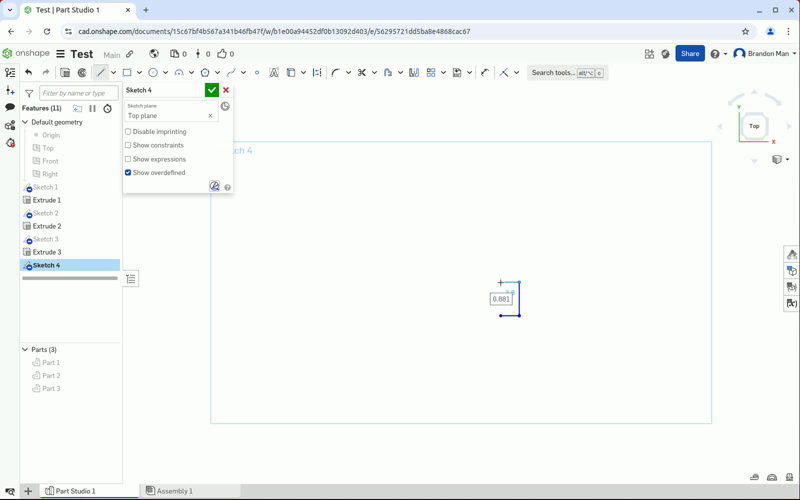
key_up(shift)
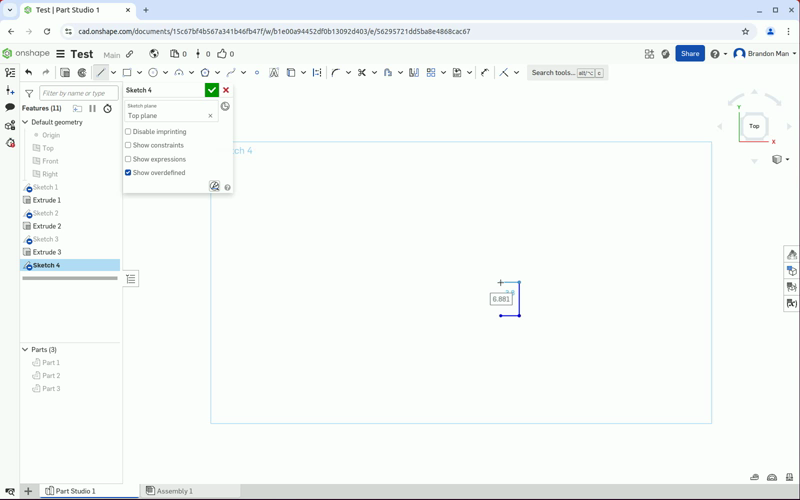
mouse_move(530, 282)
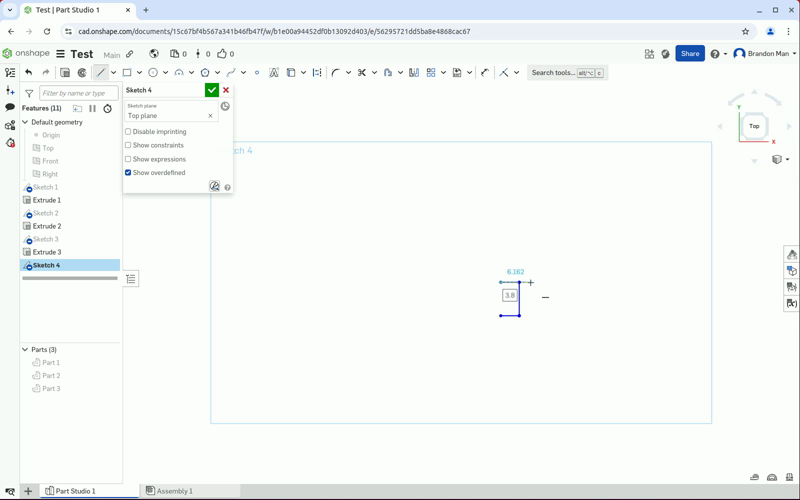
key_down(shift)
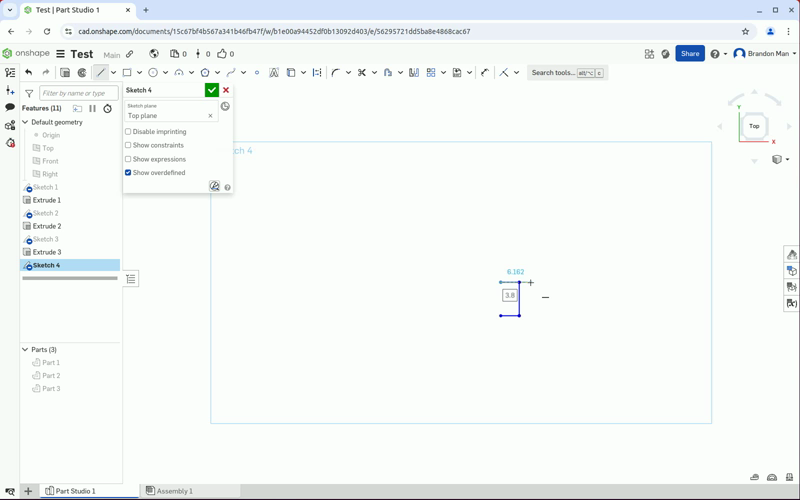
mouse_move(500, 315)
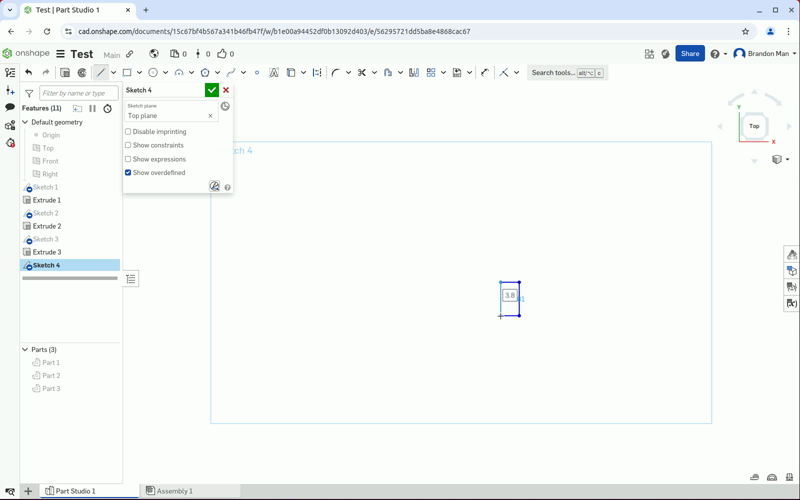
key_up(shift)
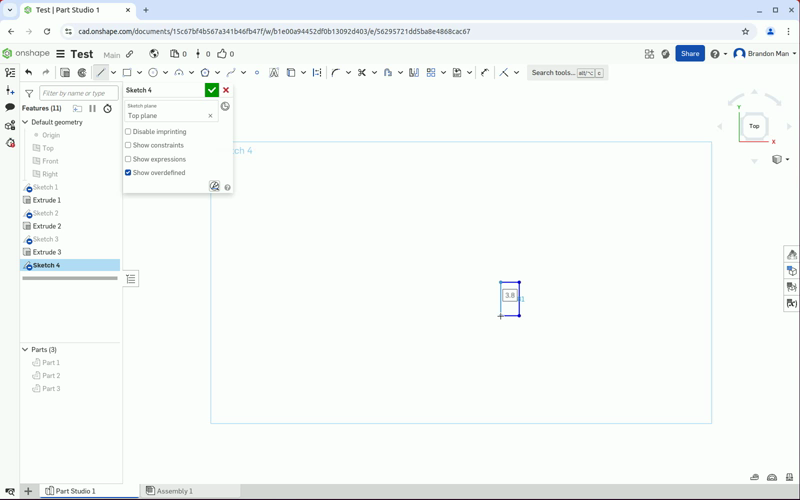
click(500, 315)
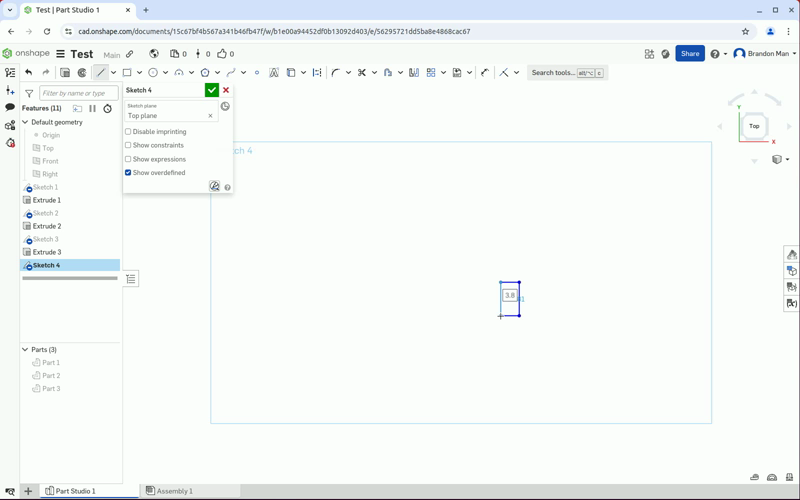
key(esc)
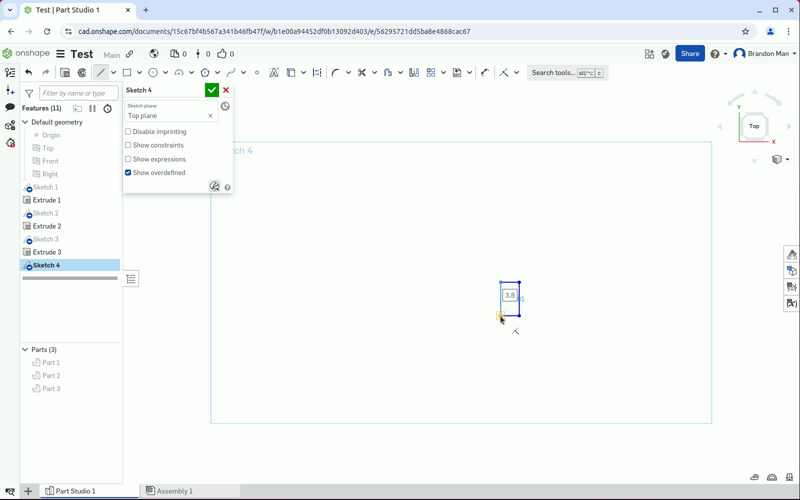
mouse_move(514, 299)
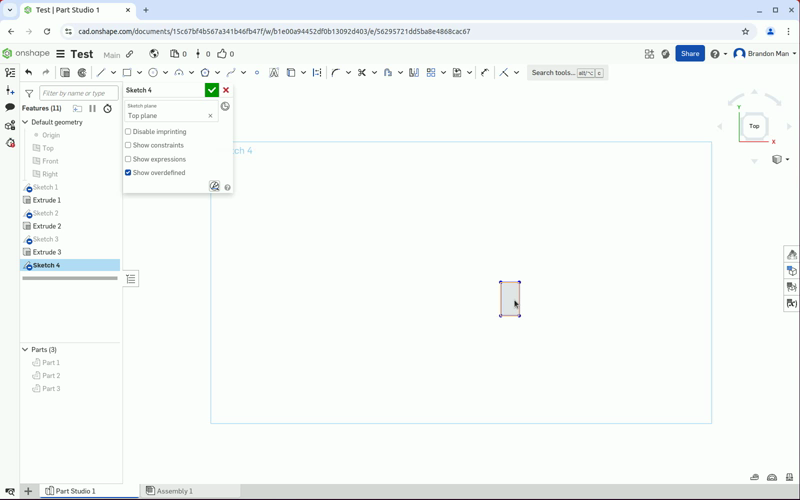
scroll(6)
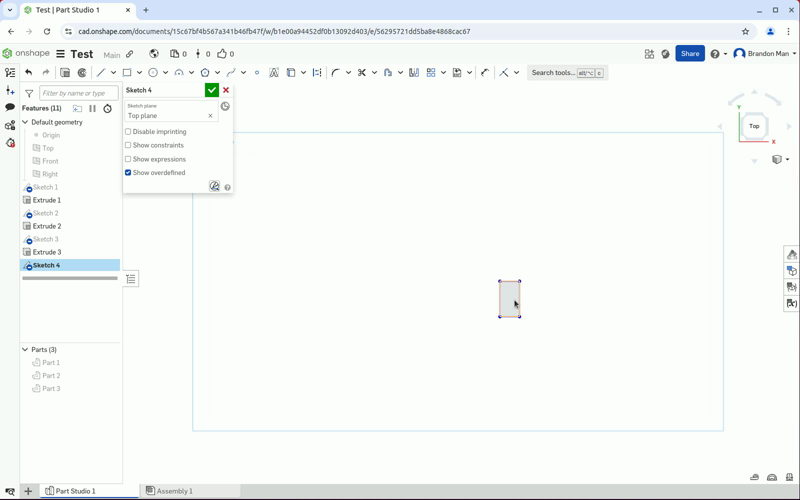
scroll(6)
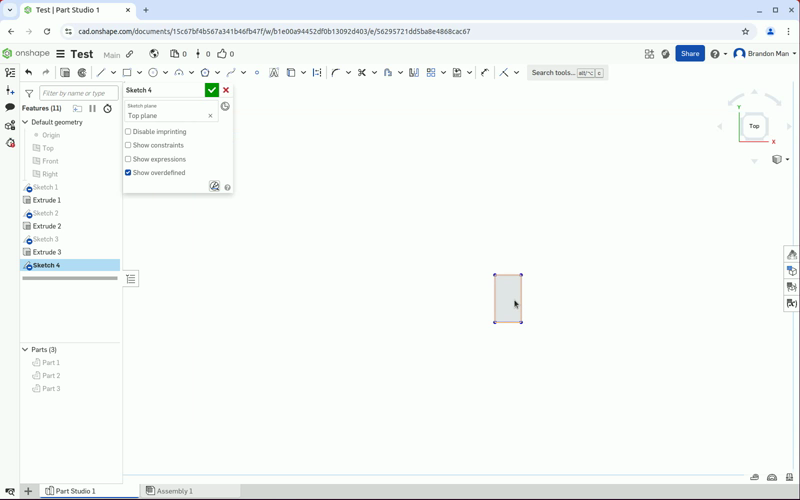
scroll(6)
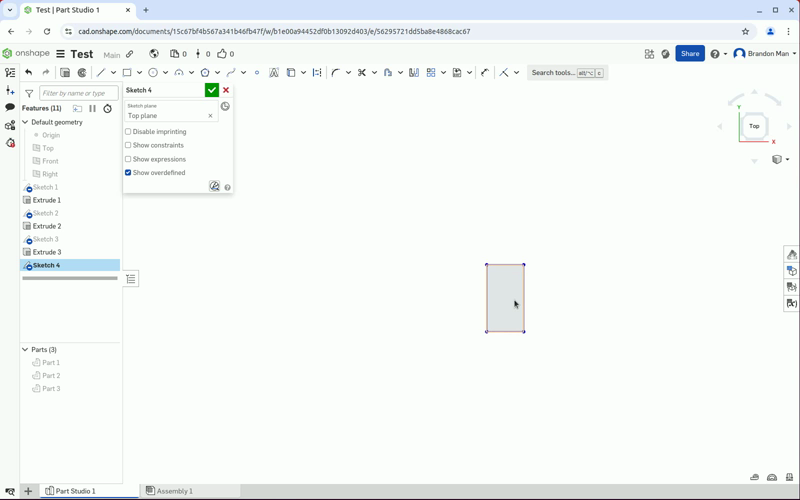
scroll(6)
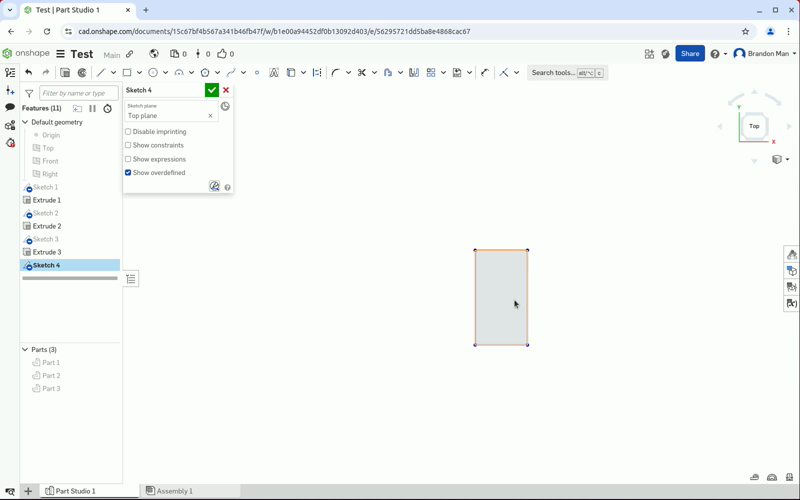
scroll(6)
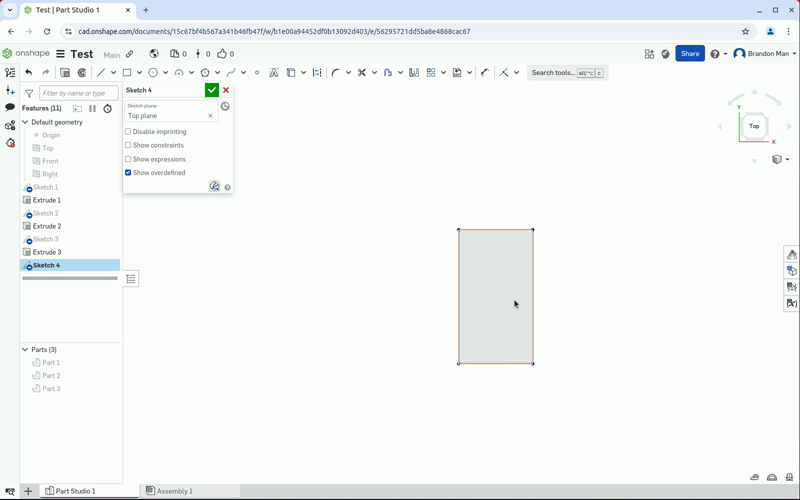
scroll(6)
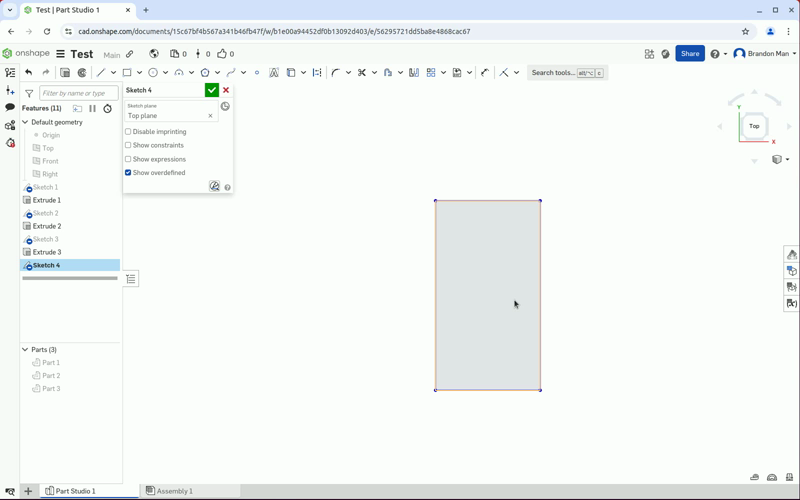
scroll(6)
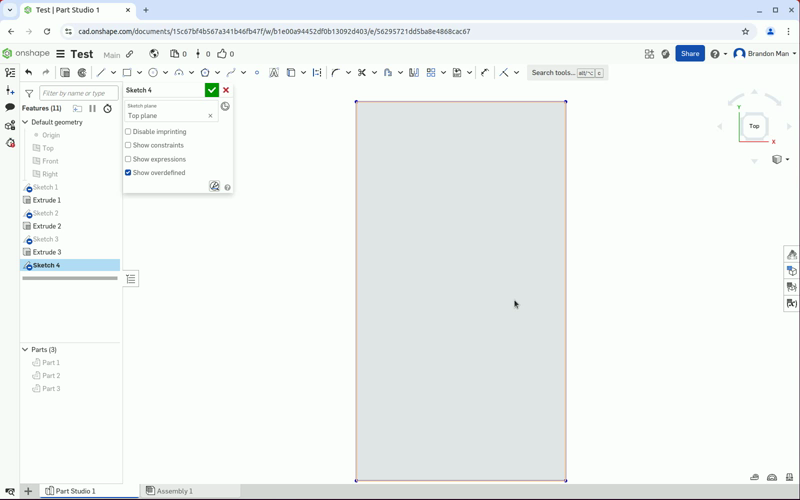
click(514, 299)
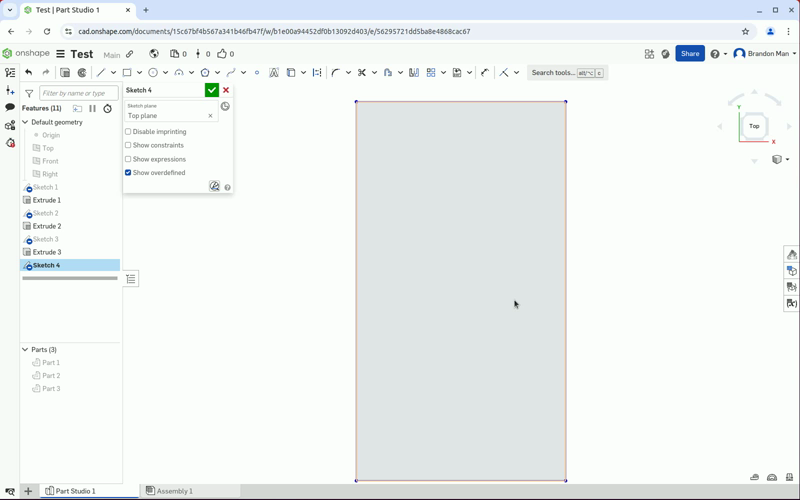
scroll(-6)
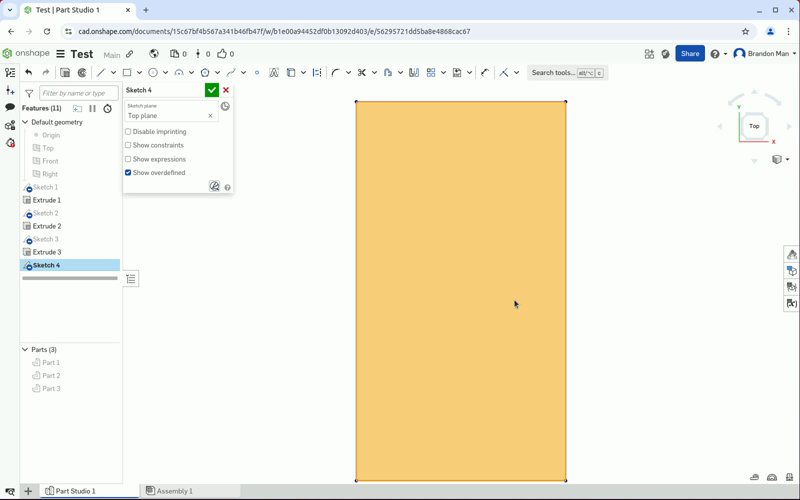
scroll(-6)
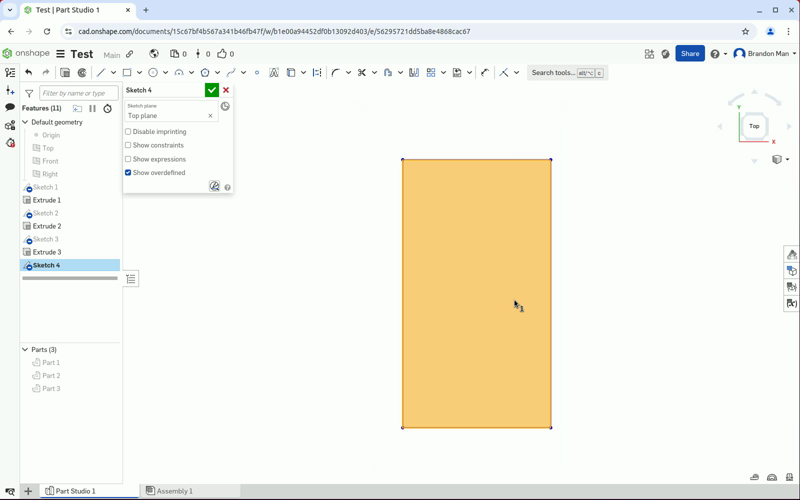
scroll(-6)
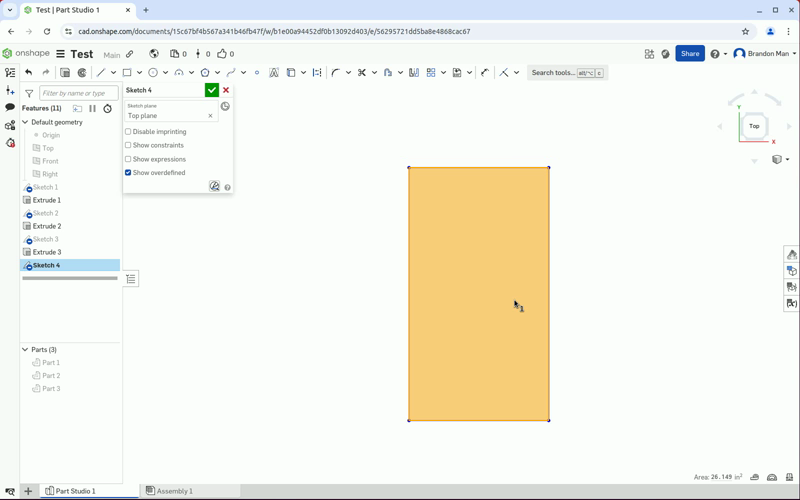
scroll(-6)
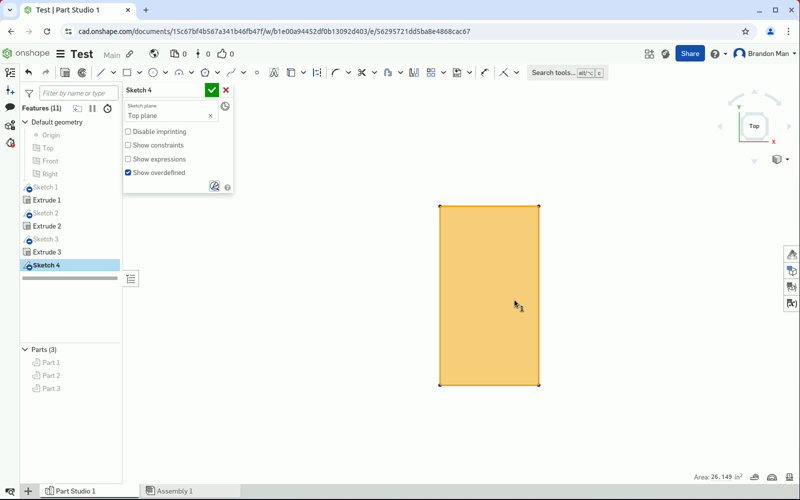
scroll(-6)
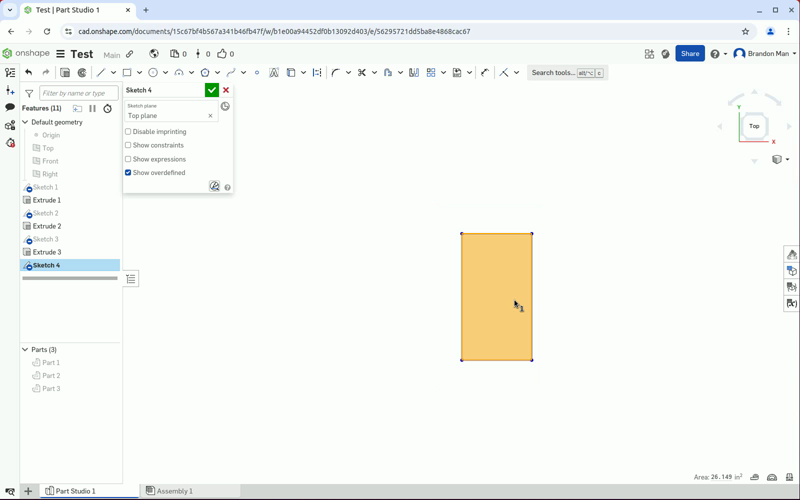
scroll(-6)
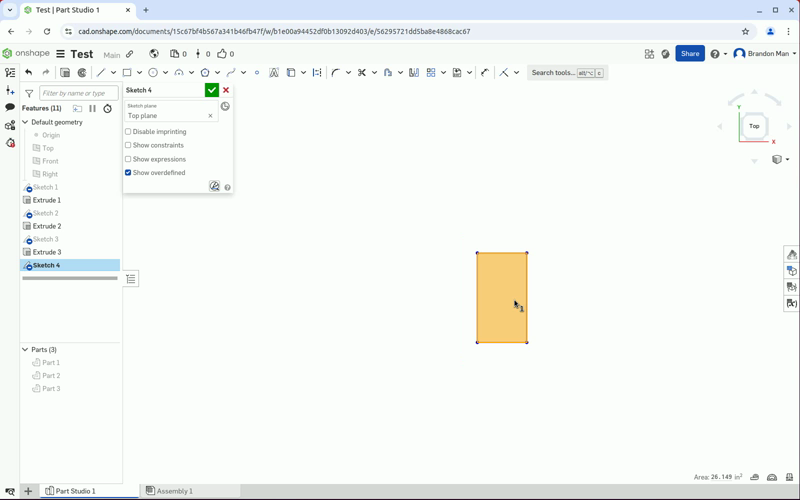
scroll(-6)
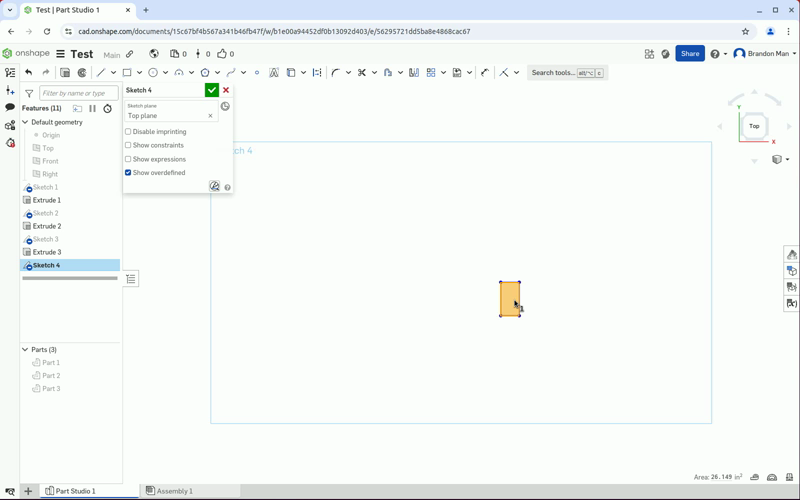
mouse_move(73, 352)
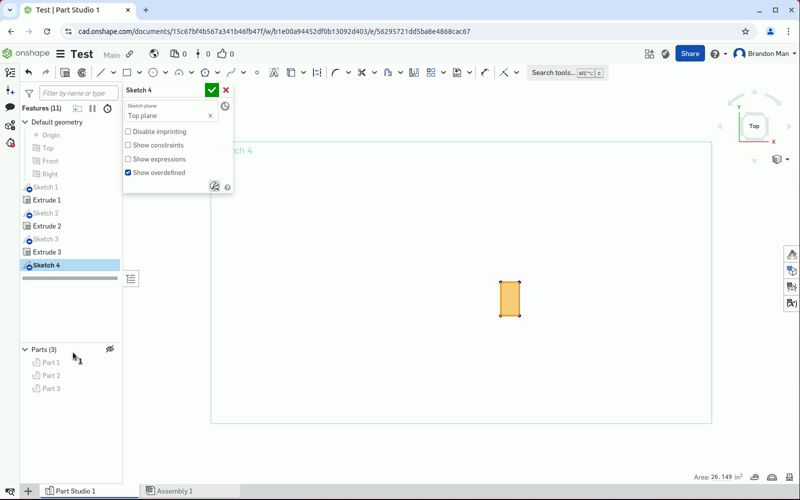
key(shift+y)
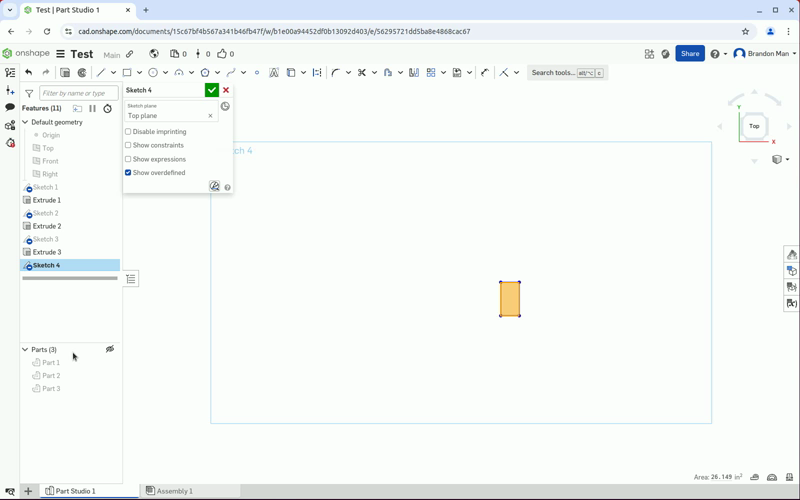
key(shift+e)
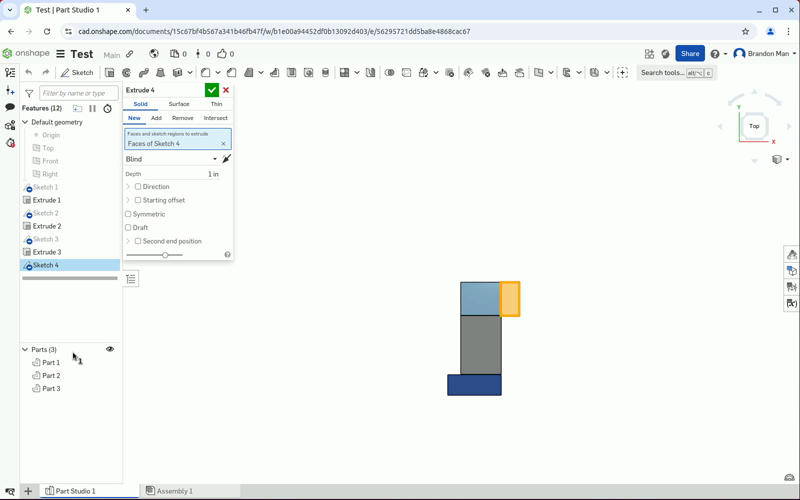
mouse_move(143, 106)
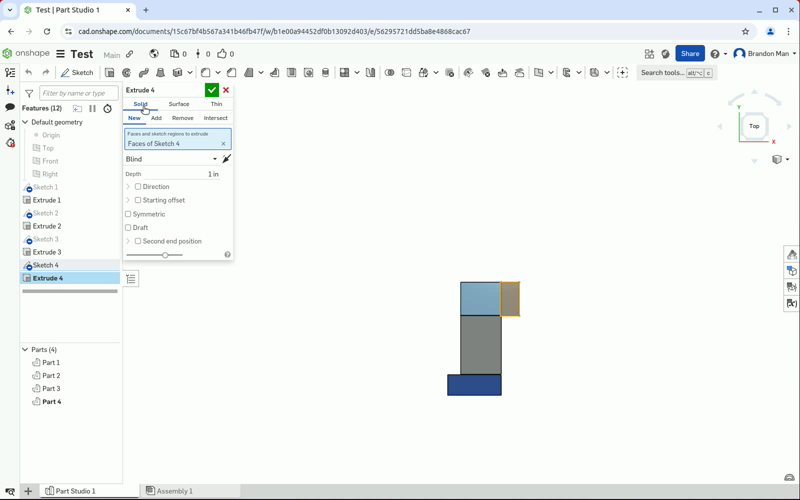
click(143, 106)
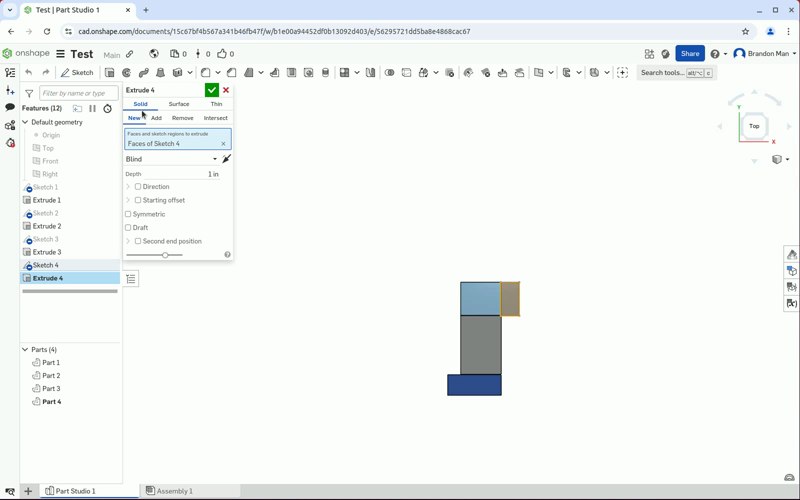
mouse_move(137, 120)
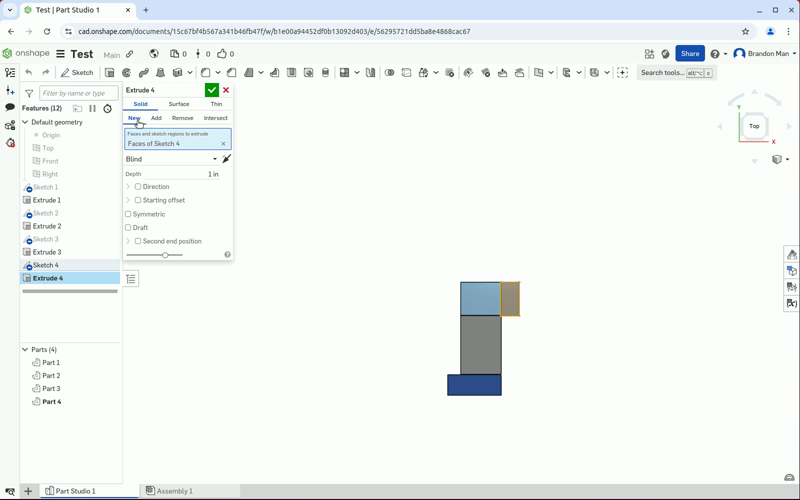
click(137, 120)
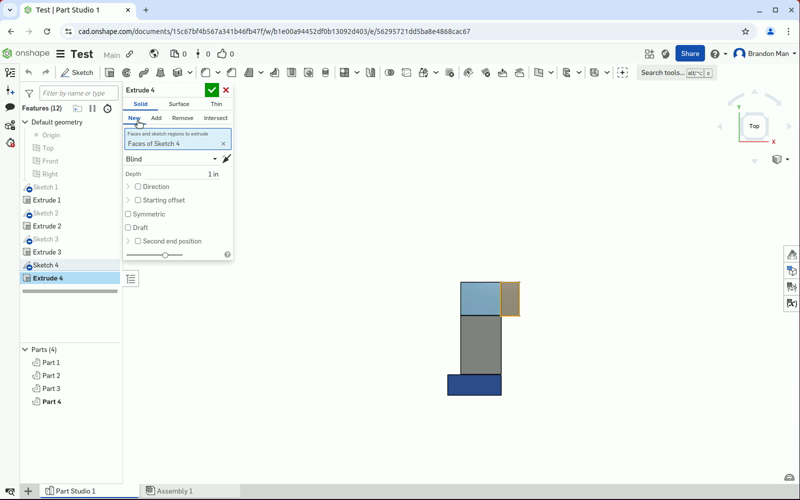
key(tab, 4)
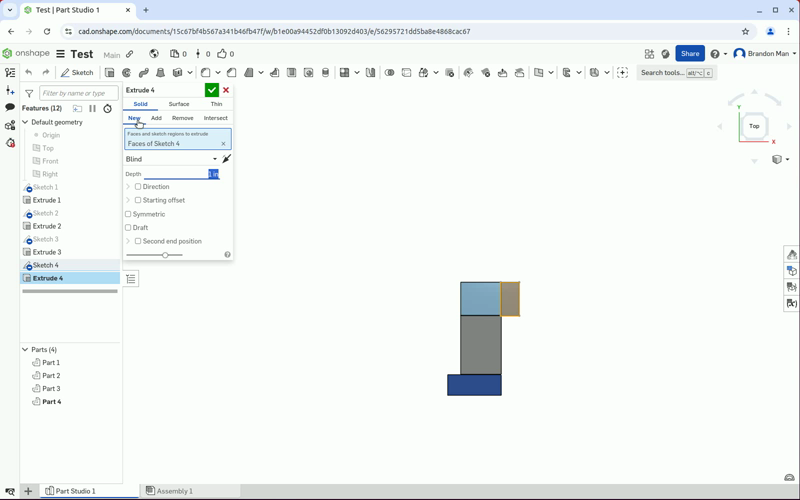
text(-0.241)
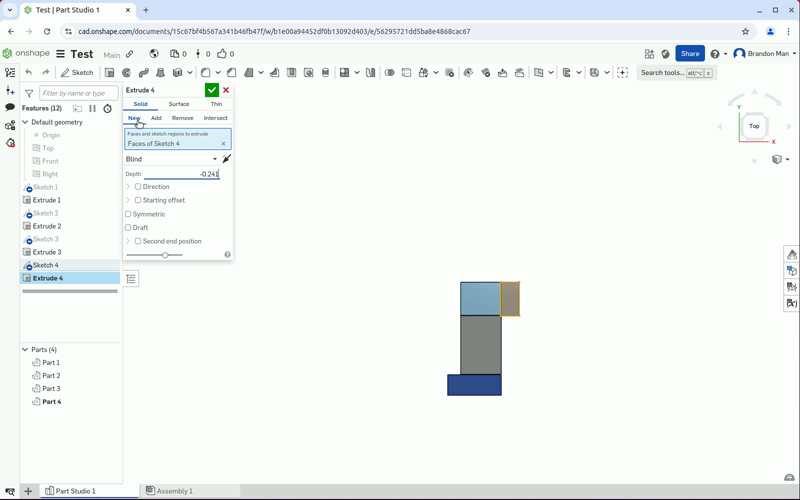
key(enter)
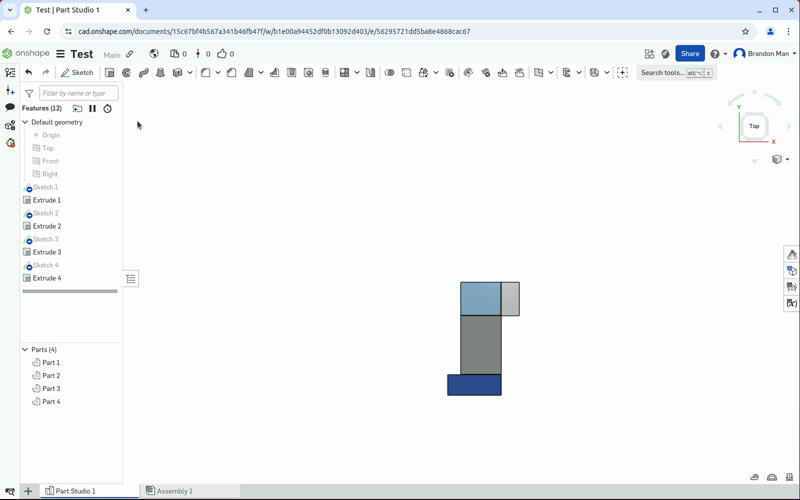
key(shift+h)
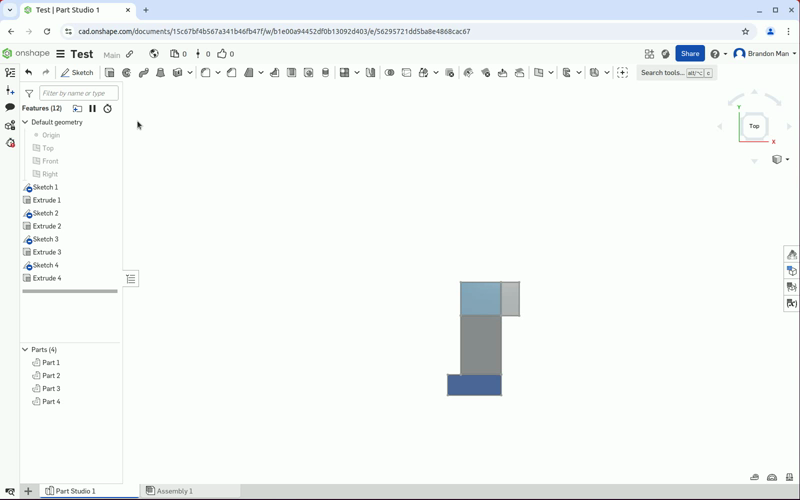
key(shift+h)
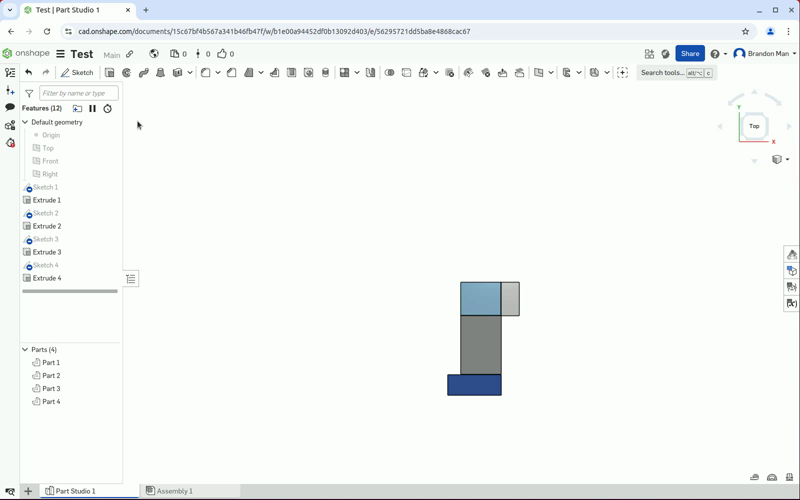
mouse_move(73, 189)
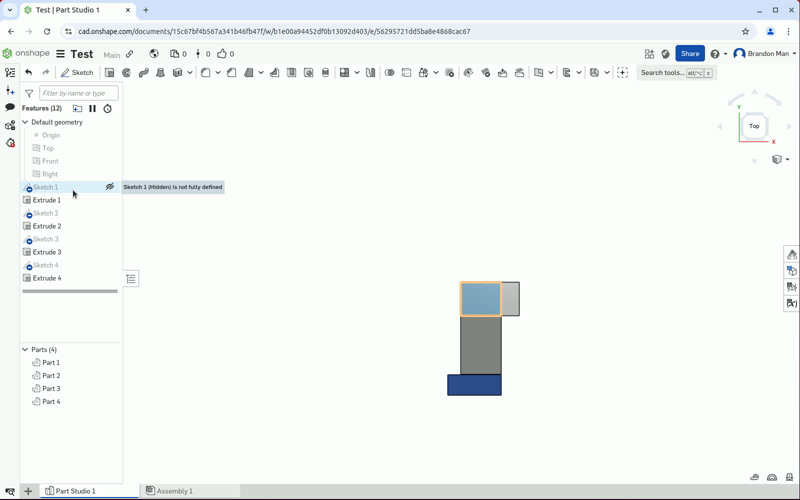
click(73, 189)
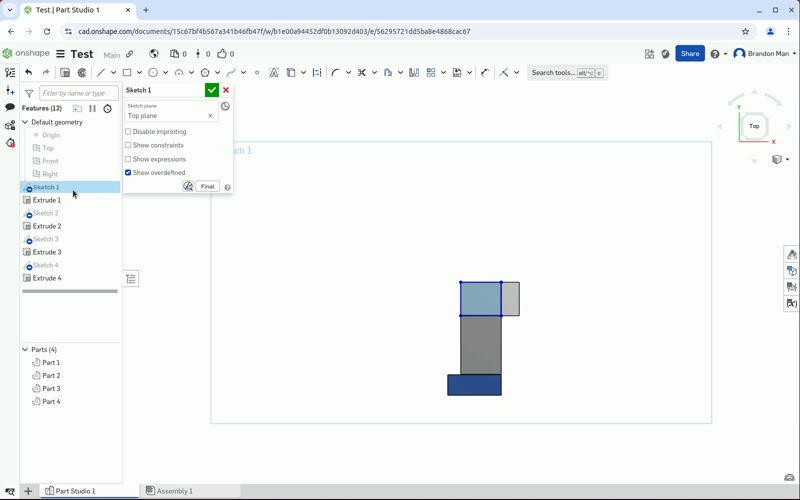
mouse_move(229, 92)
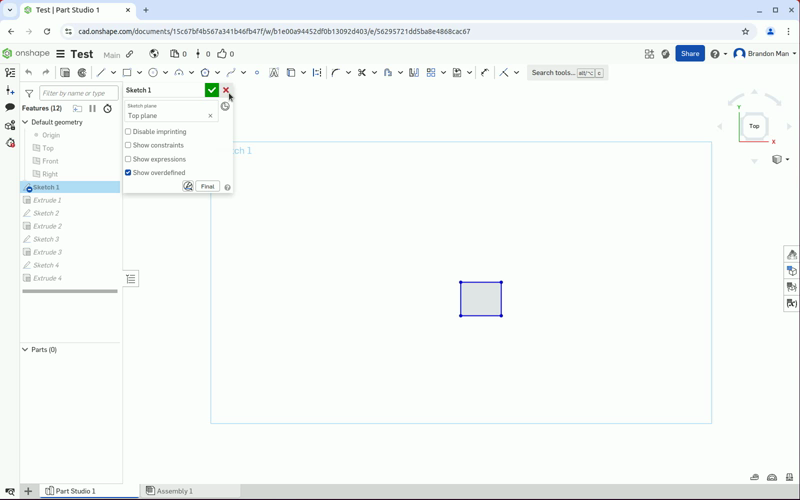
click(229, 92)
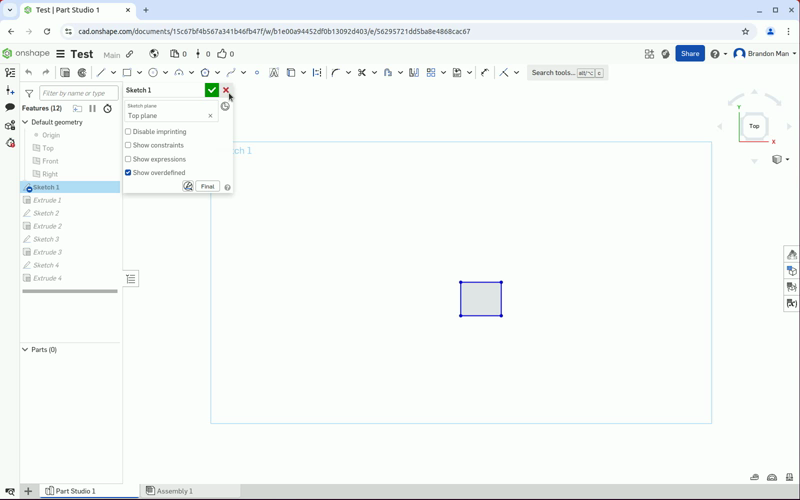
key(shift+s)
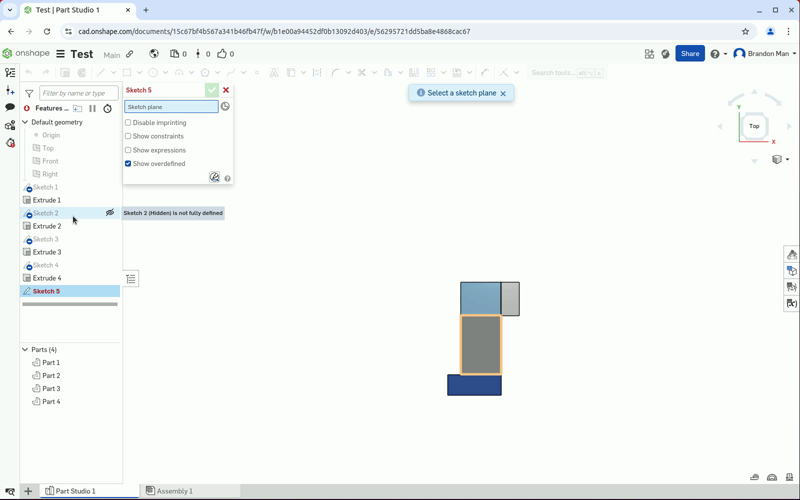
scroll(3)
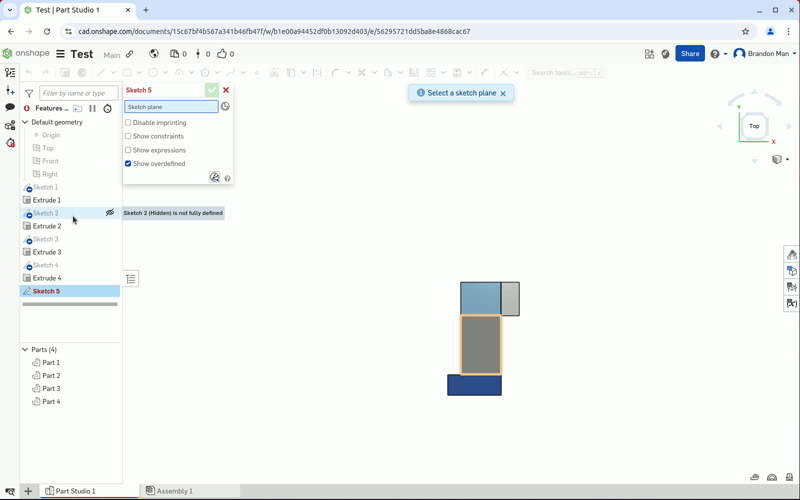
mouse_move(73, 150)
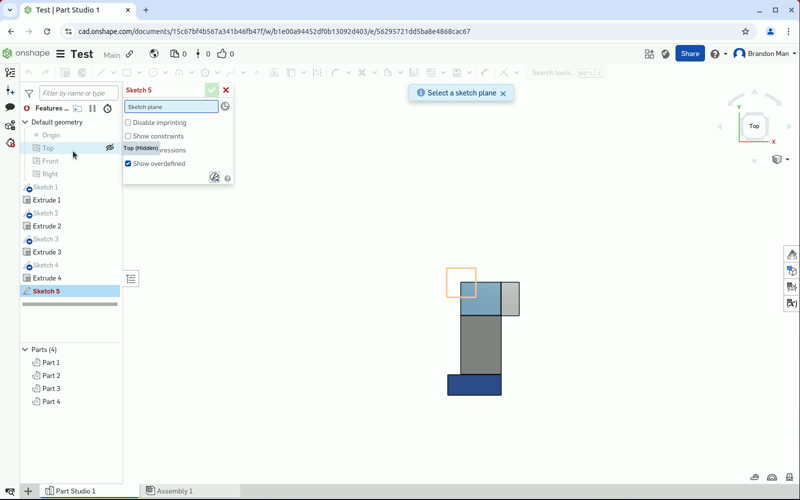
click(73, 150)
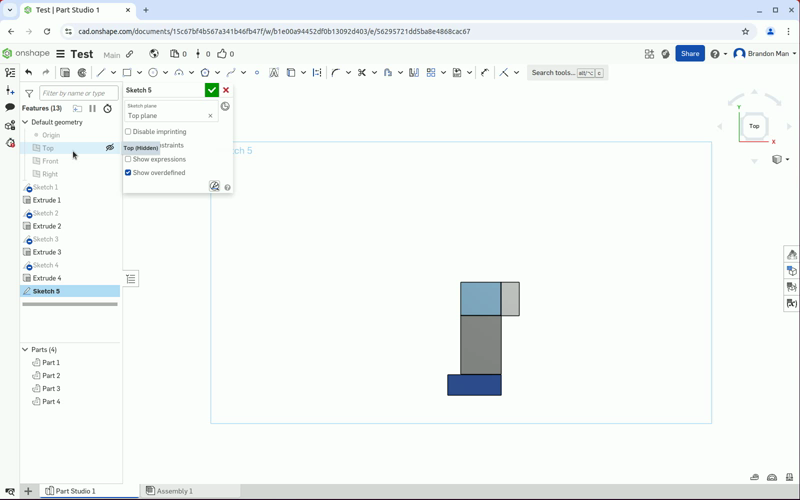
mouse_move(73, 352)
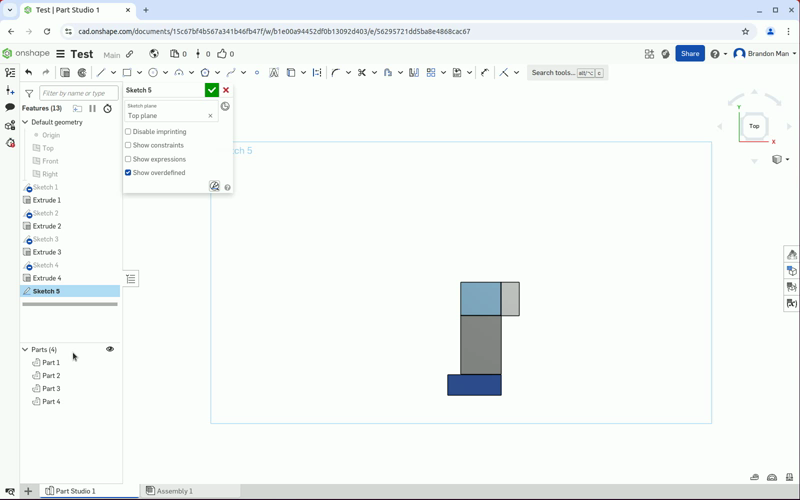
key(y)
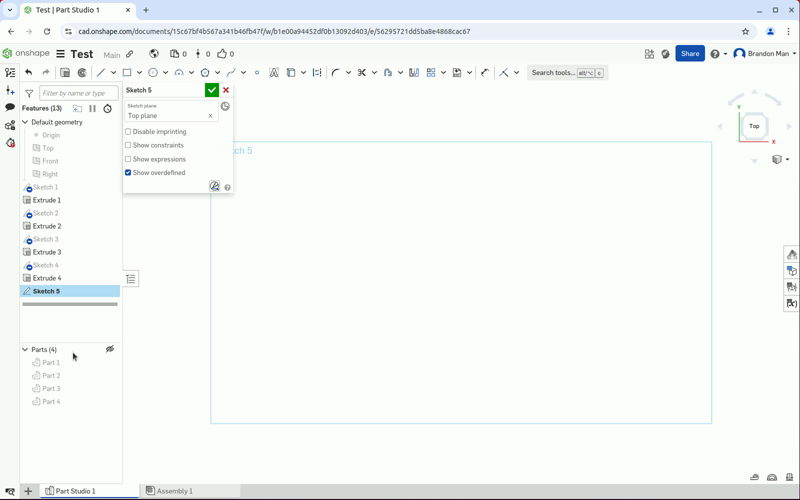
key(l)
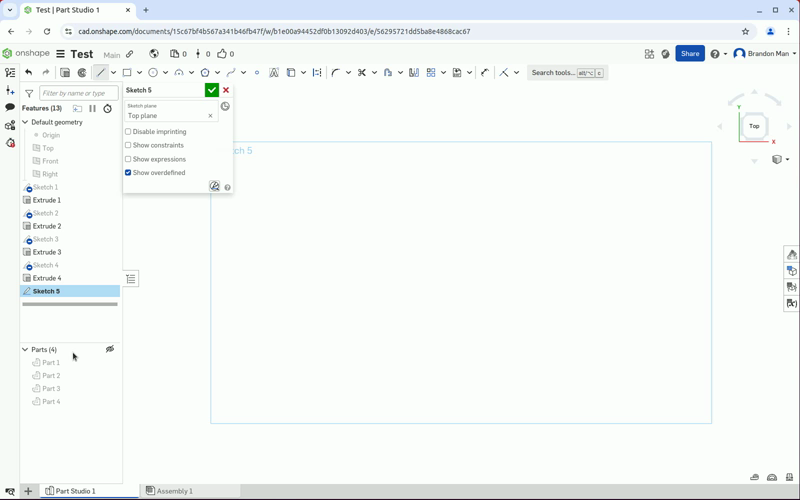
key_down(shift)
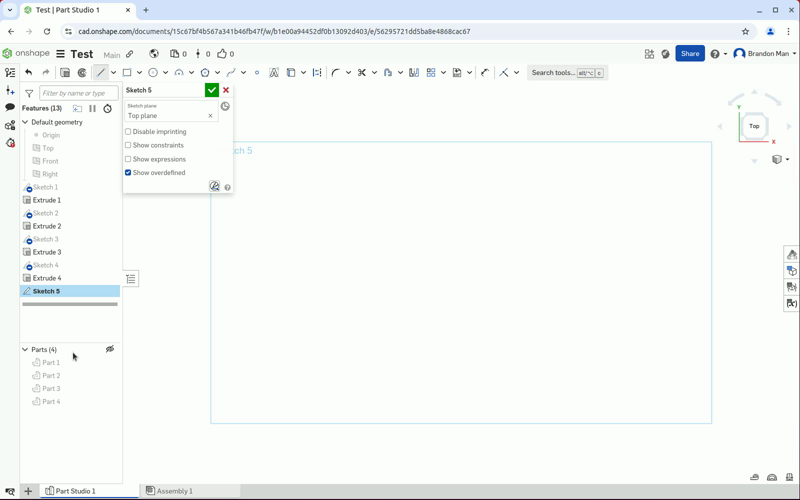
mouse_move(519, 315)
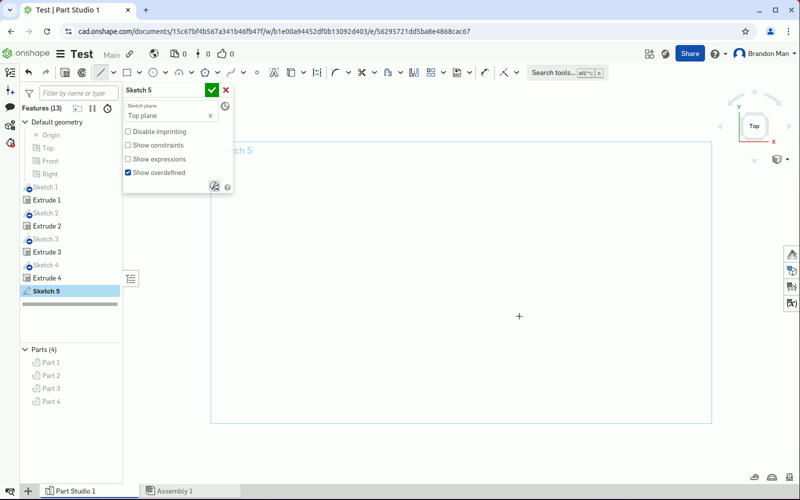
click(519, 315)
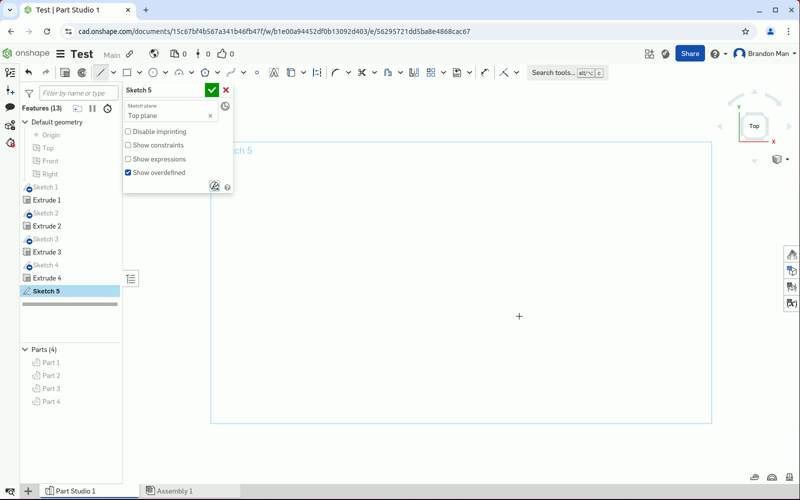
key_up(shift)
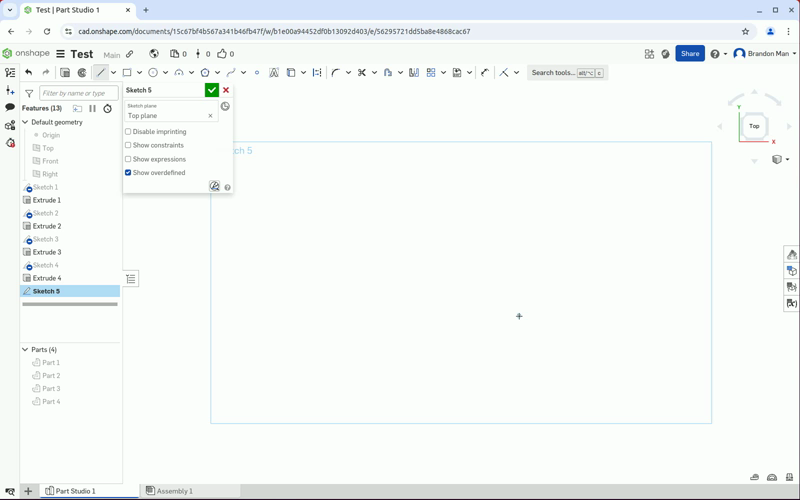
key_down(shift)
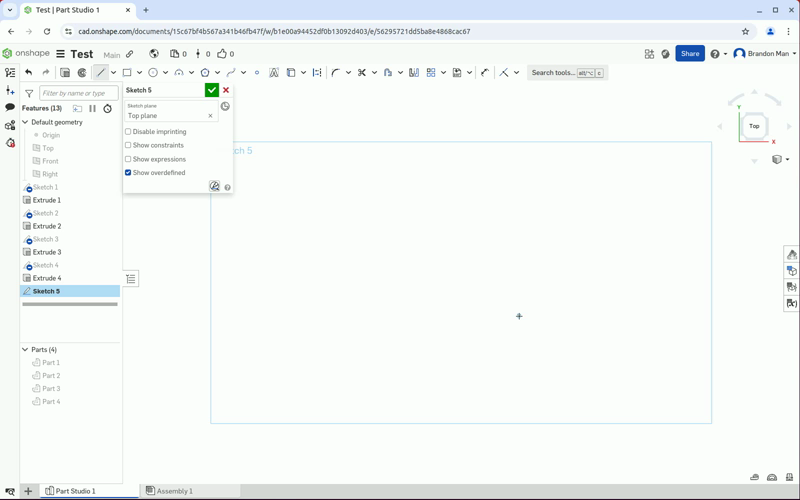
mouse_move(549, 315)
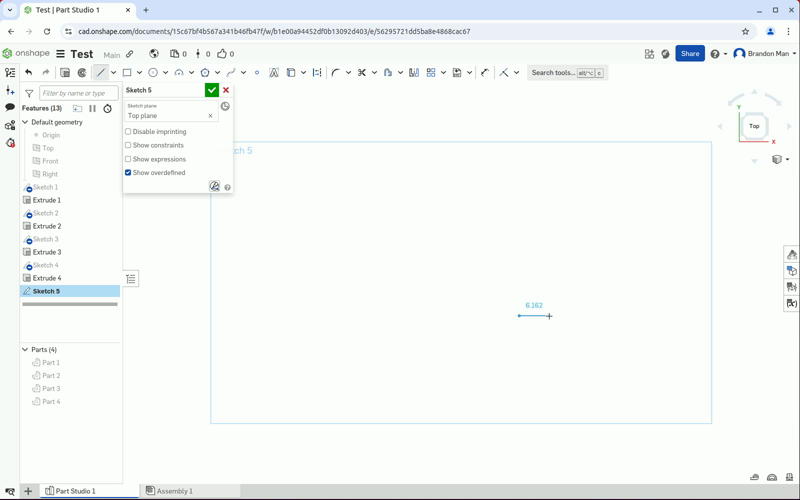
mouse_move(525, 315)
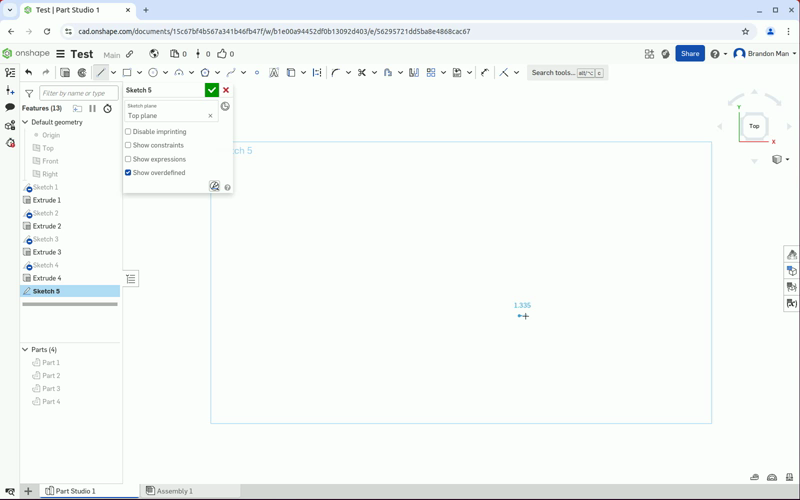
scroll(6)
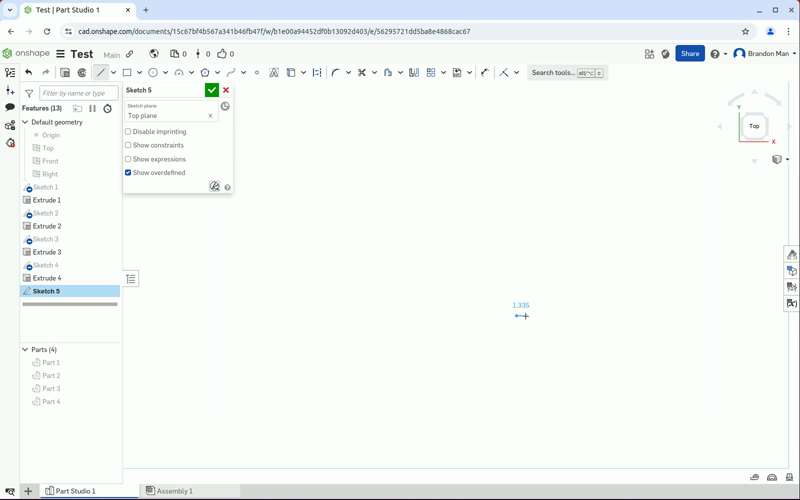
scroll(6)
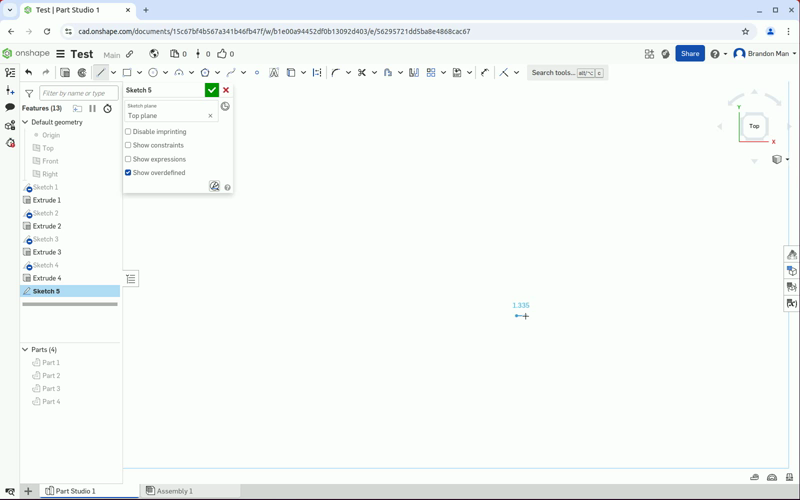
scroll(6)
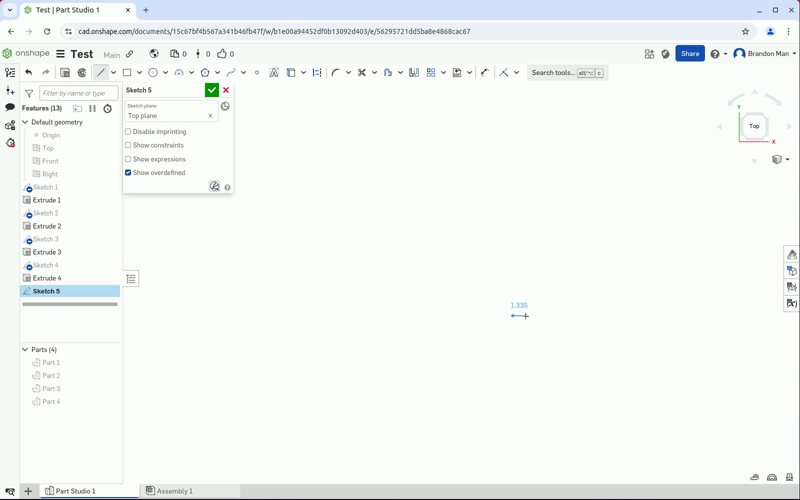
scroll(6)
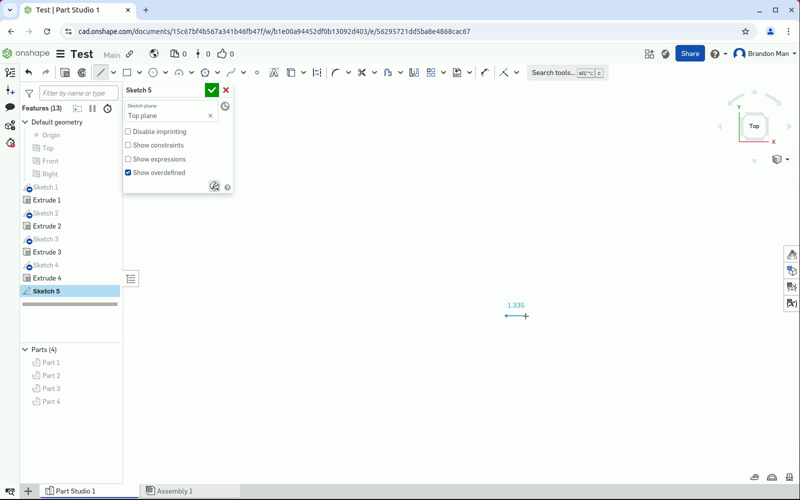
scroll(6)
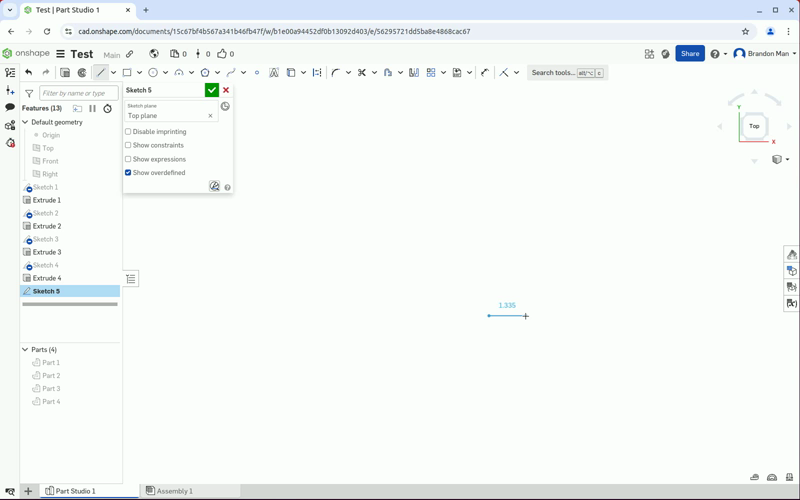
scroll(6)
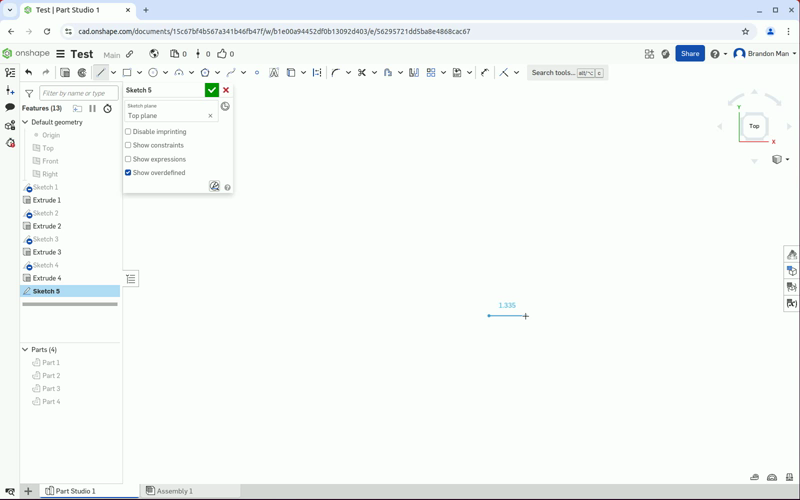
scroll(6)
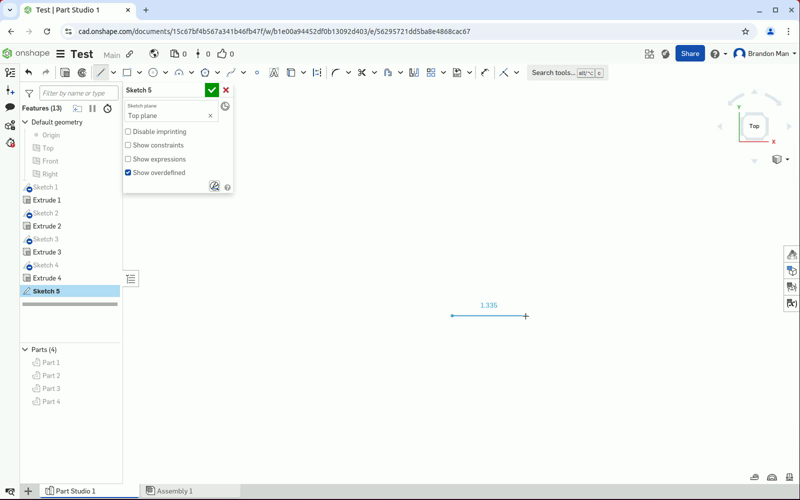
click(525, 315)
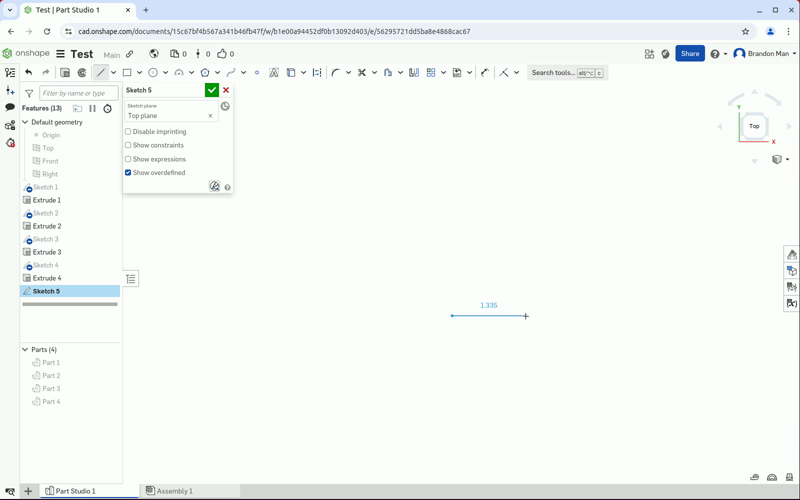
scroll(-6)
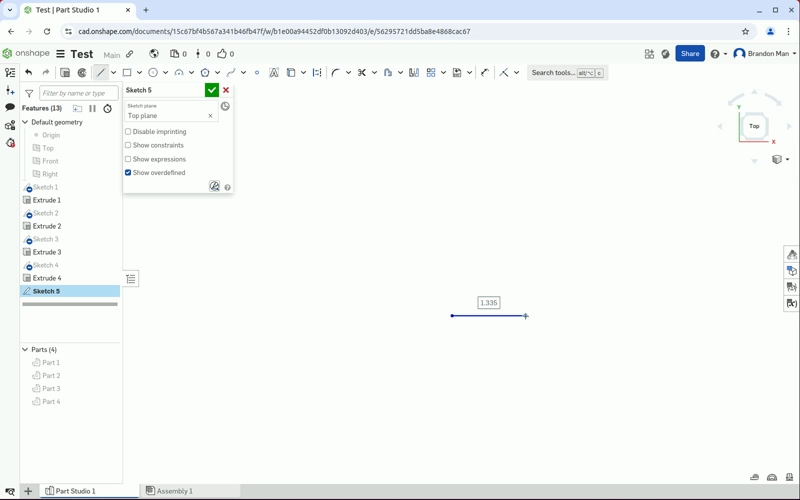
scroll(-6)
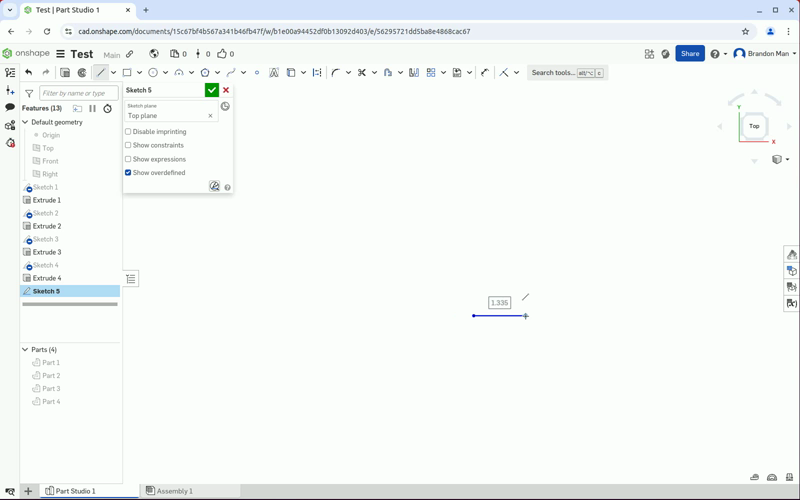
scroll(-6)
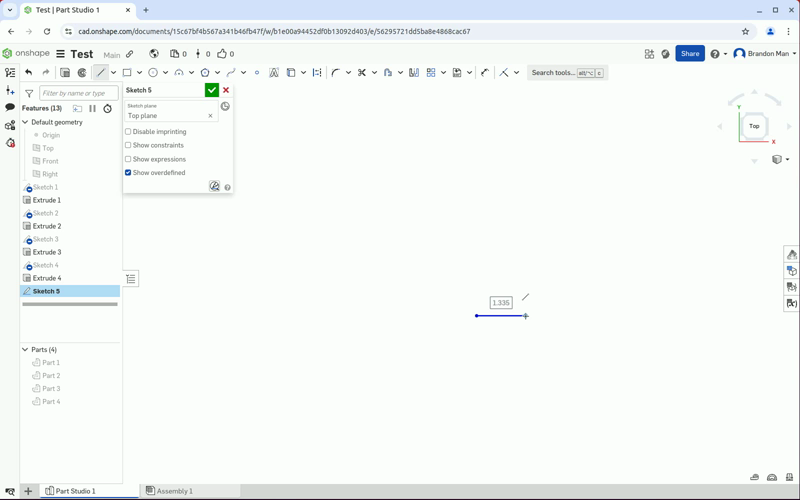
scroll(-6)
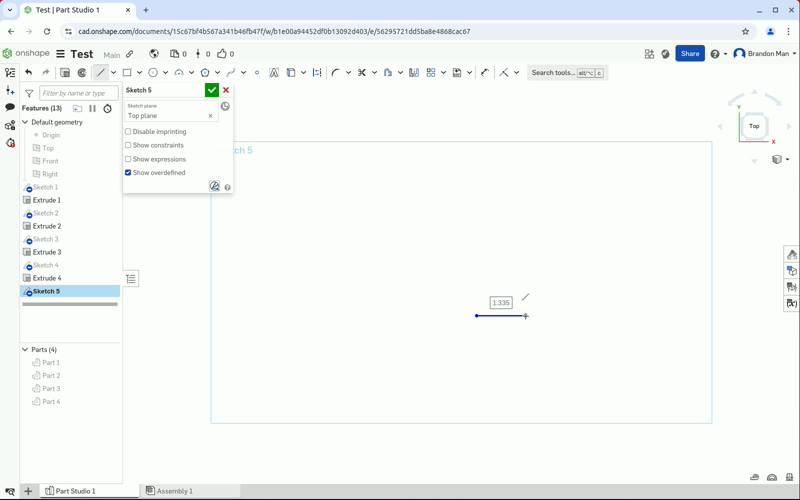
scroll(-6)
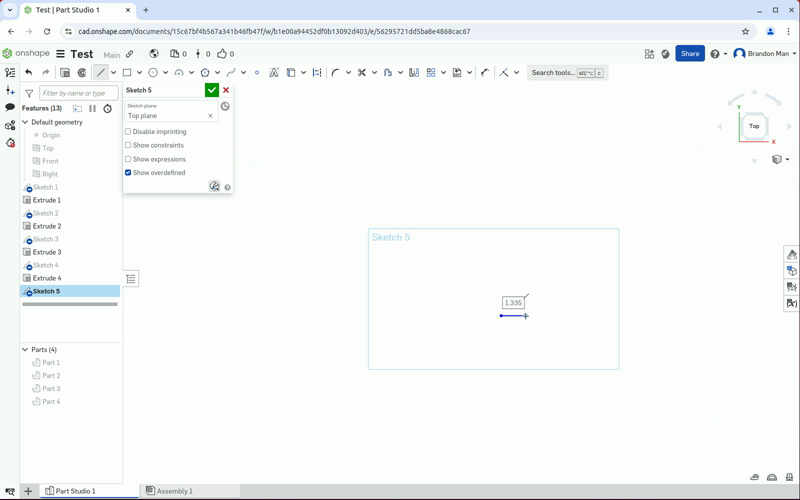
scroll(-6)
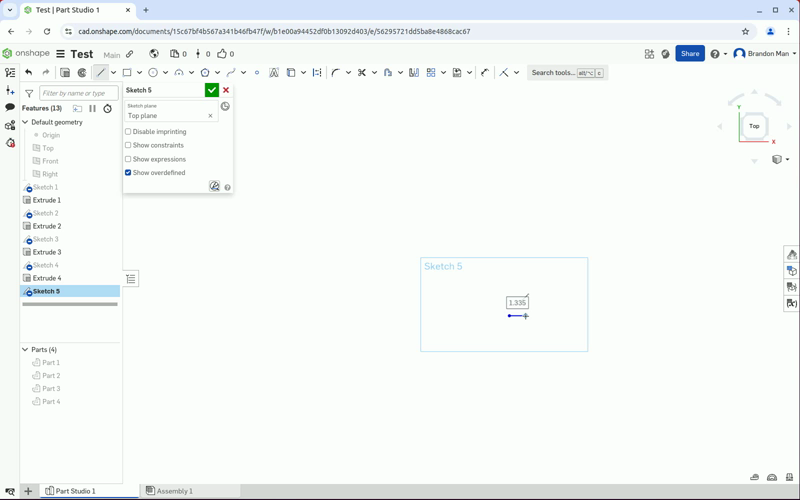
scroll(-6)
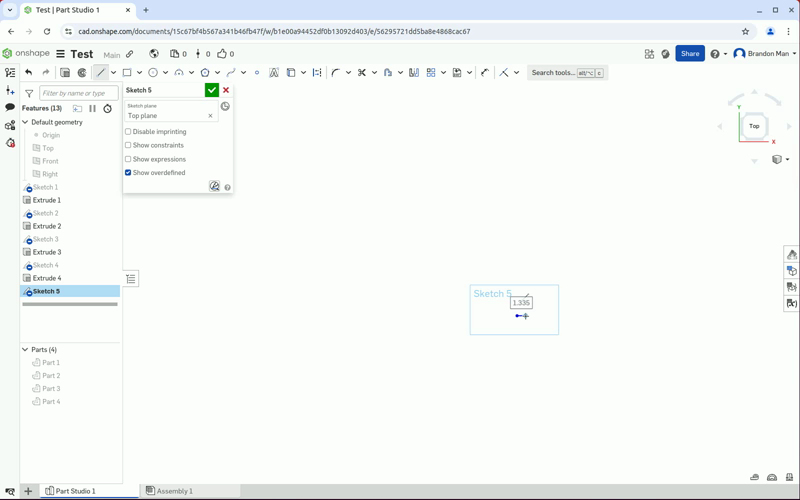
key_up(shift)
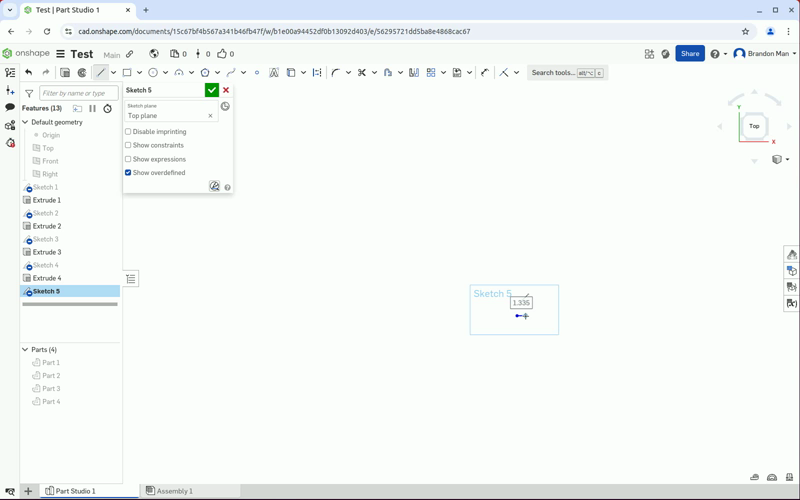
key_down(shift)
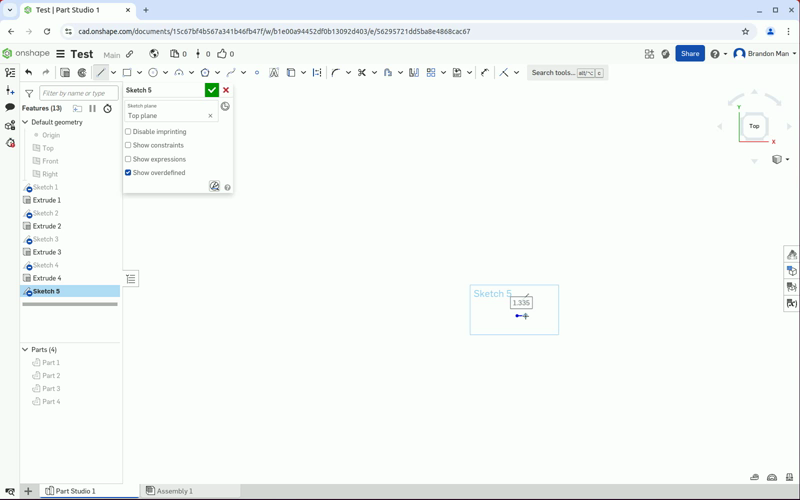
mouse_move(555, 315)
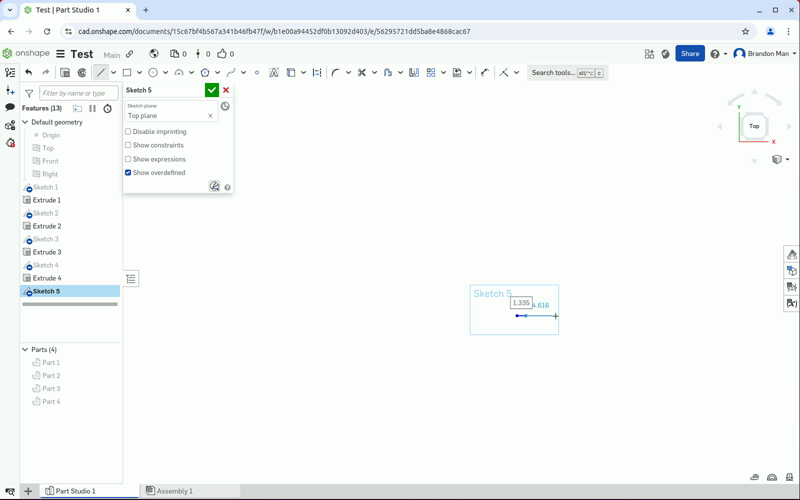
mouse_move(525, 292)
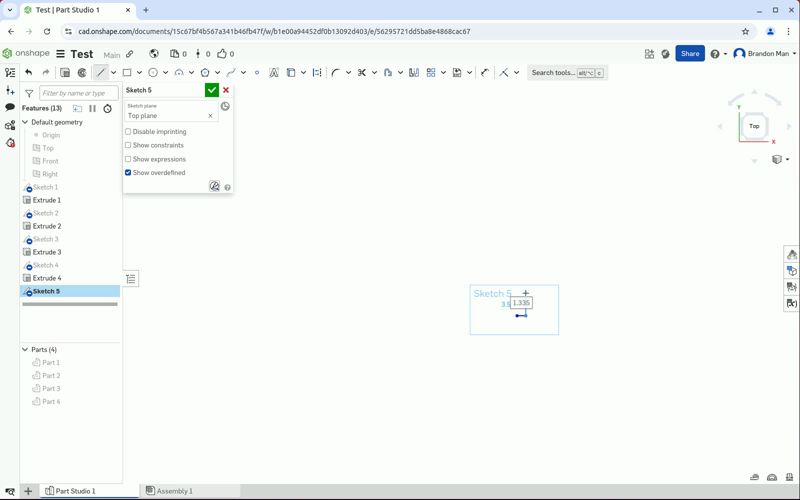
click(525, 292)
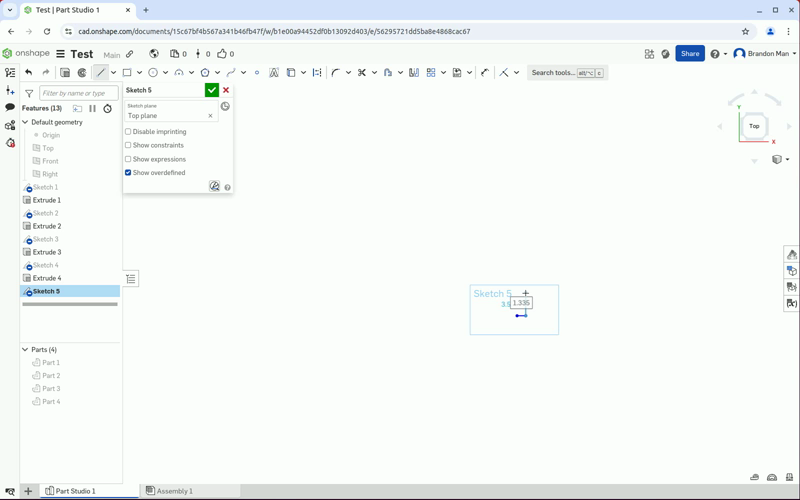
key_up(shift)
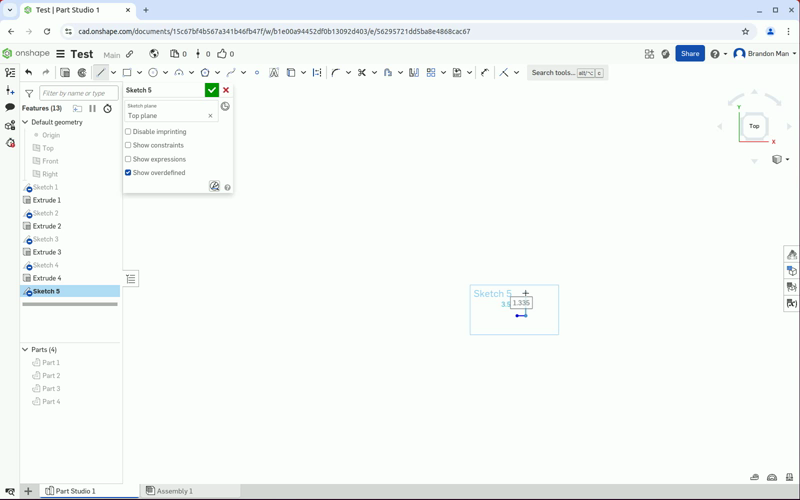
key_down(shift)
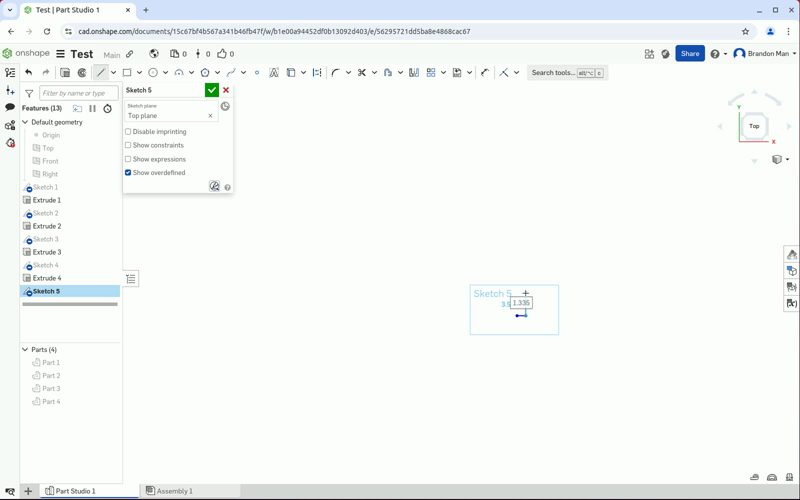
mouse_move(555, 292)
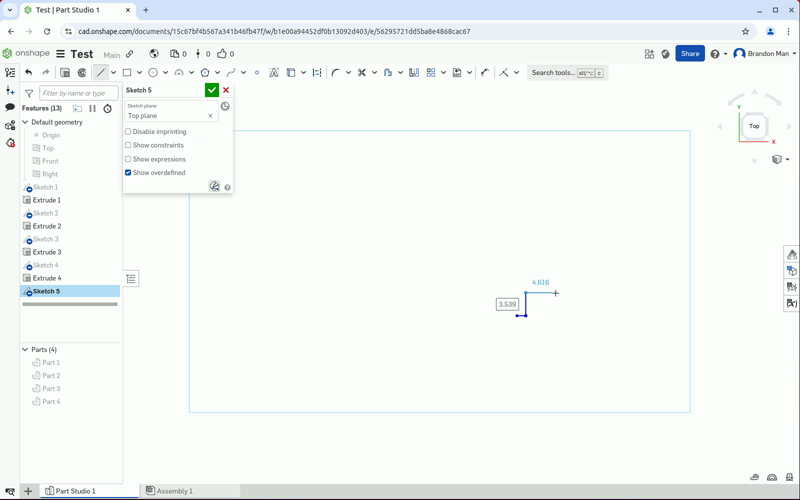
mouse_move(519, 292)
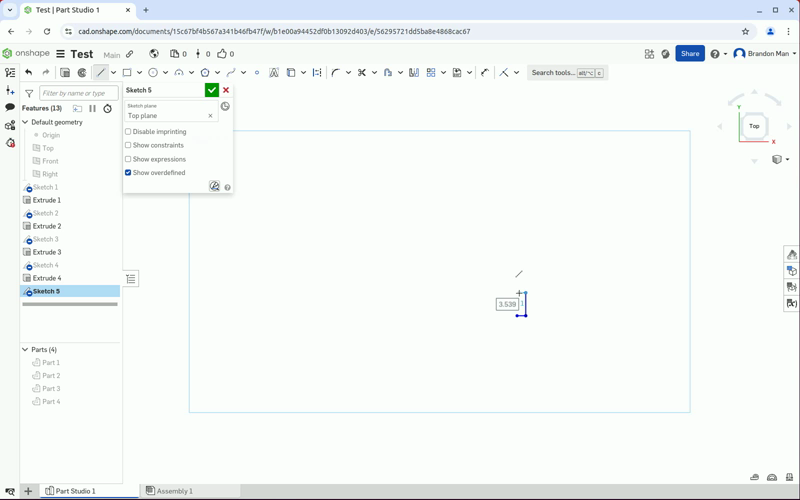
scroll(6)
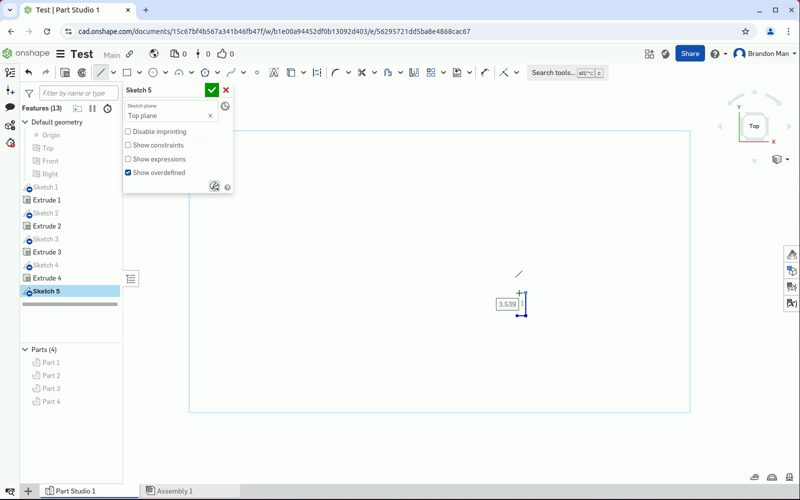
scroll(6)
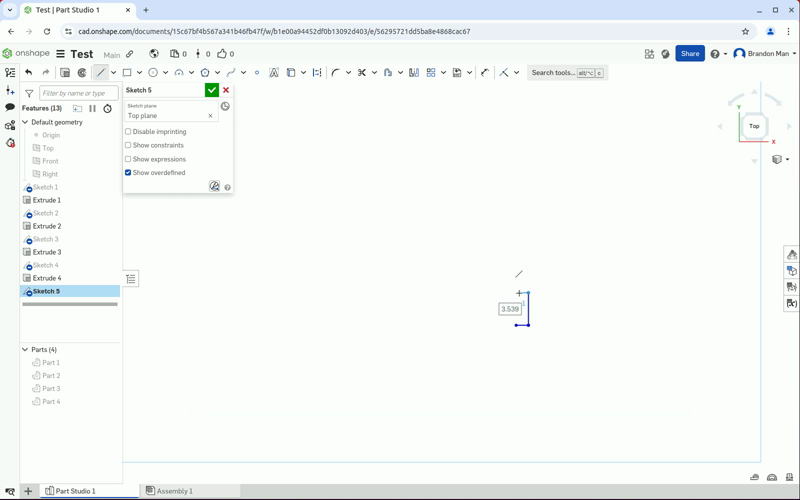
scroll(6)
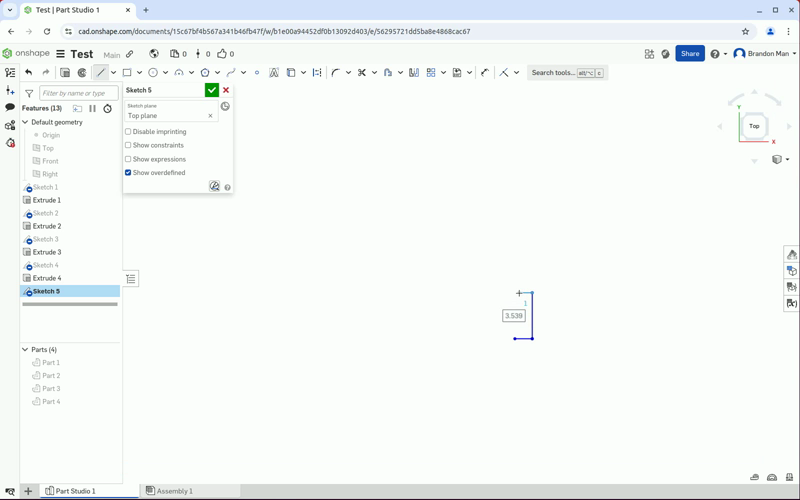
scroll(6)
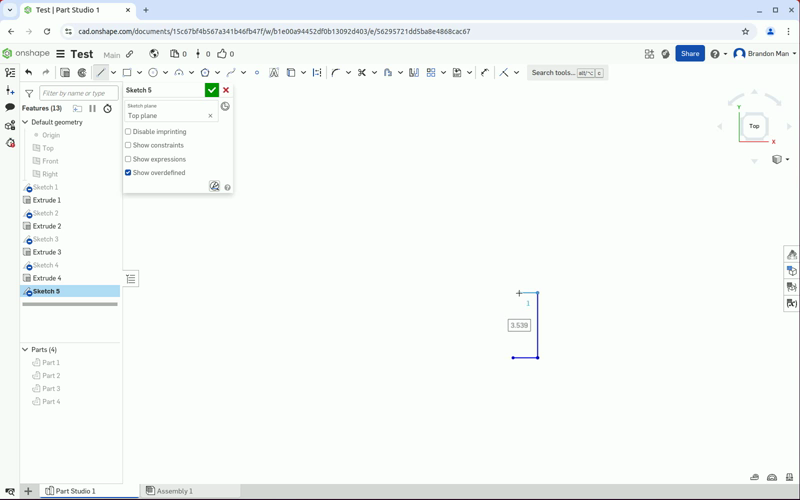
scroll(6)
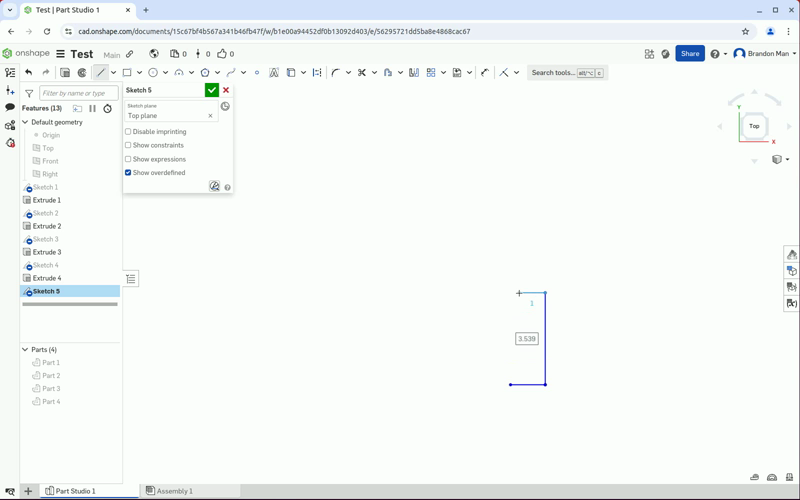
scroll(6)
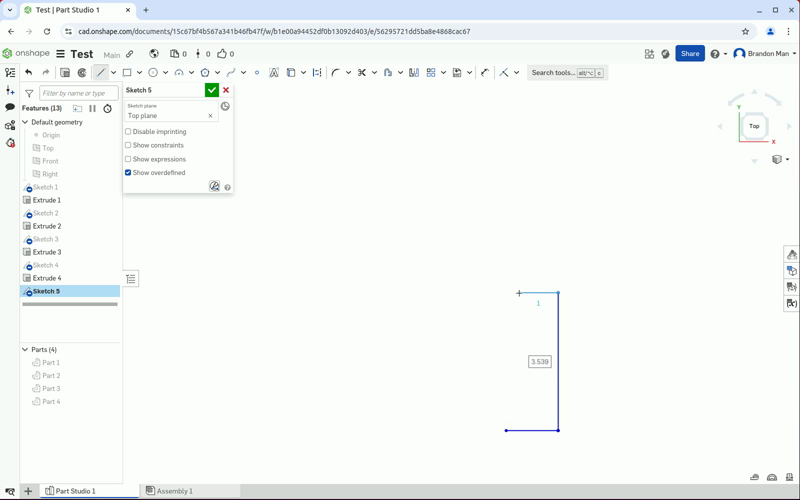
scroll(6)
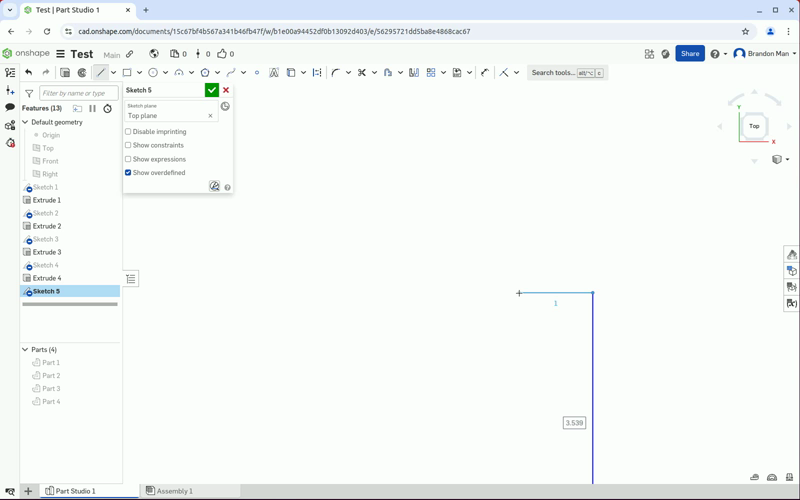
click(519, 292)
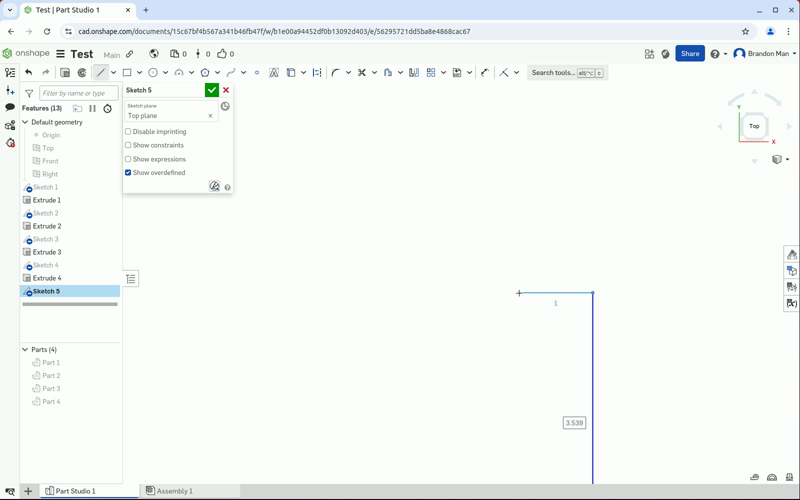
scroll(-6)
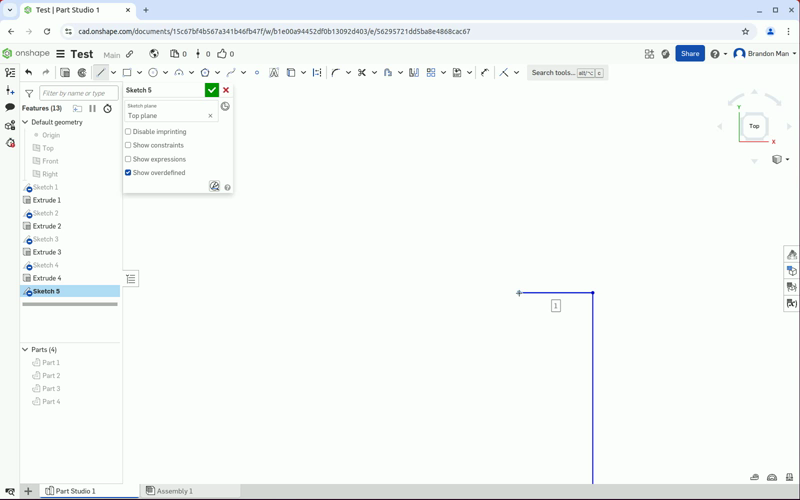
scroll(-6)
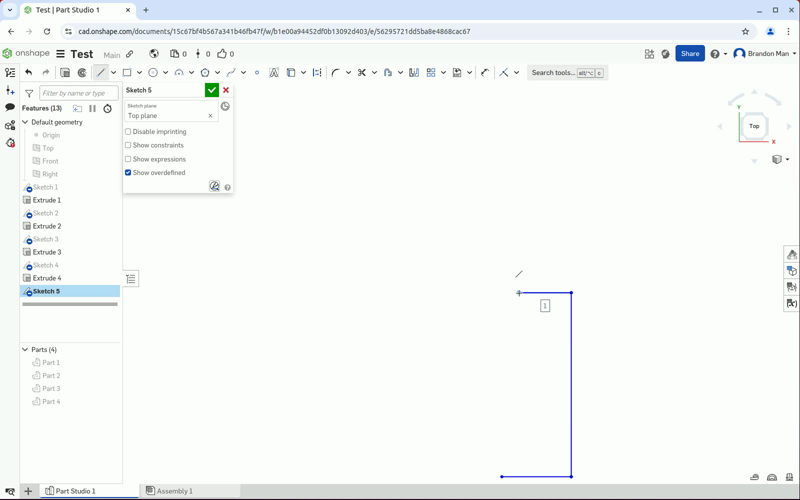
scroll(-6)
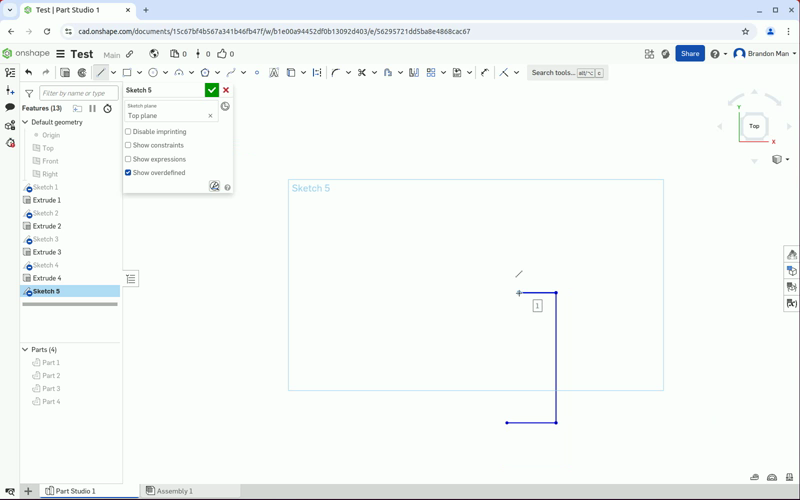
scroll(-6)
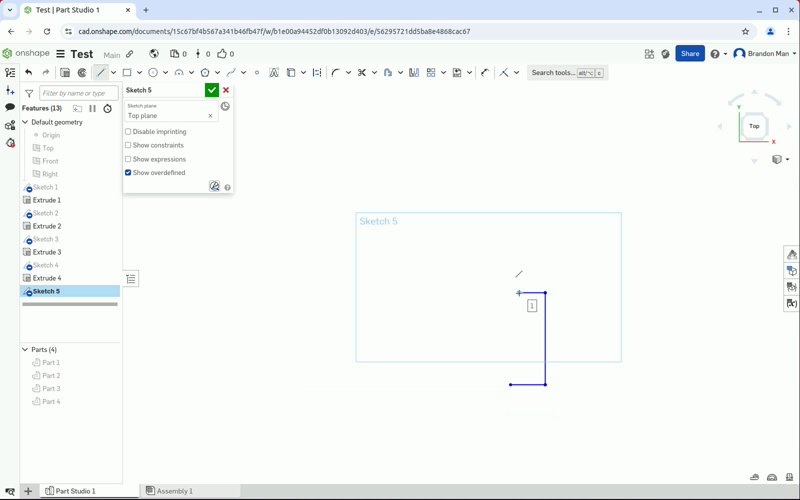
scroll(-6)
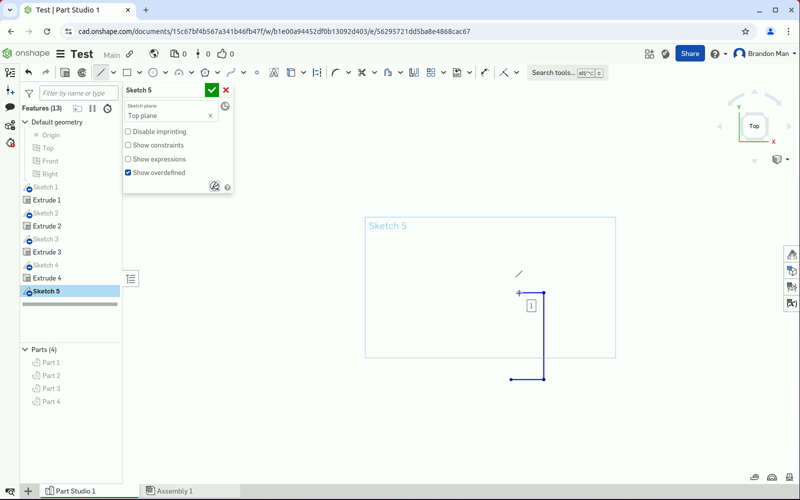
scroll(-6)
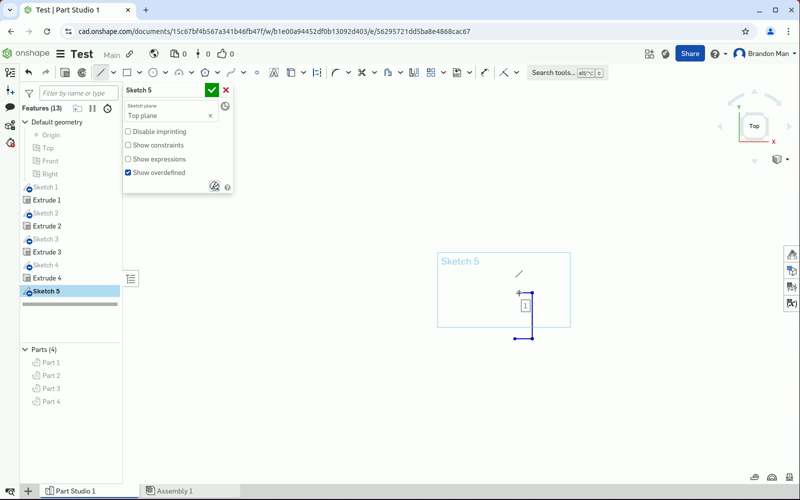
scroll(-6)
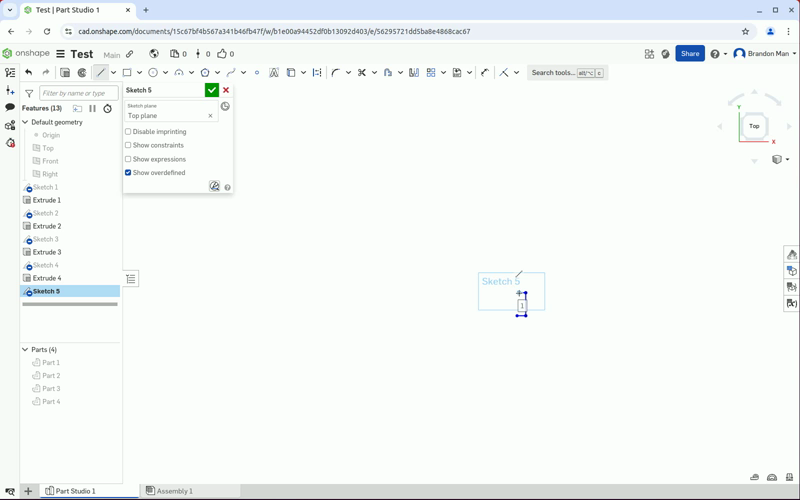
key_up(shift)
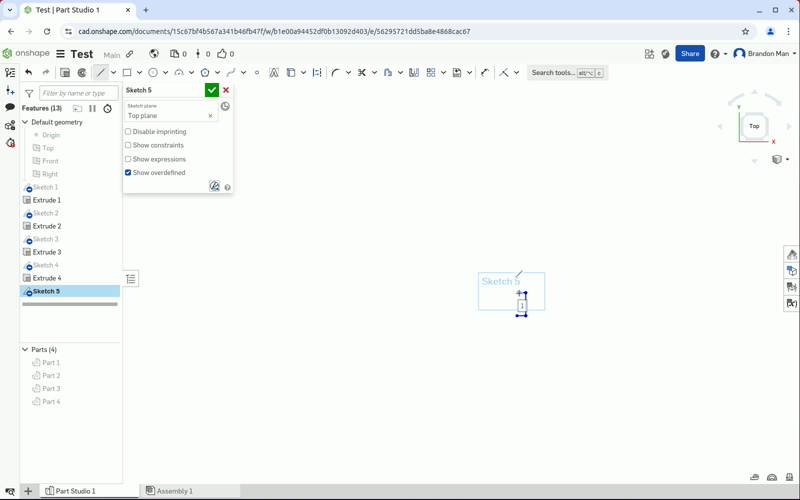
mouse_move(549, 292)
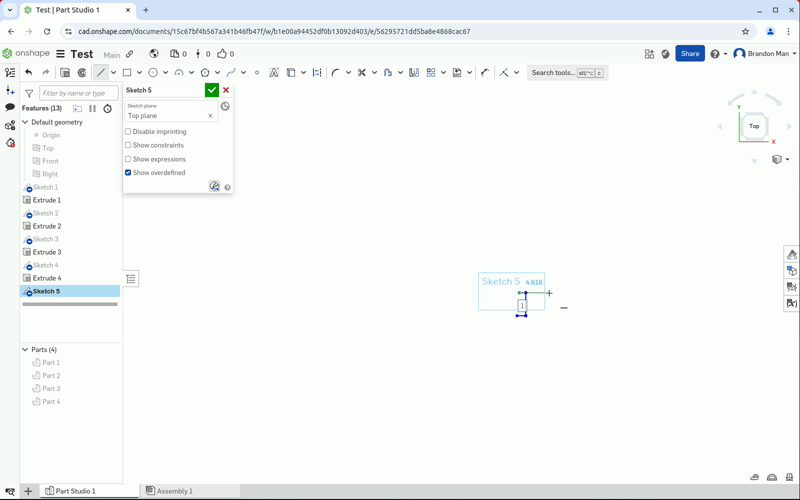
key_down(shift)
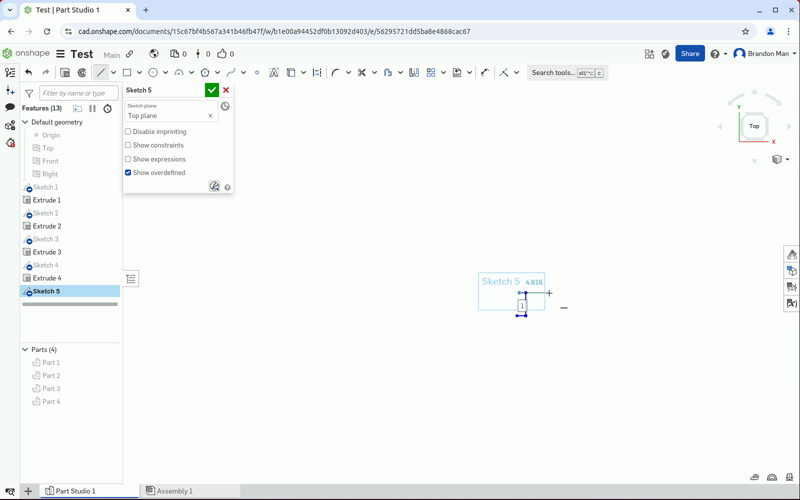
mouse_move(519, 315)
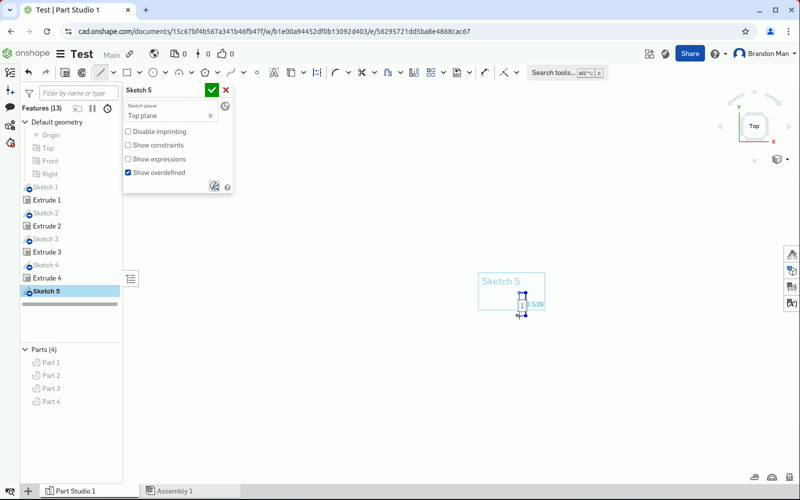
key_up(shift)
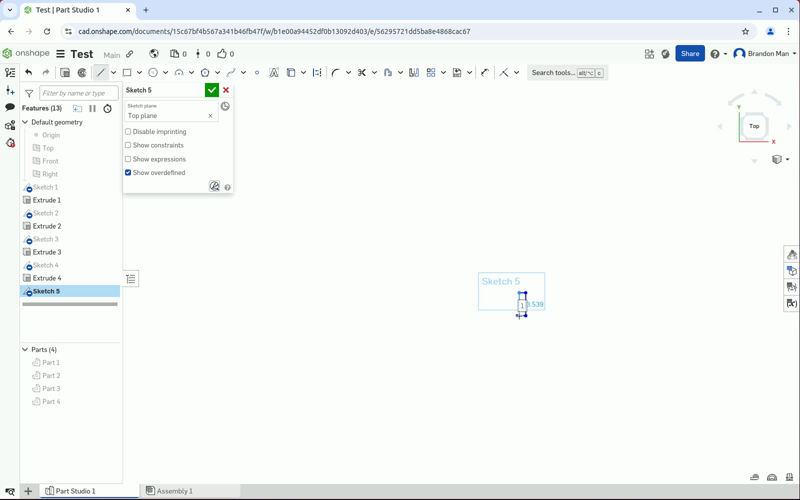
click(519, 315)
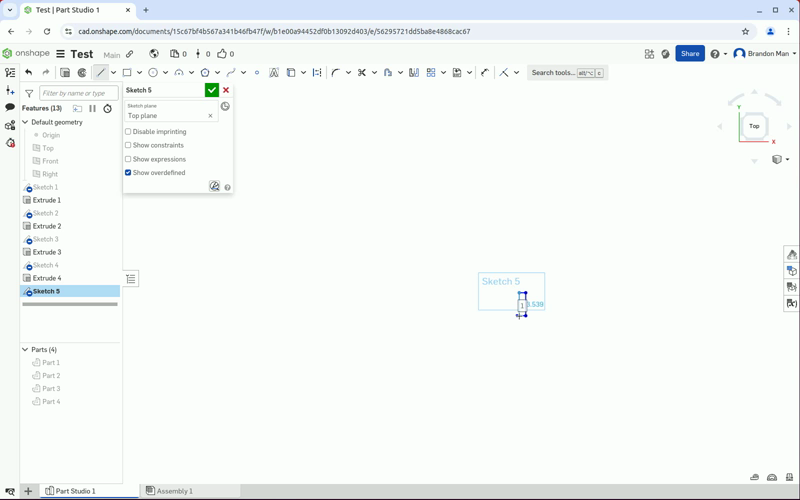
key(esc)
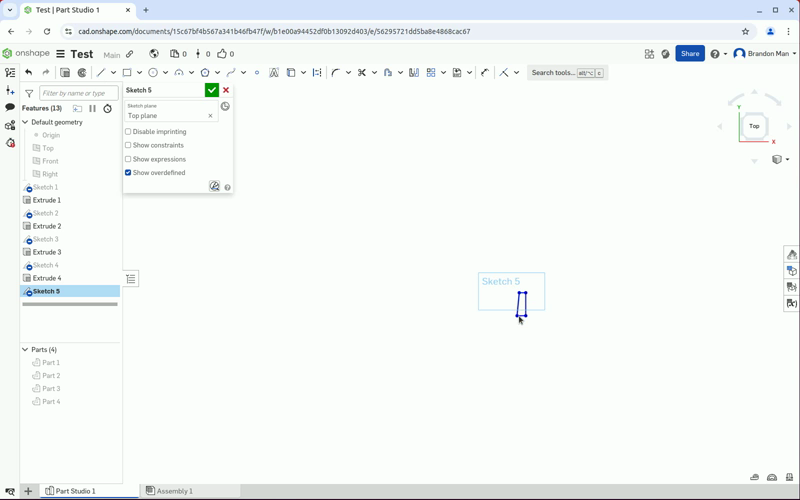
mouse_move(525, 312)
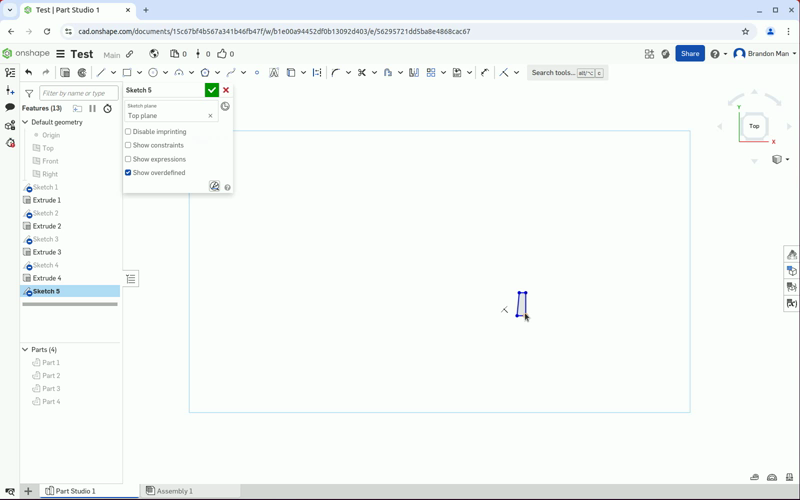
scroll(6)
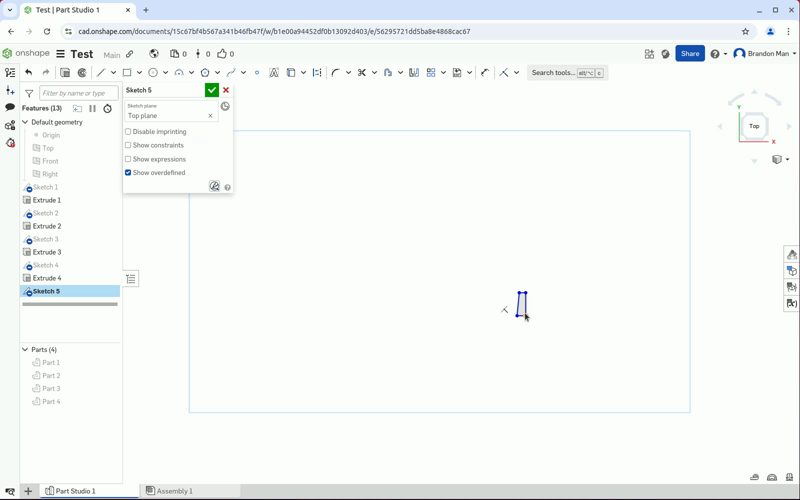
scroll(6)
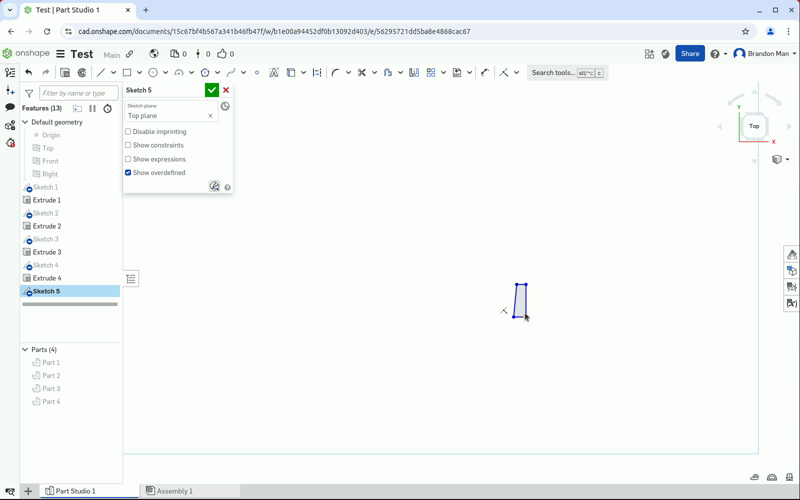
scroll(6)
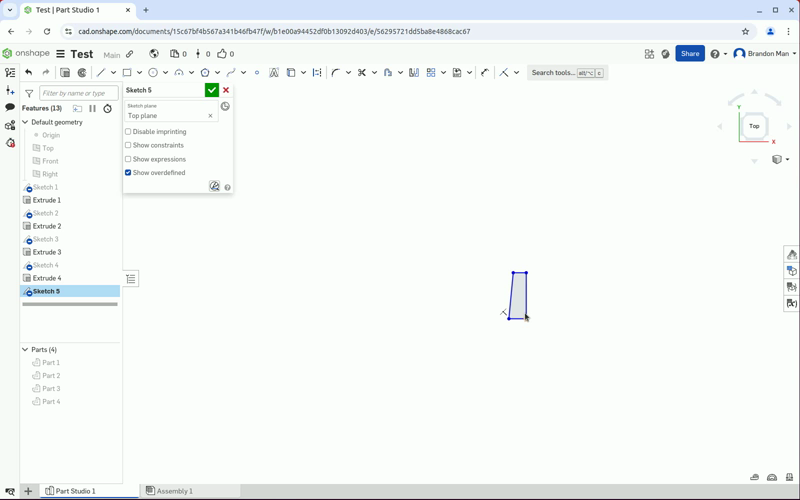
scroll(6)
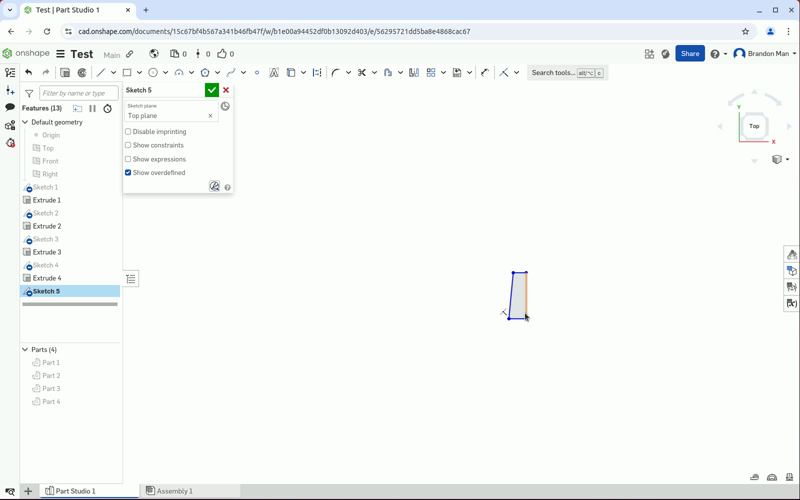
scroll(6)
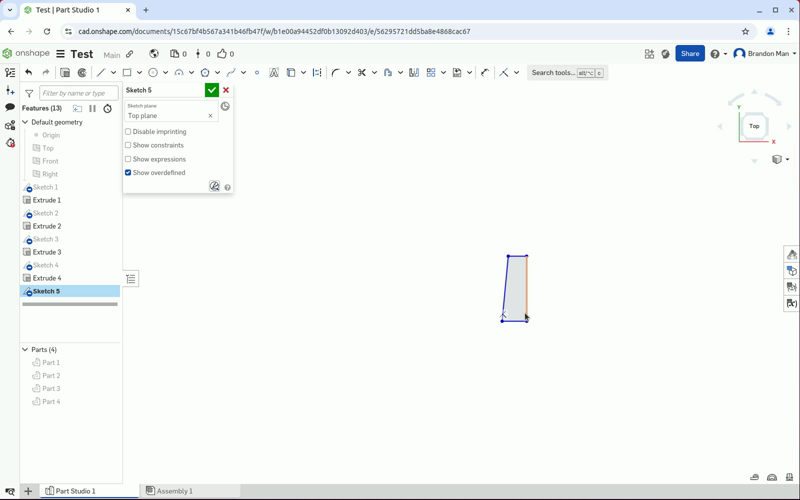
scroll(6)
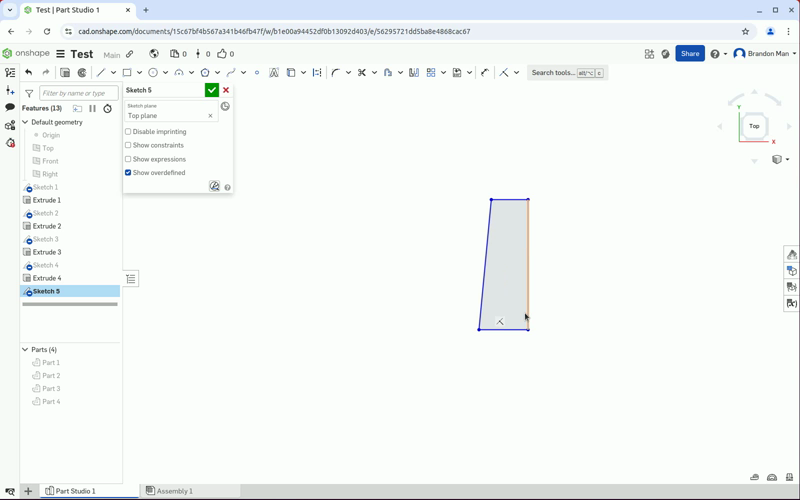
scroll(6)
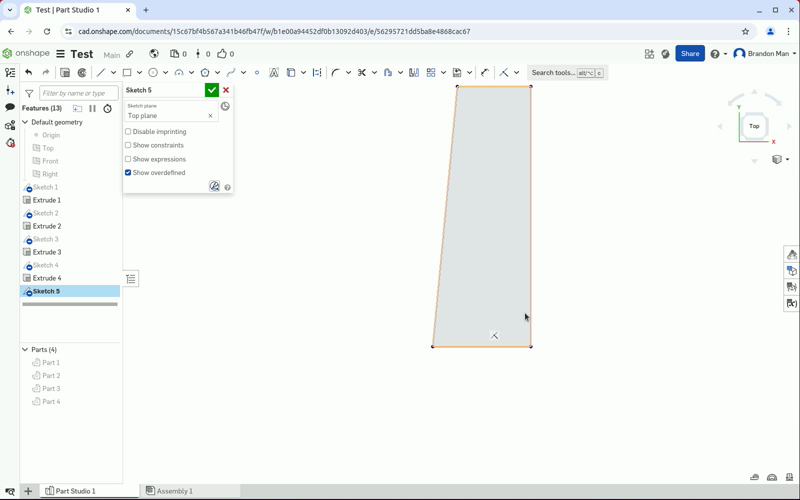
click(525, 312)
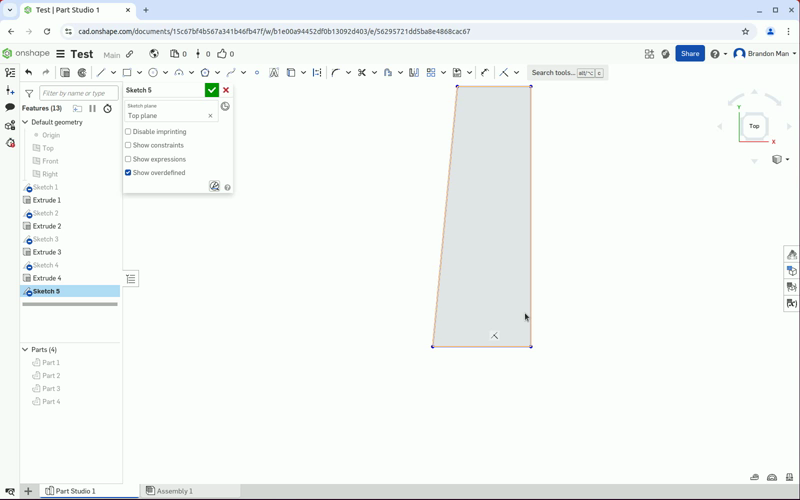
scroll(-6)
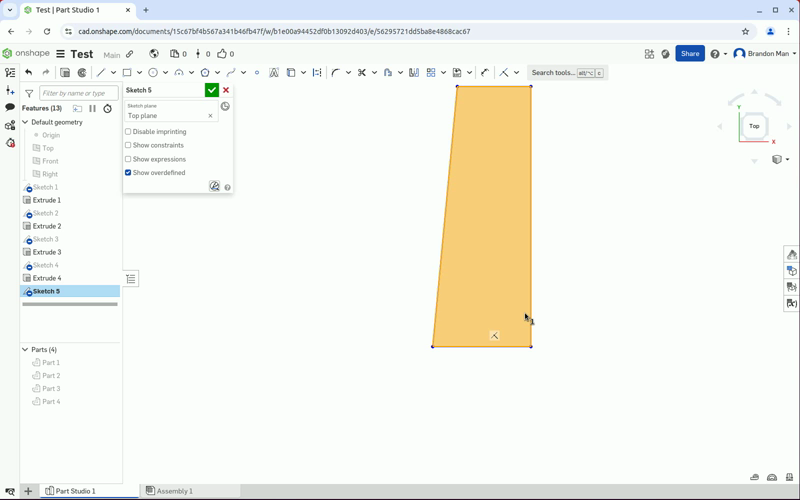
scroll(-6)
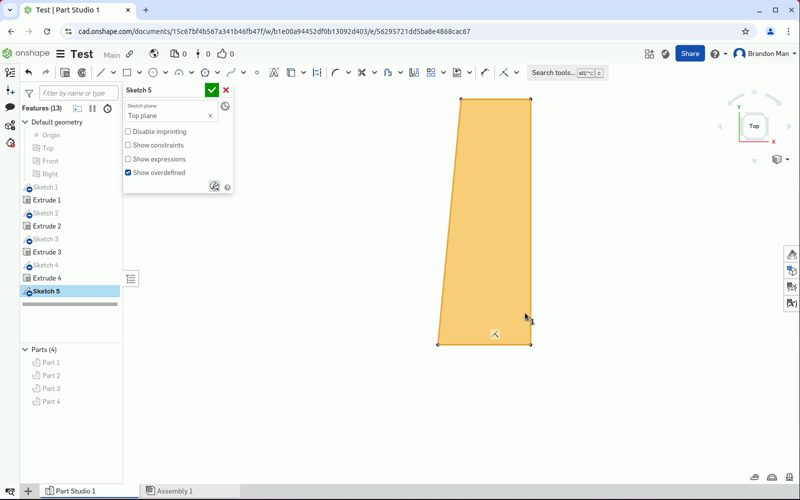
scroll(-6)
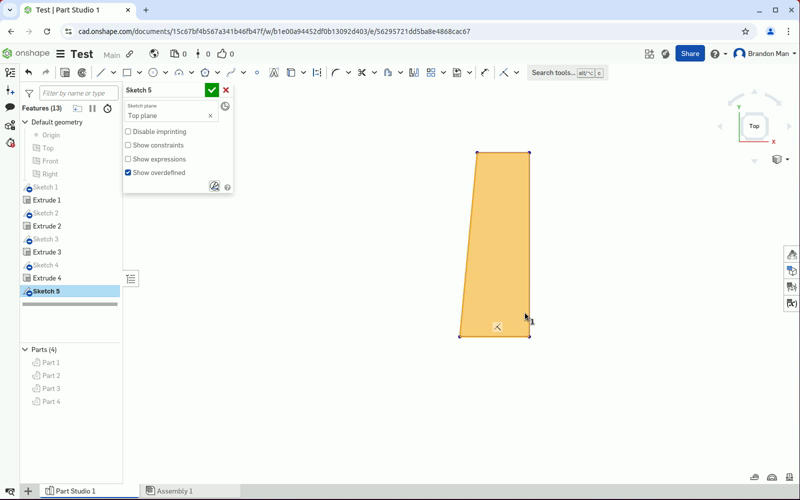
scroll(-6)
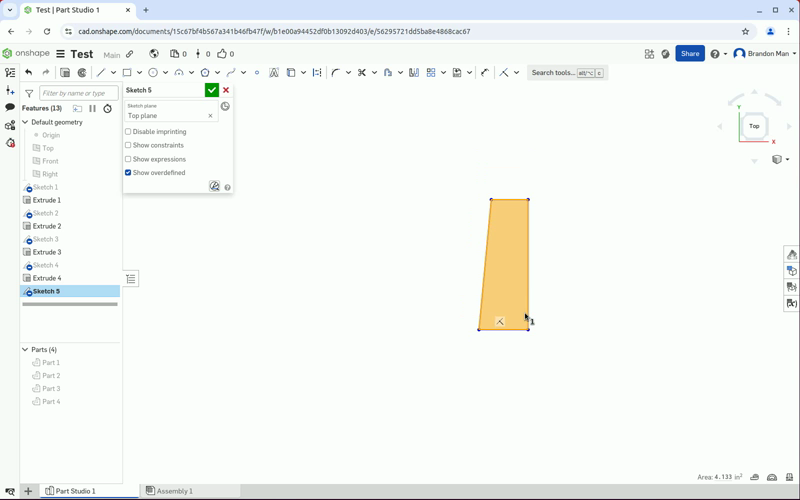
scroll(-6)
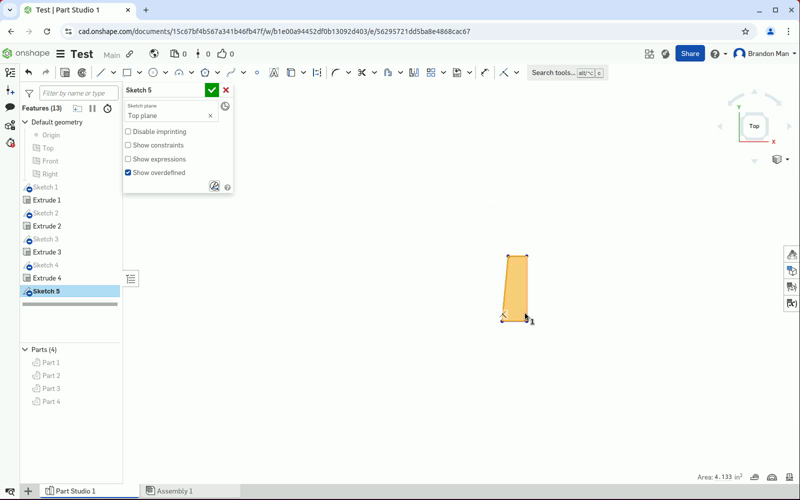
scroll(-6)
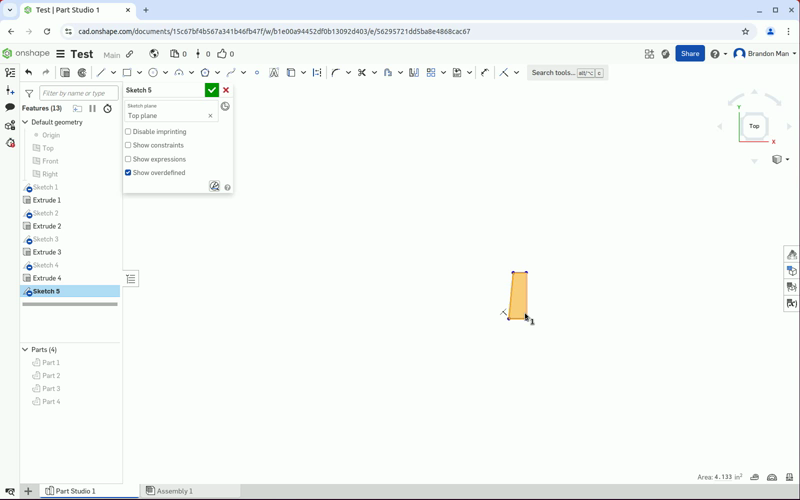
scroll(-6)
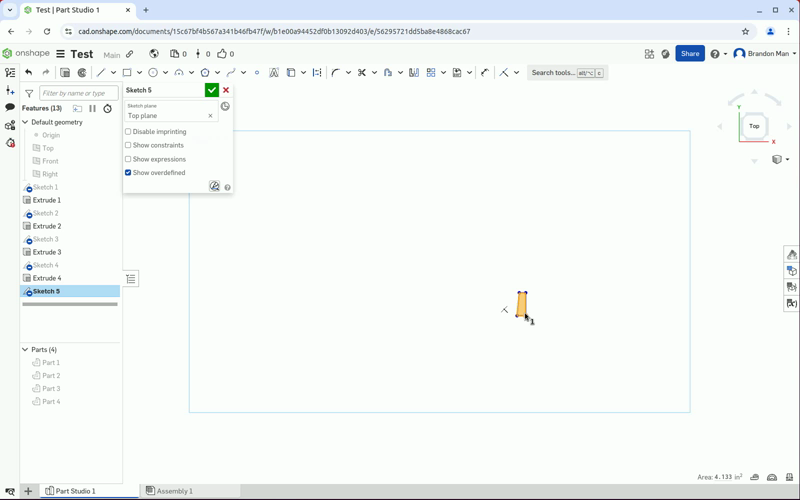
mouse_move(73, 352)
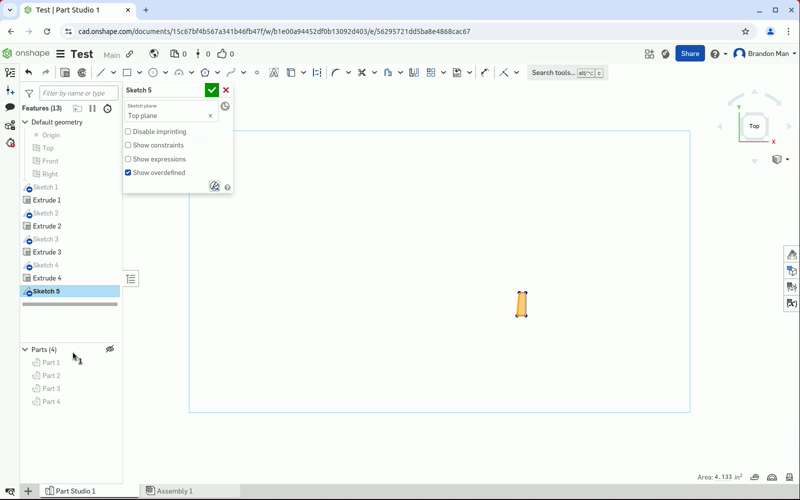
key(shift+y)
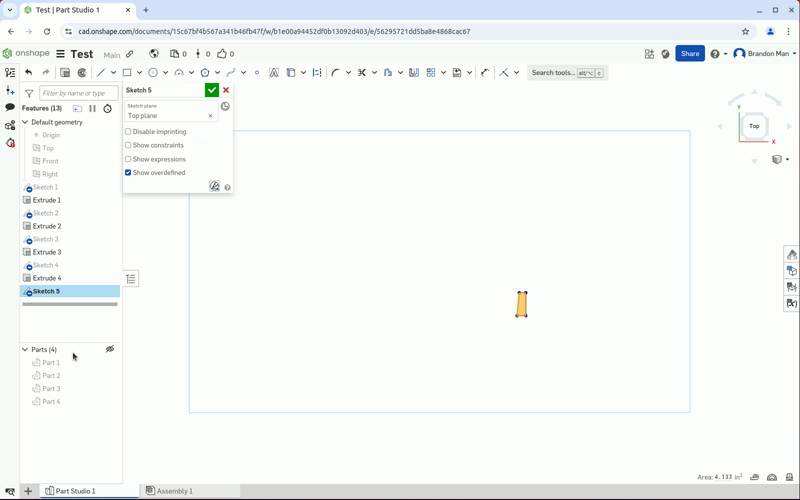
key(shift+e)
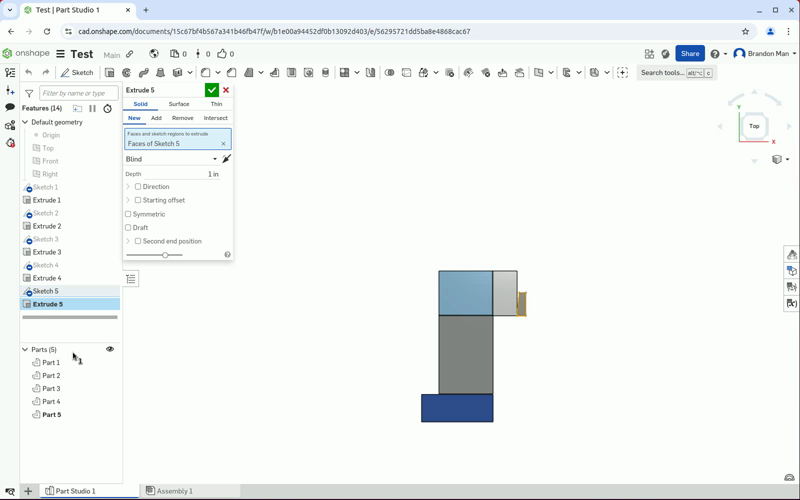
mouse_move(143, 106)
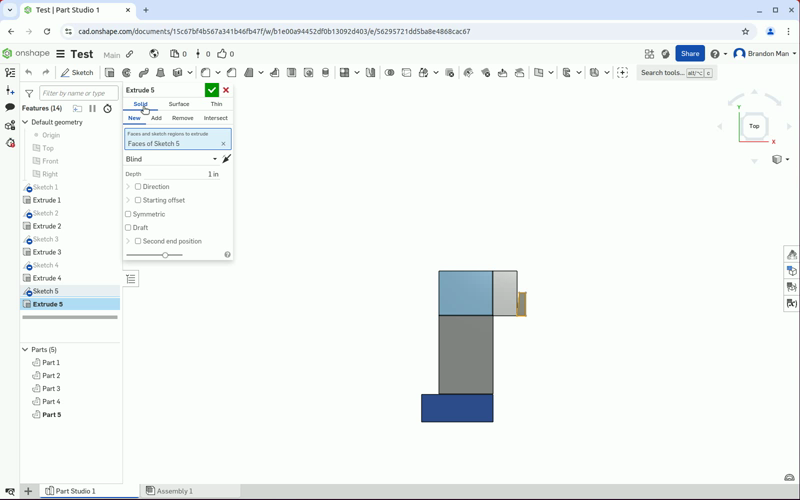
click(143, 106)
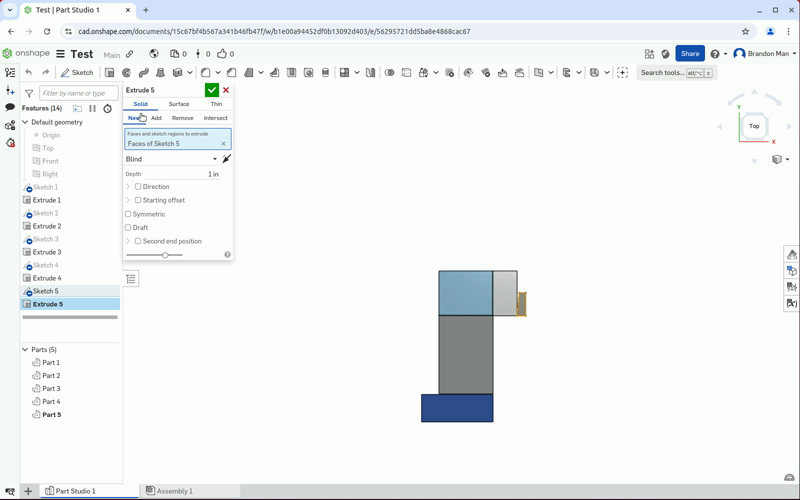
mouse_move(137, 120)
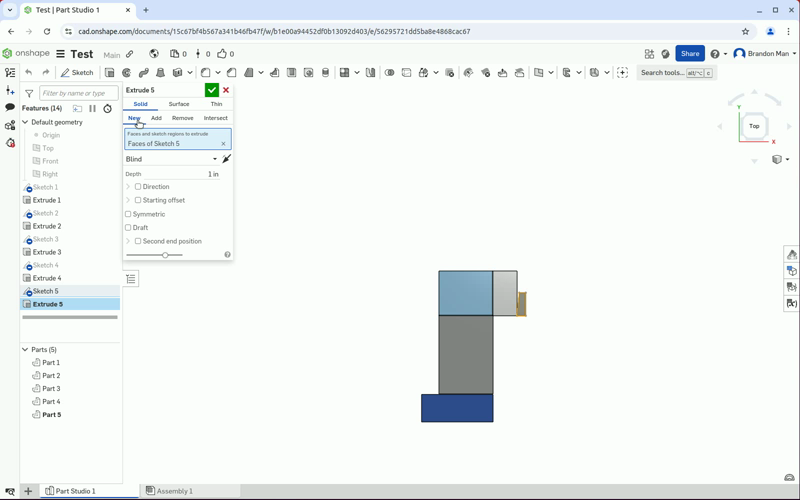
click(137, 120)
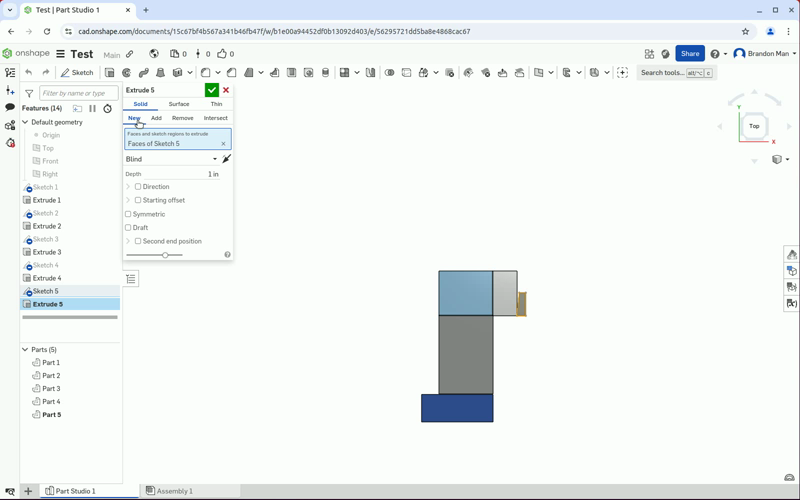
key(tab, 4)
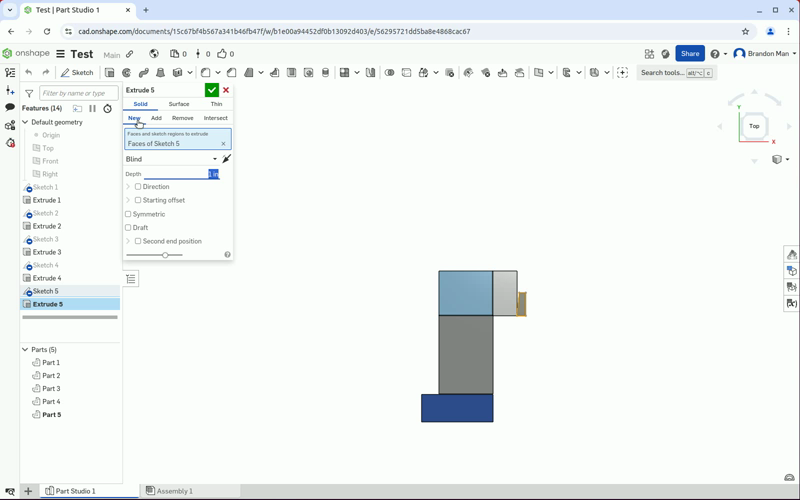
text(-0.241)
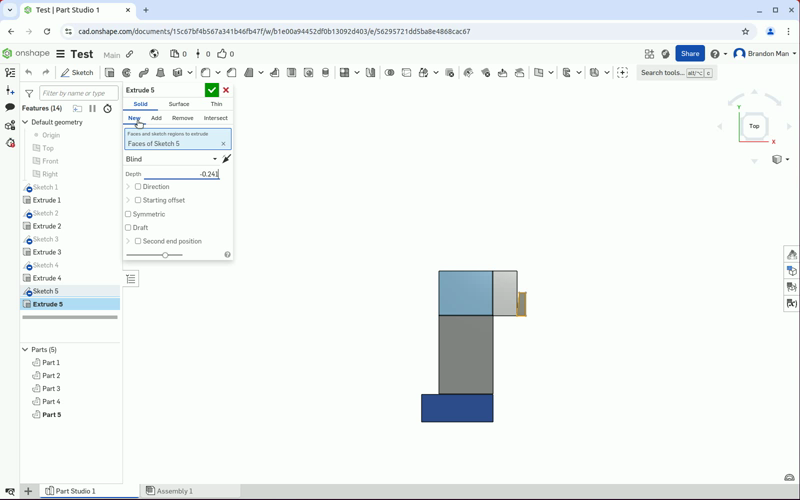
key(enter)
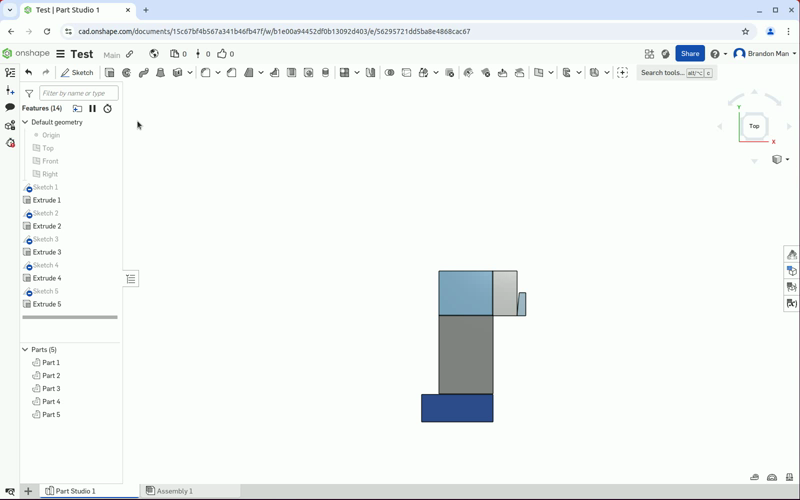
key(shift+h)
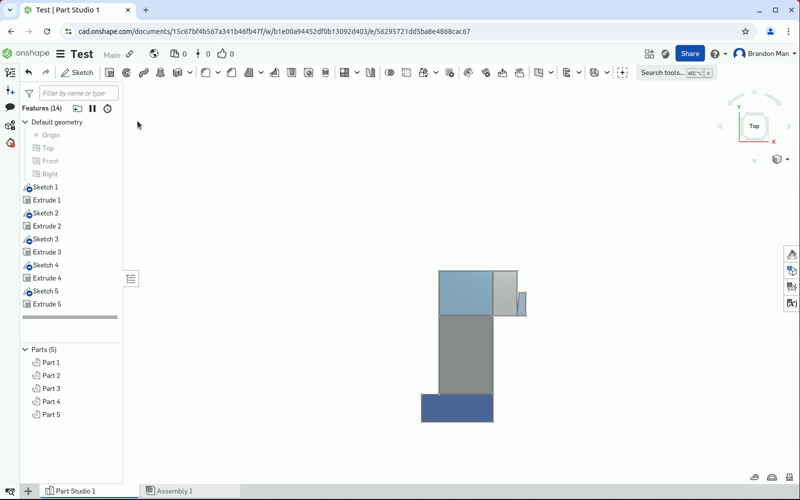
key(shift+h)
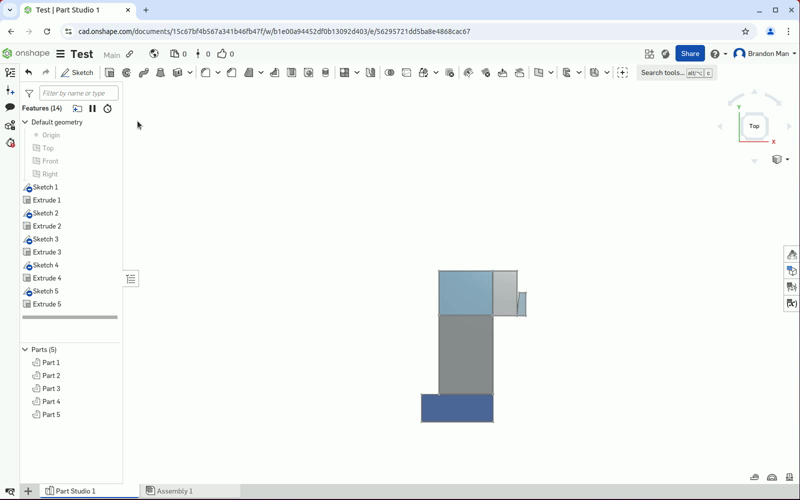
key(shift+7)
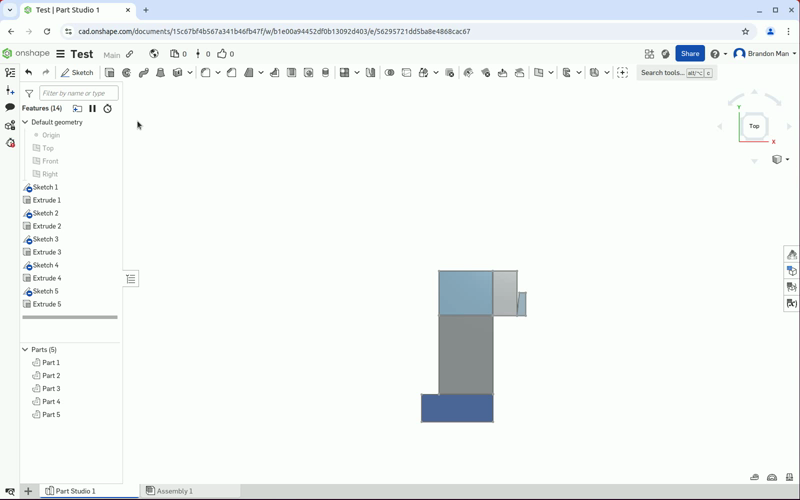
key(up, 3)
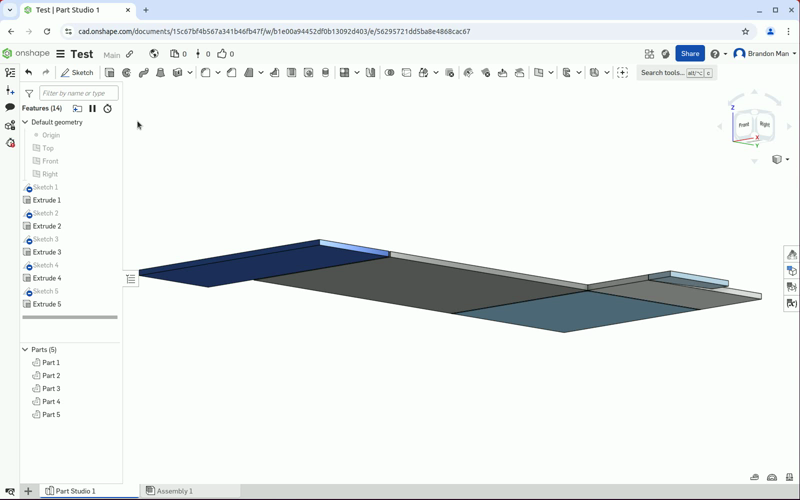
key(left, 3)
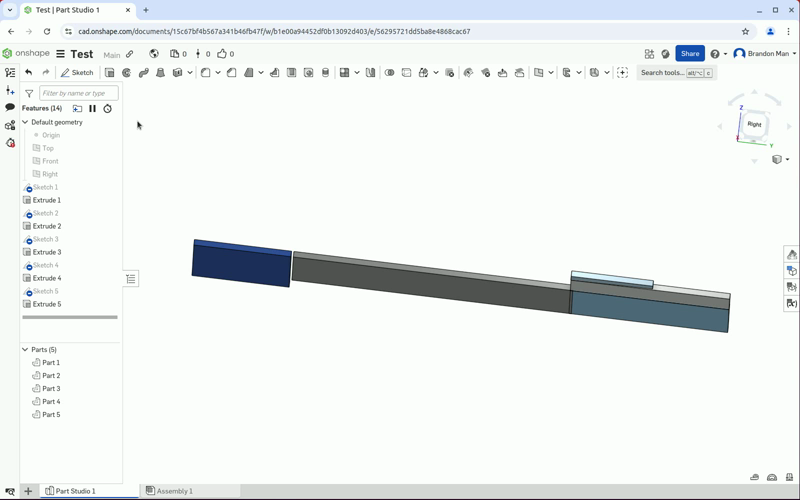
key(right, 3)
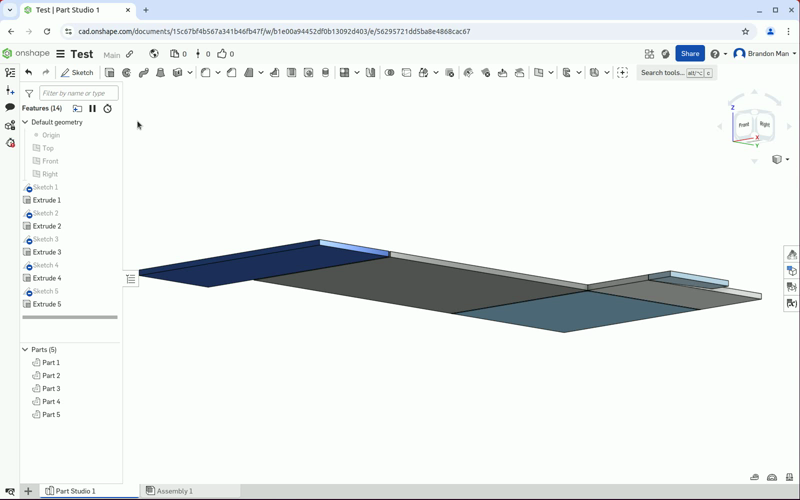
key(down, 3)
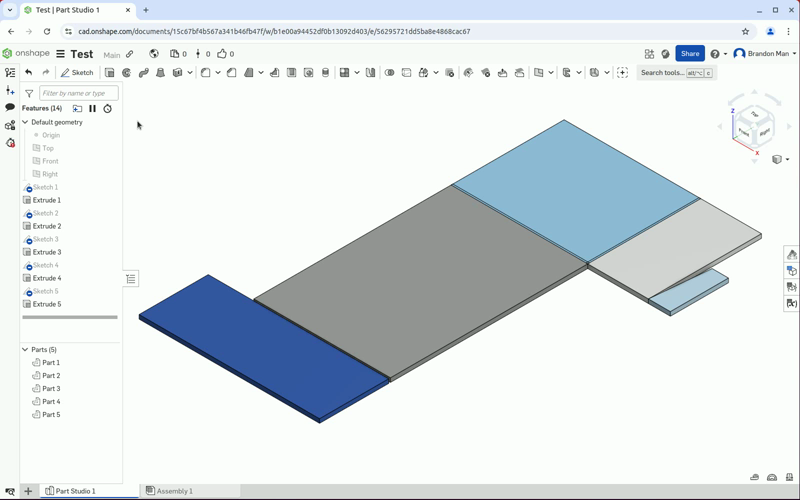
mouse_move(73, 189)
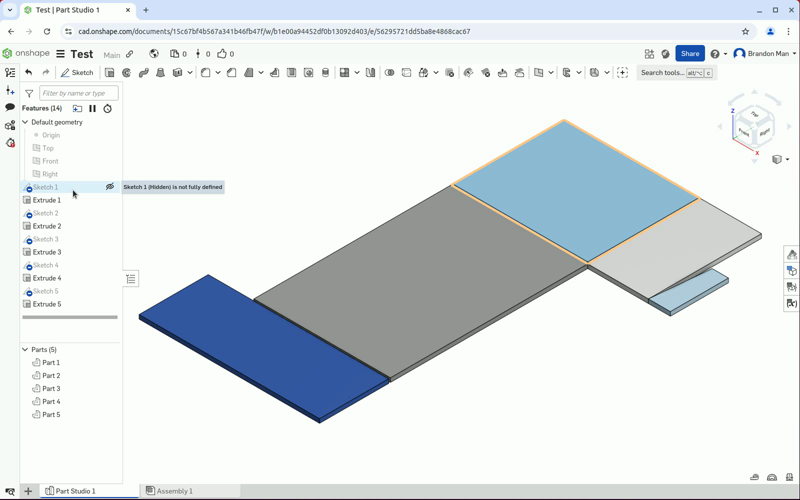
click(73, 189)